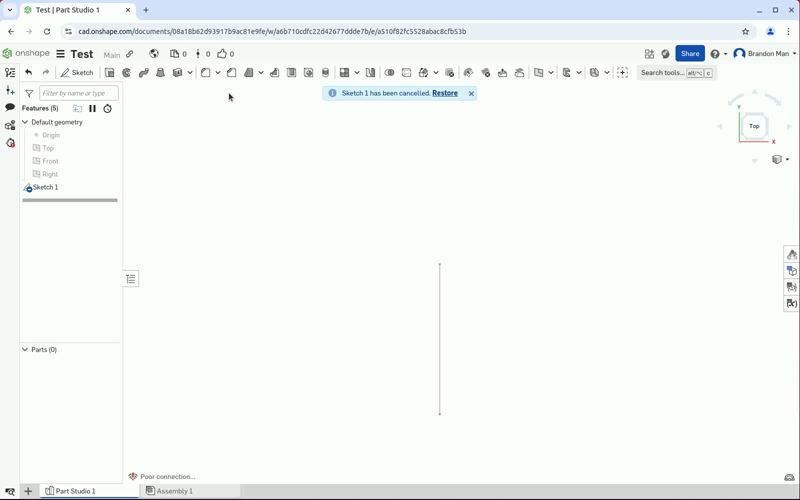
key(shift+h)
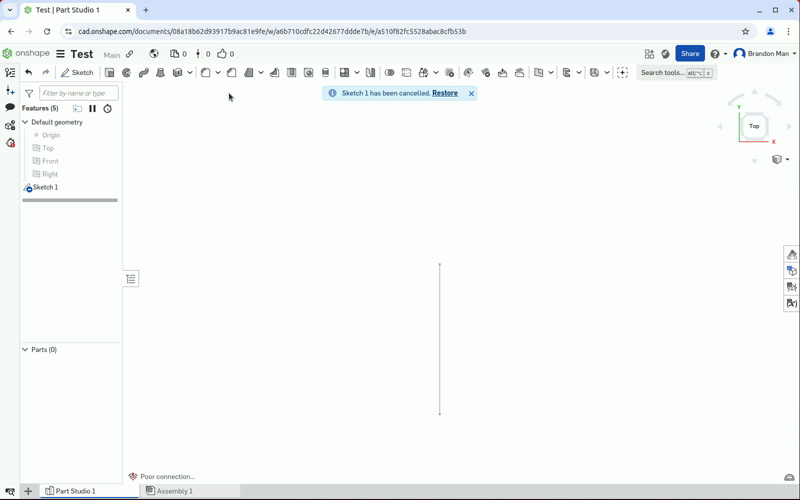
key(shift+s)
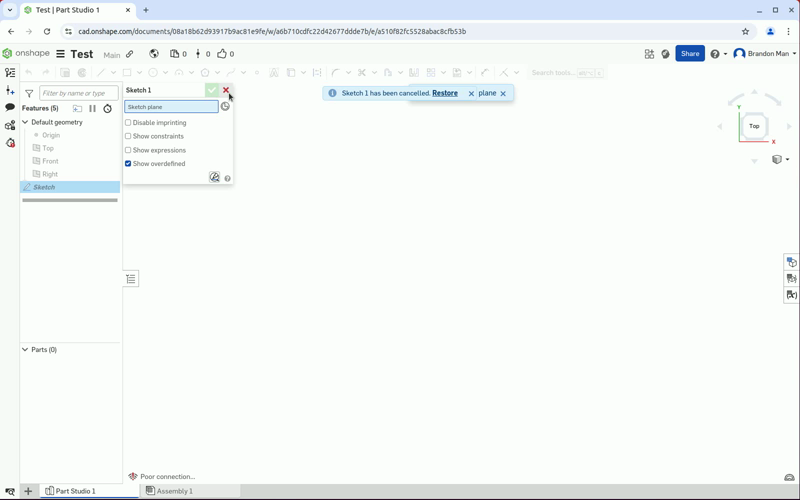
mouse_move(73, 150)
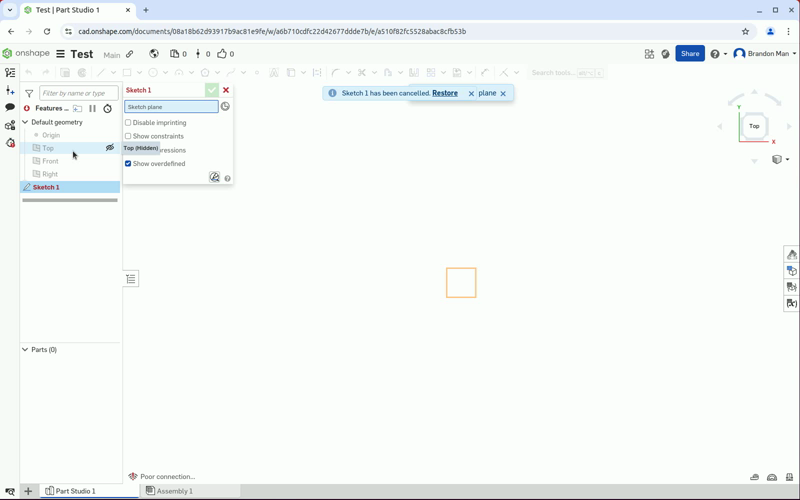
click(73, 150)
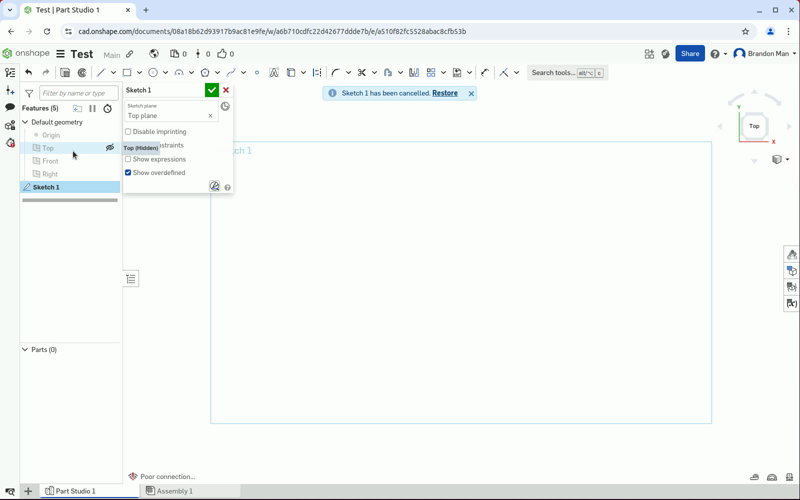
mouse_move(73, 352)
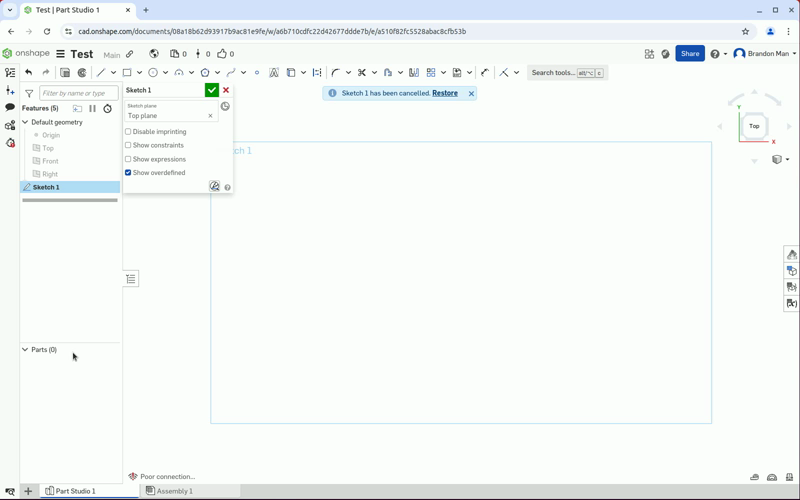
key(y)
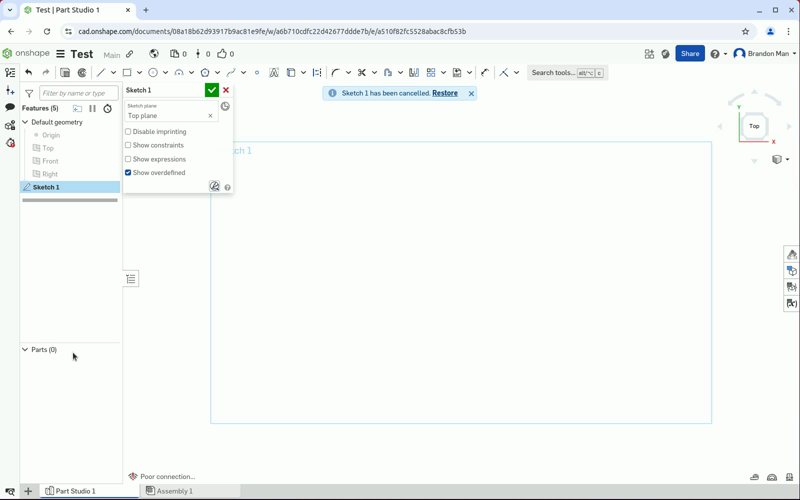
key(c)
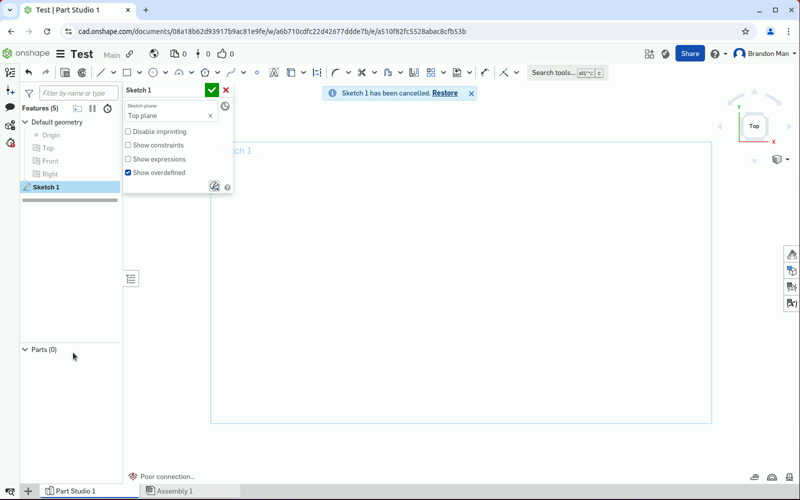
key_down(shift)
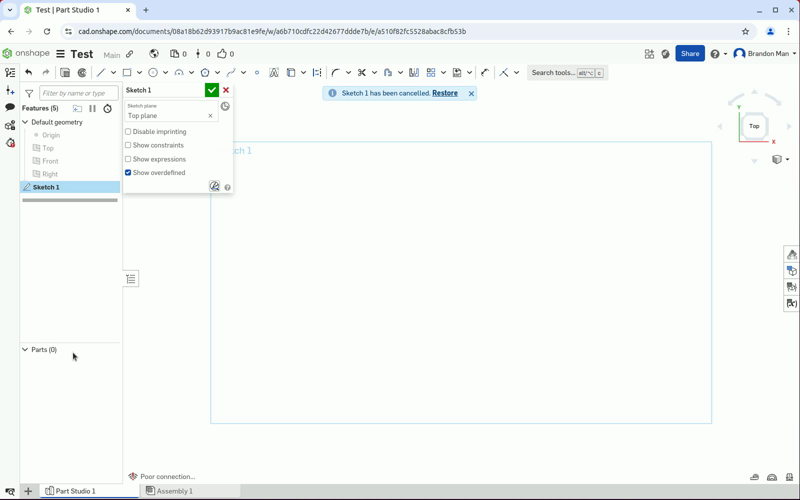
mouse_move(461, 282)
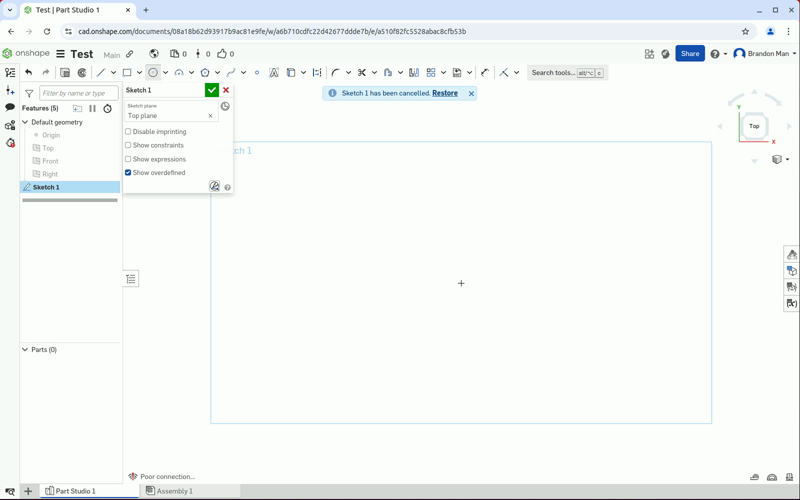
click(461, 282)
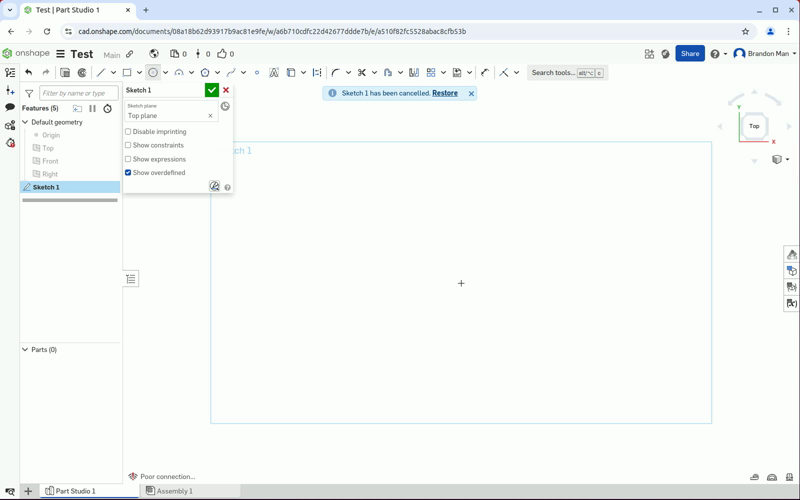
key_up(shift)
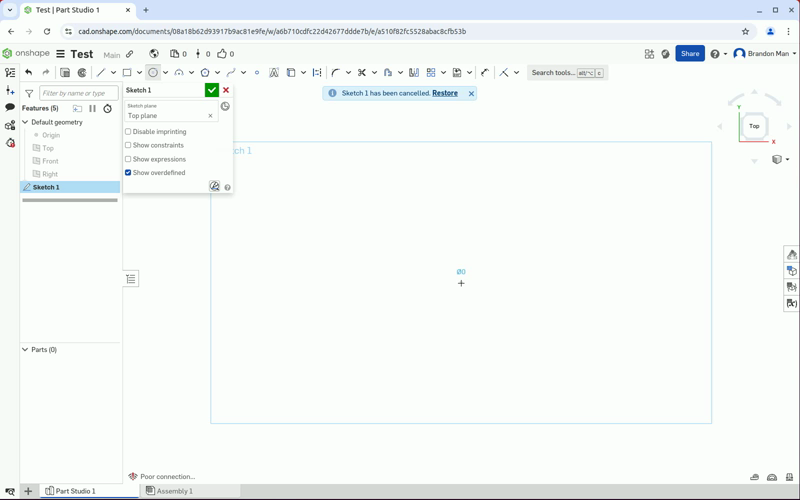
mouse_move(545, 282)
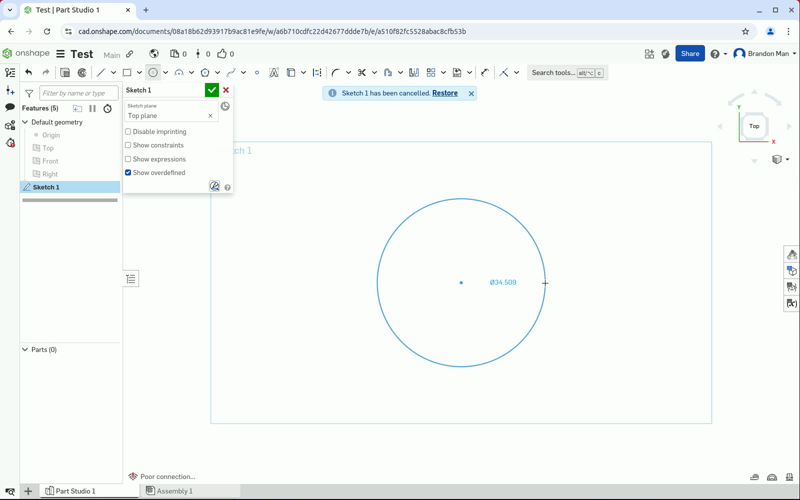
click(545, 282)
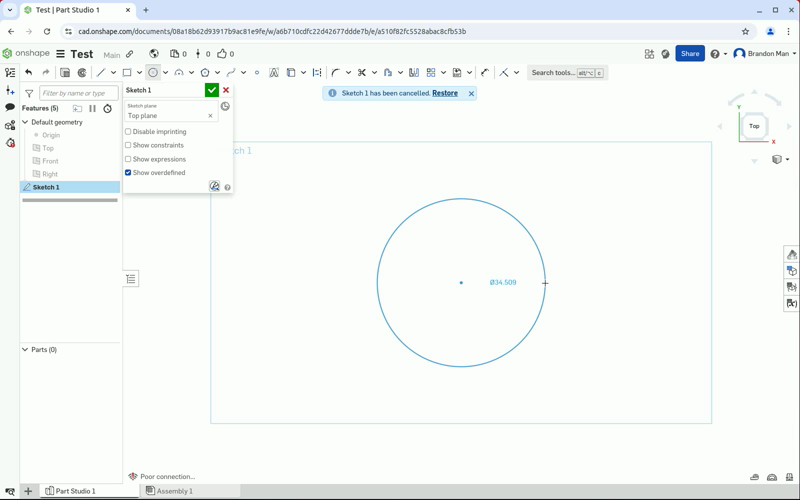
key(esc)
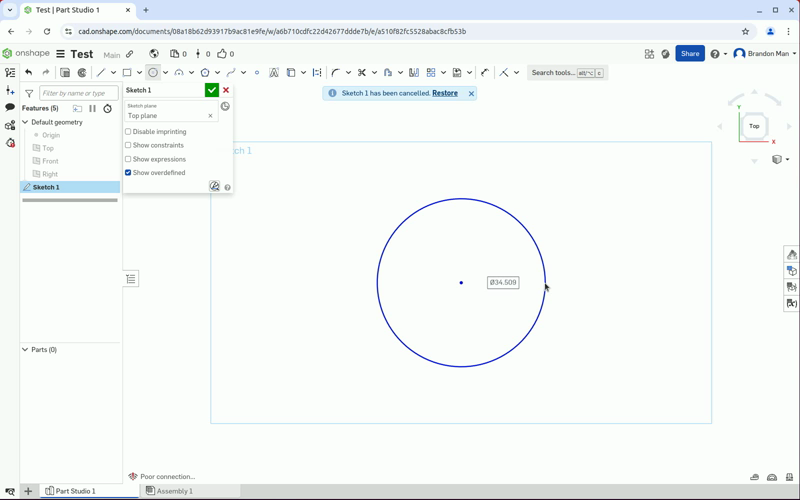
key(c)
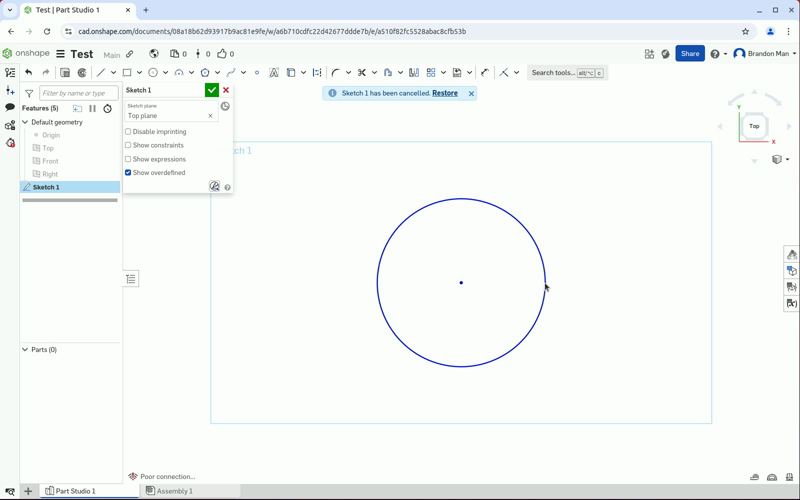
key_down(shift)
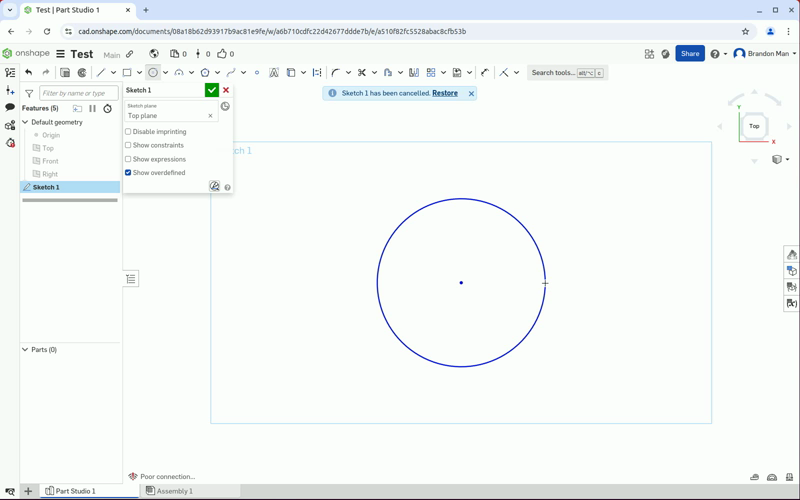
mouse_move(461, 282)
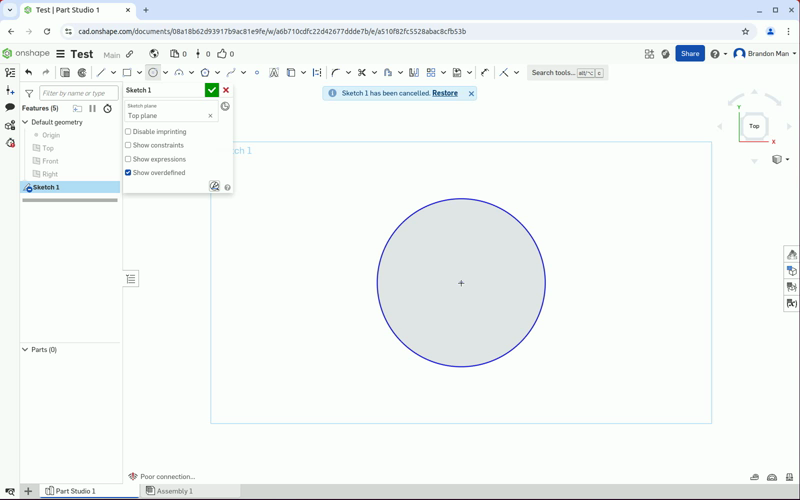
click(461, 282)
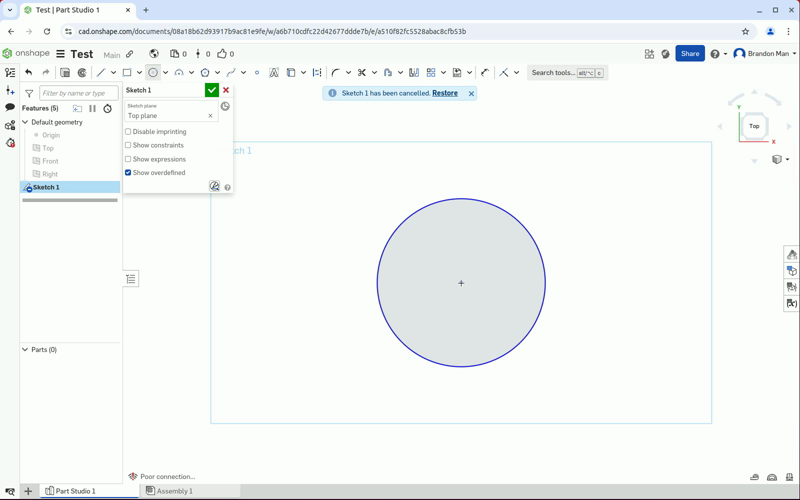
key_up(shift)
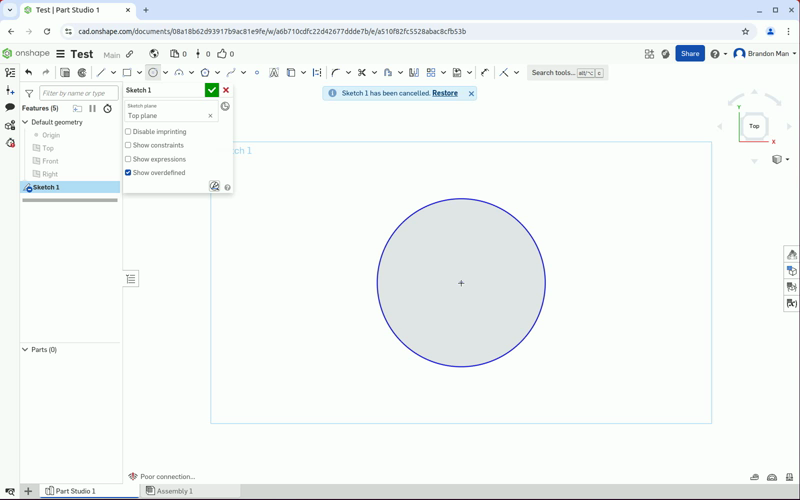
mouse_move(487, 282)
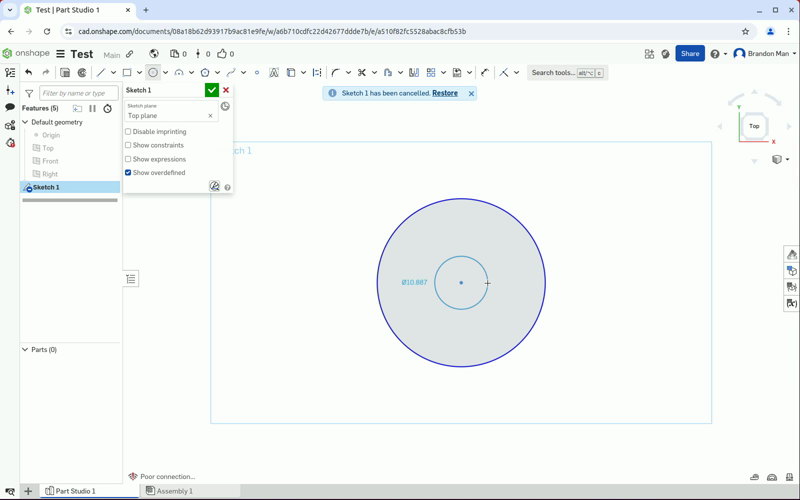
click(487, 282)
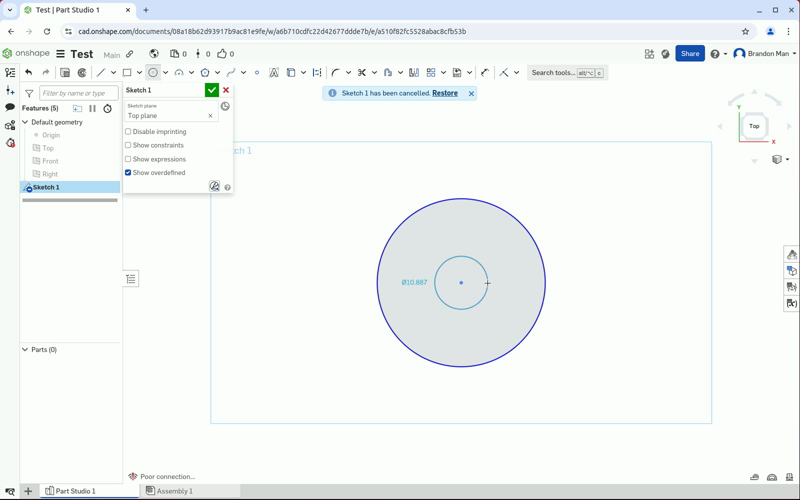
key(esc)
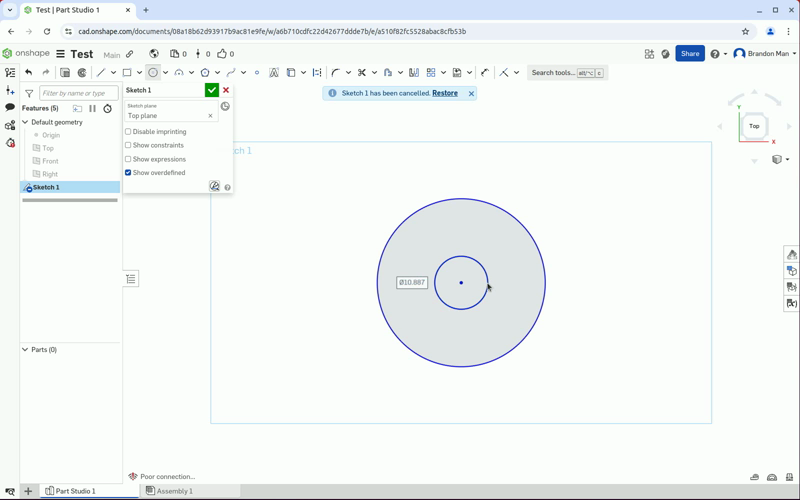
mouse_move(521, 246)
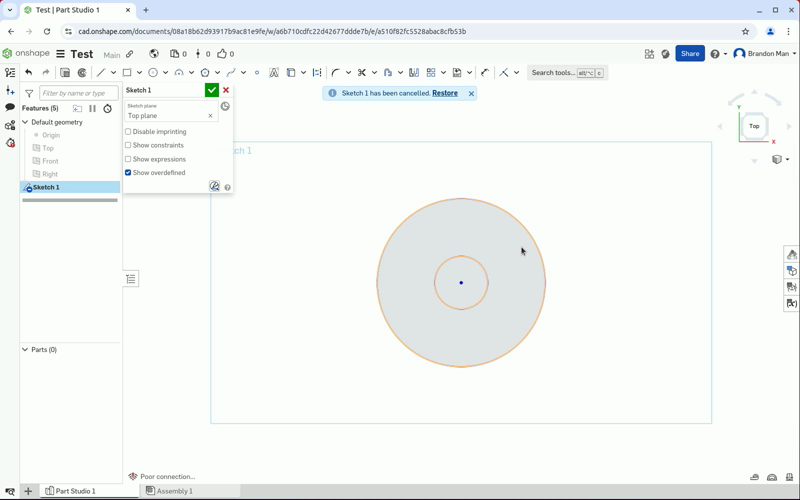
click(521, 246)
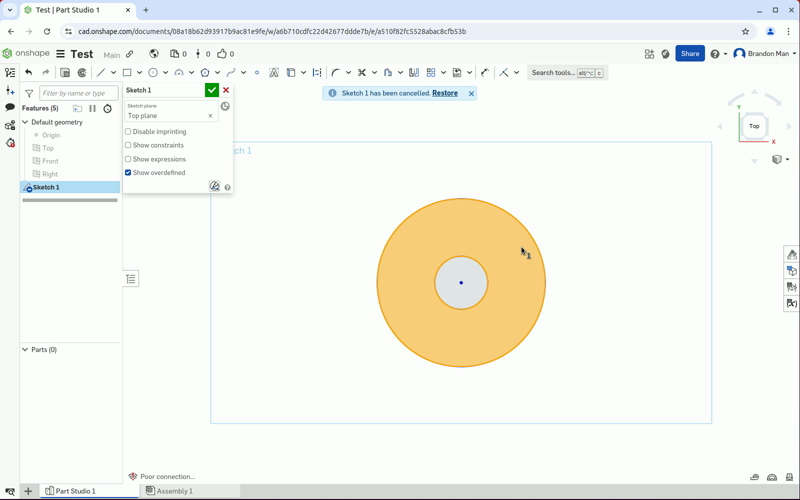
mouse_move(73, 352)
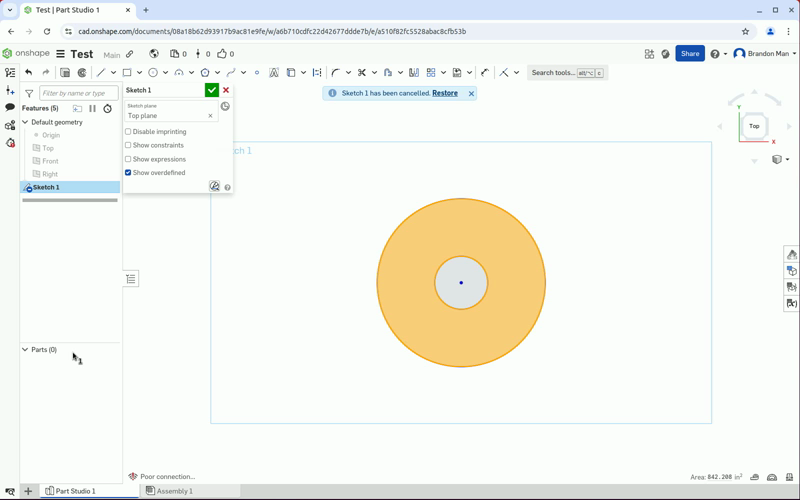
key(shift+y)
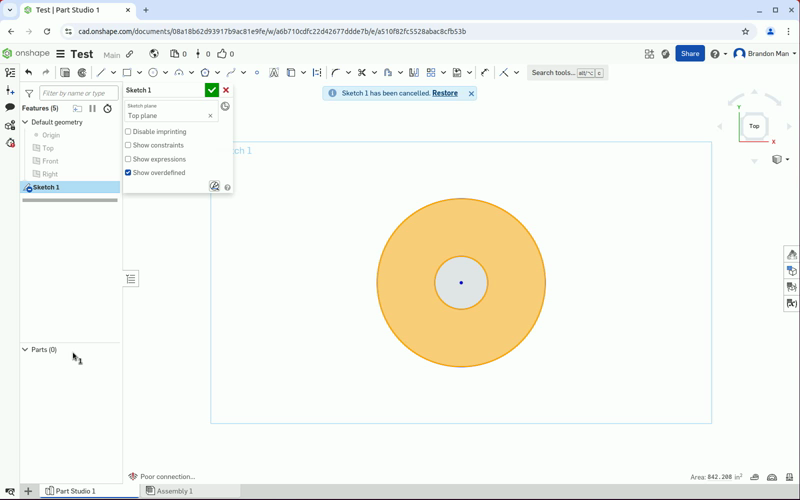
key(shift+e)
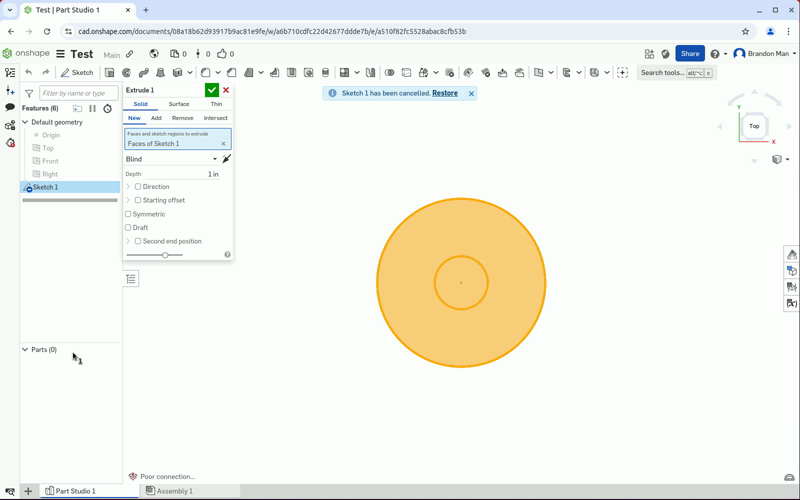
mouse_move(143, 106)
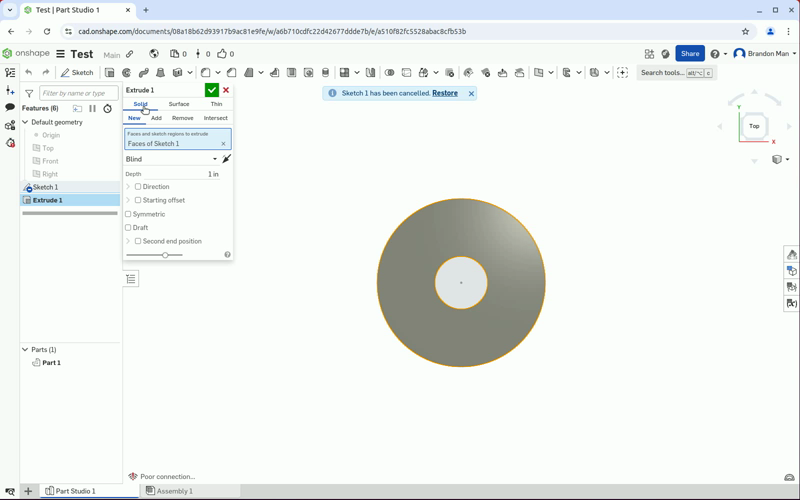
click(143, 106)
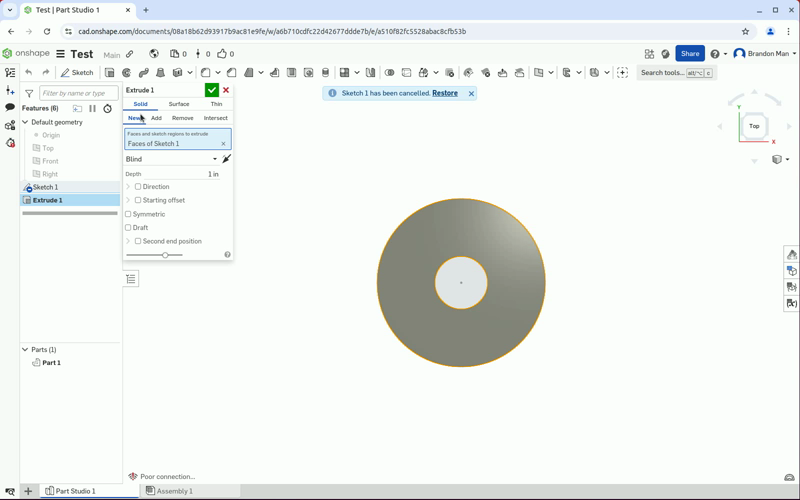
mouse_move(137, 120)
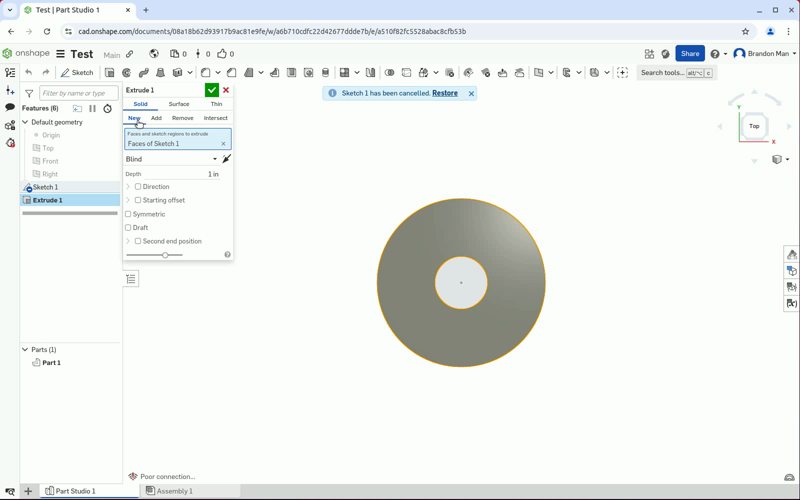
click(137, 120)
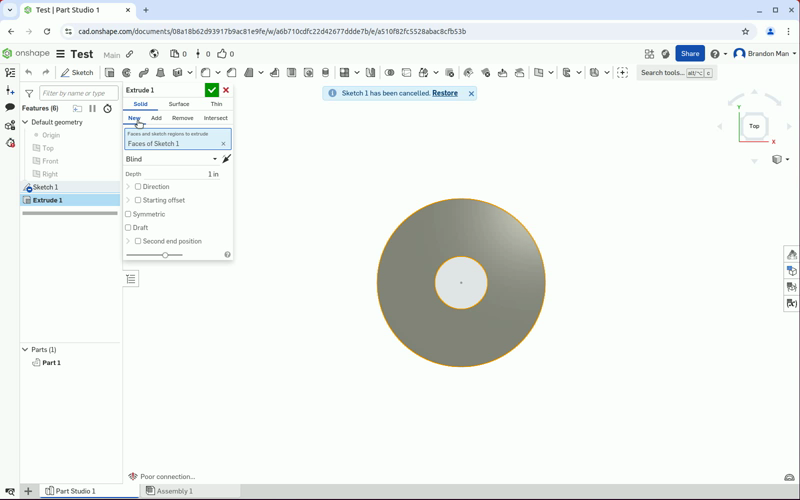
key(tab, 4)
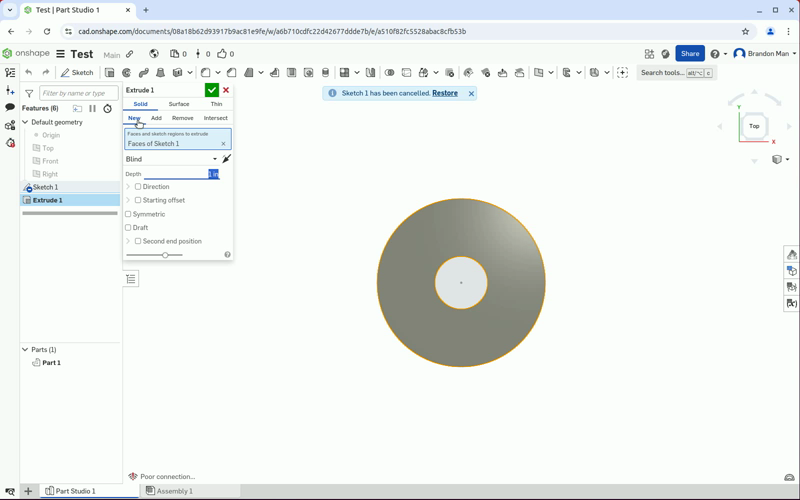
text(23.108)
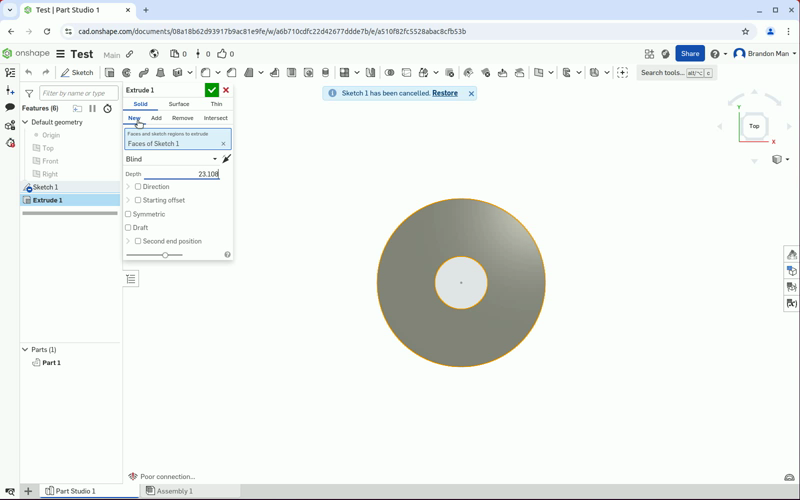
key(enter)
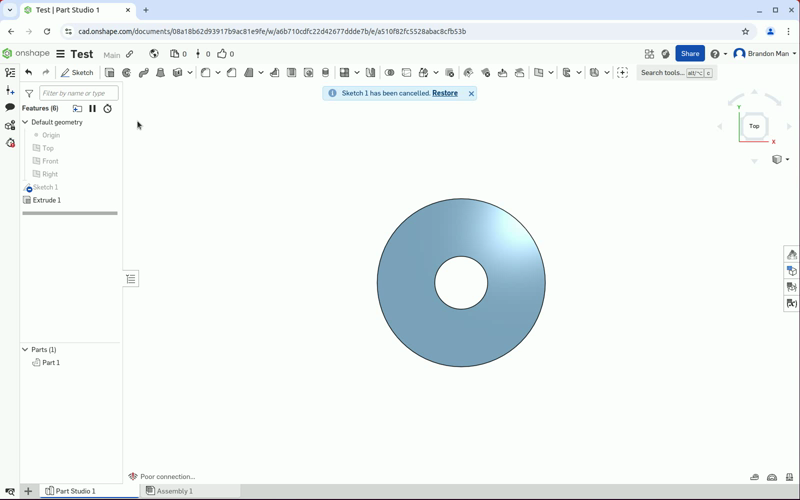
key(shift+h)
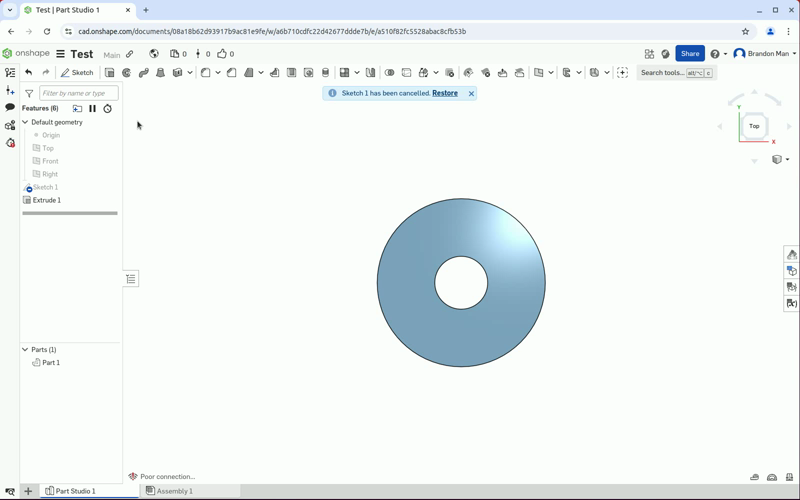
key(shift+h)
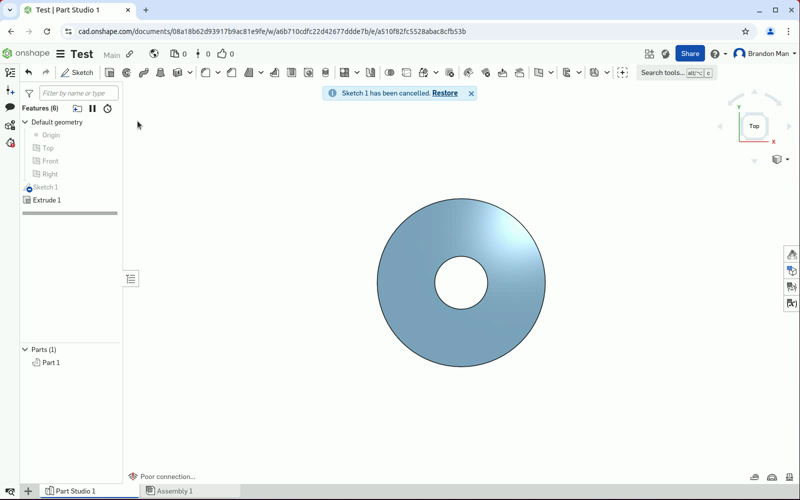
mouse_move(73, 189)
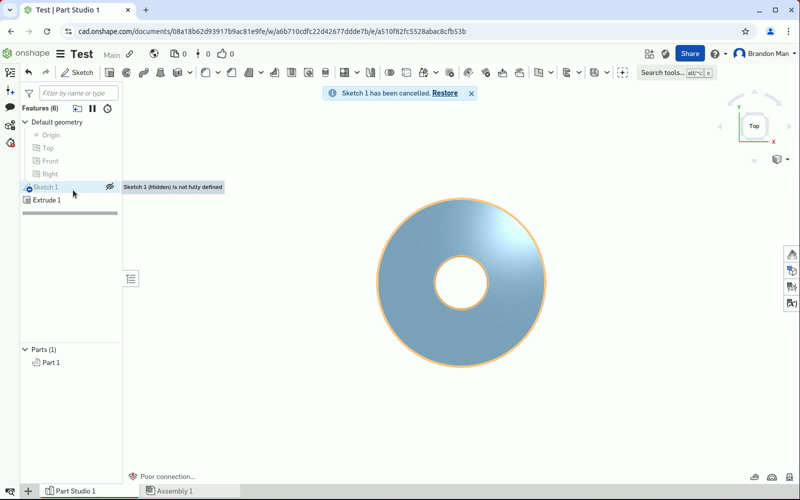
click(73, 189)
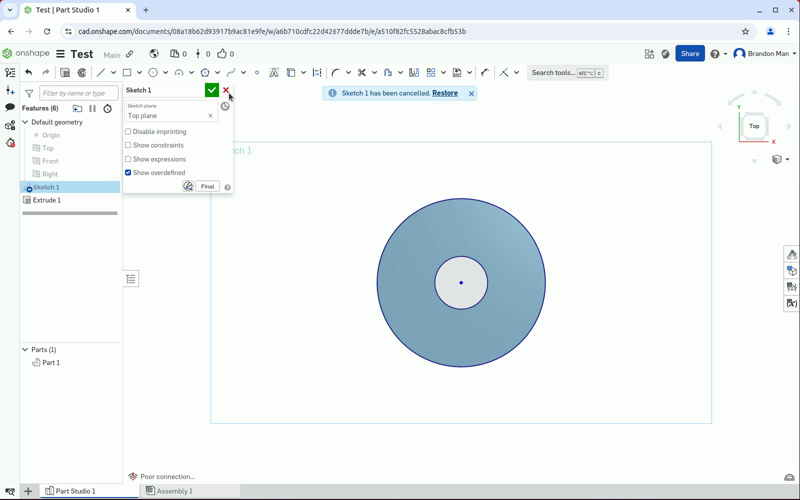
mouse_move(229, 92)
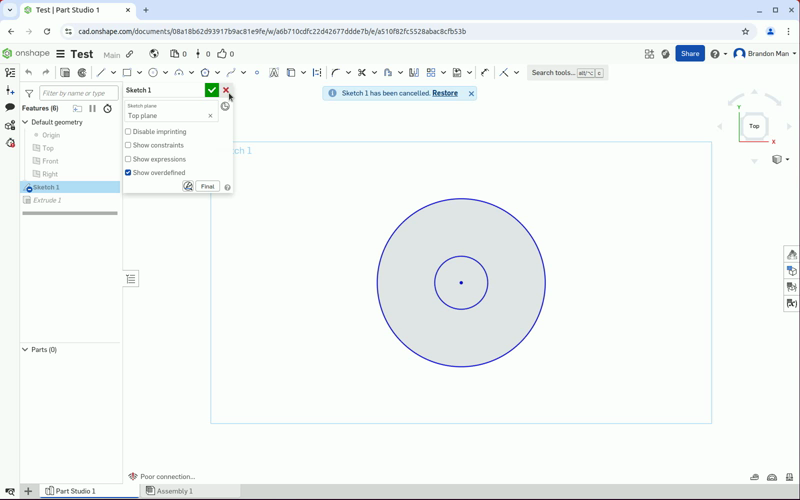
click(229, 92)
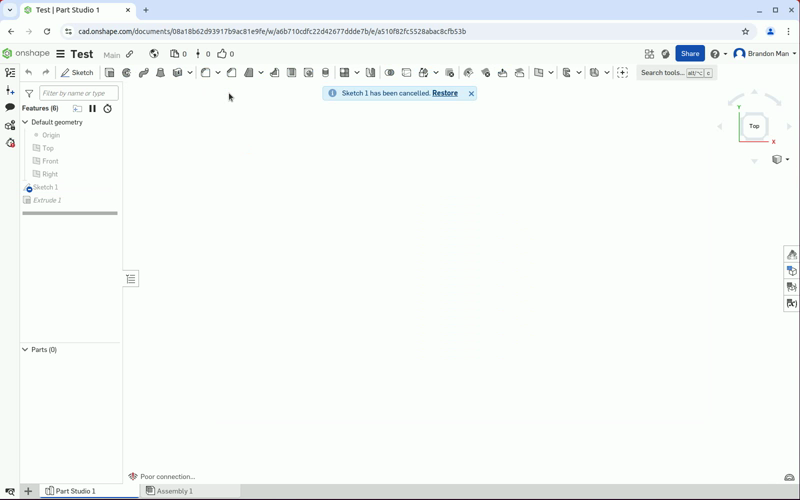
mouse_move(73, 352)
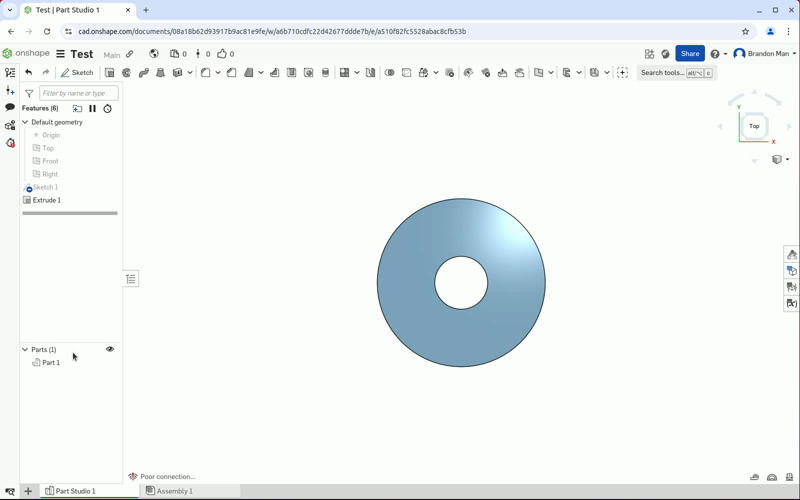
key(y)
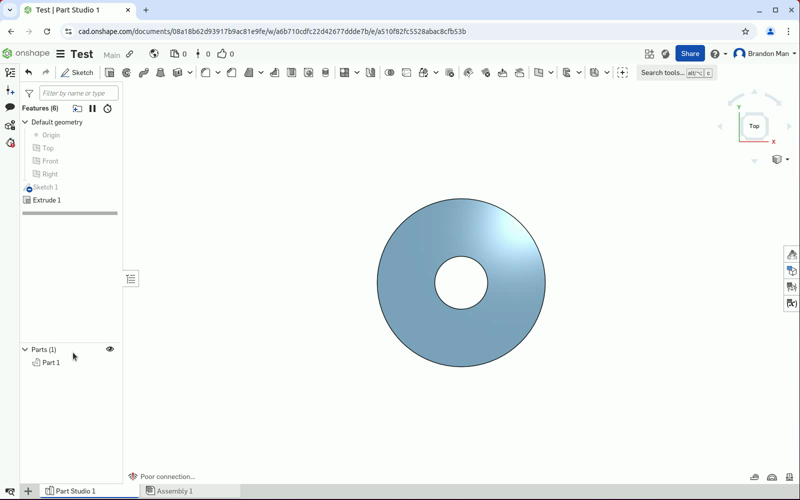
key(shift+p)
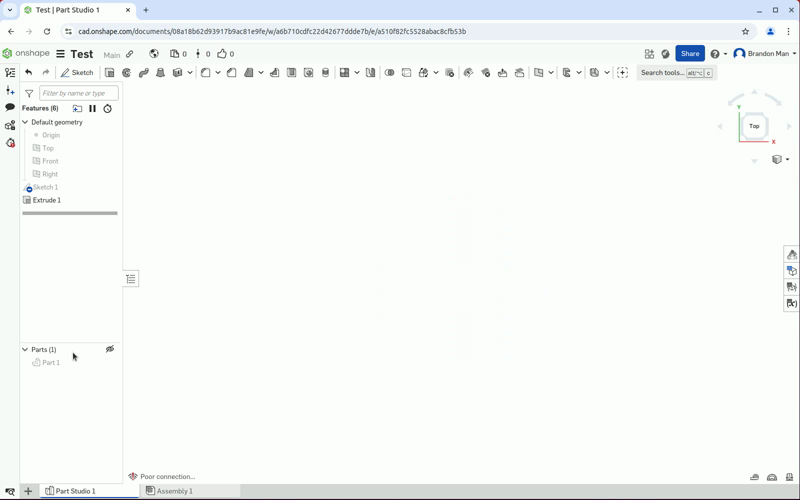
key(space)
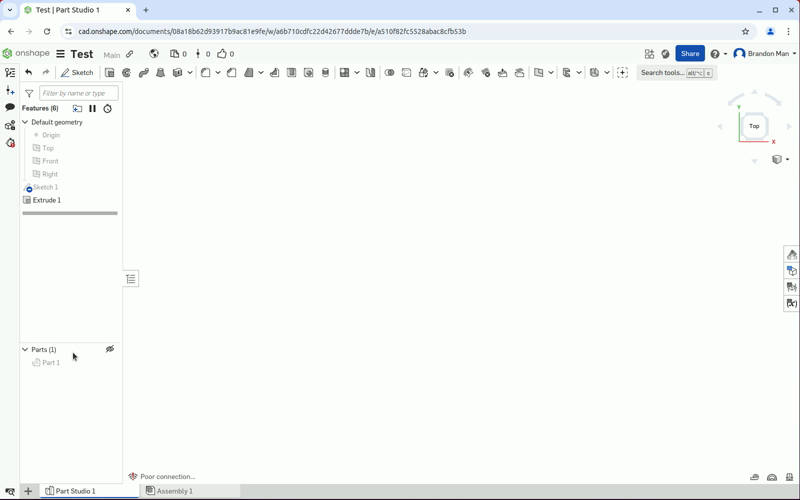
key_down(shift)
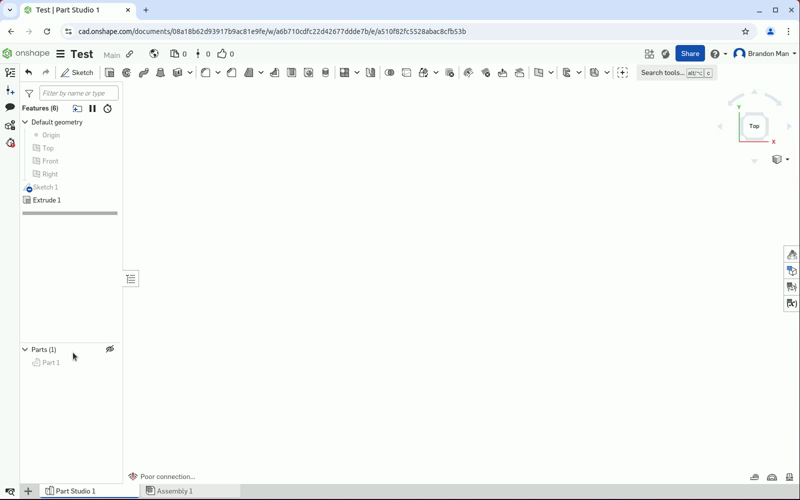
key(up)
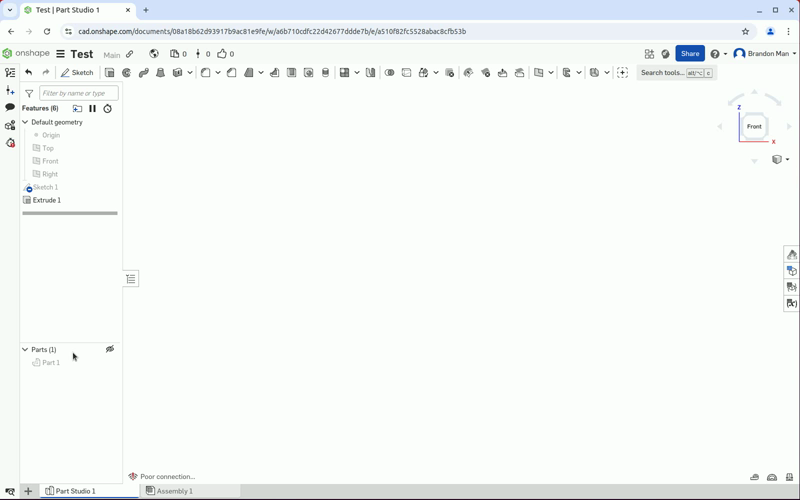
key_up(shift)
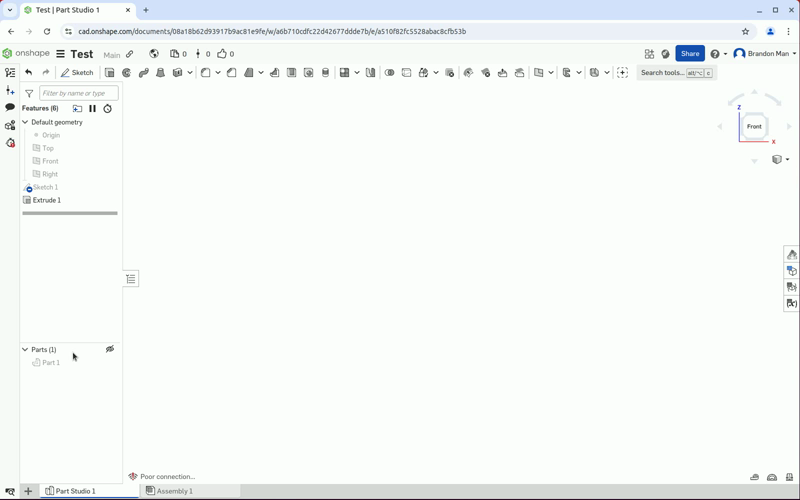
mouse_move(73, 352)
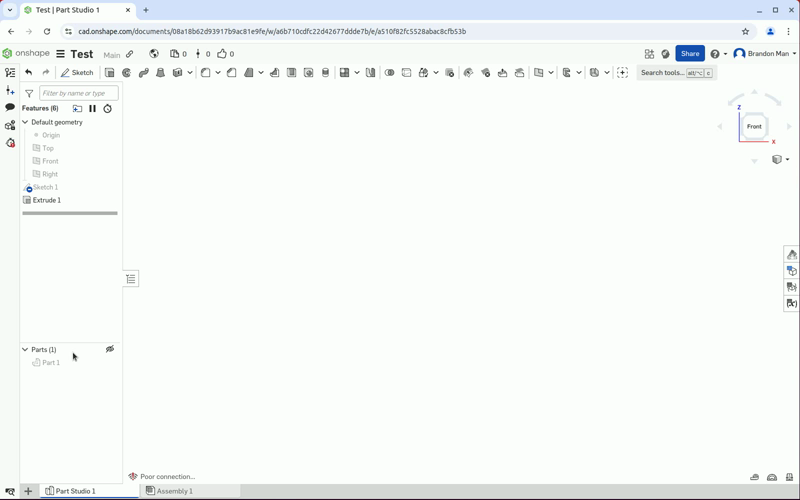
key(shift+y)
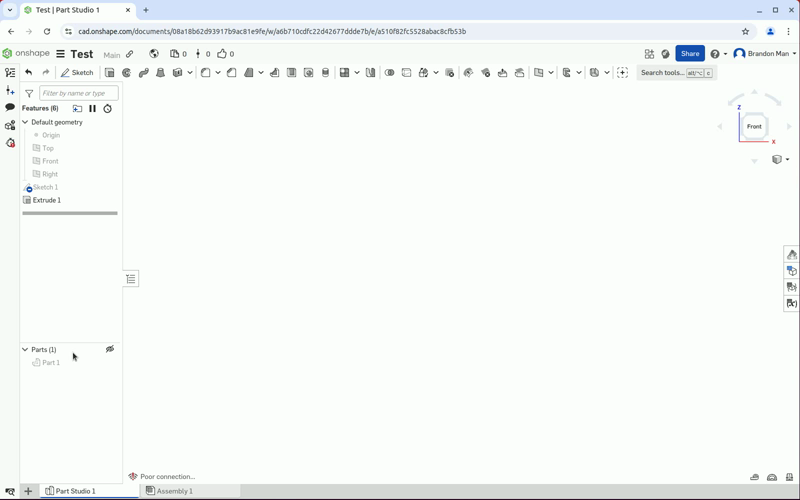
key(shift+s)
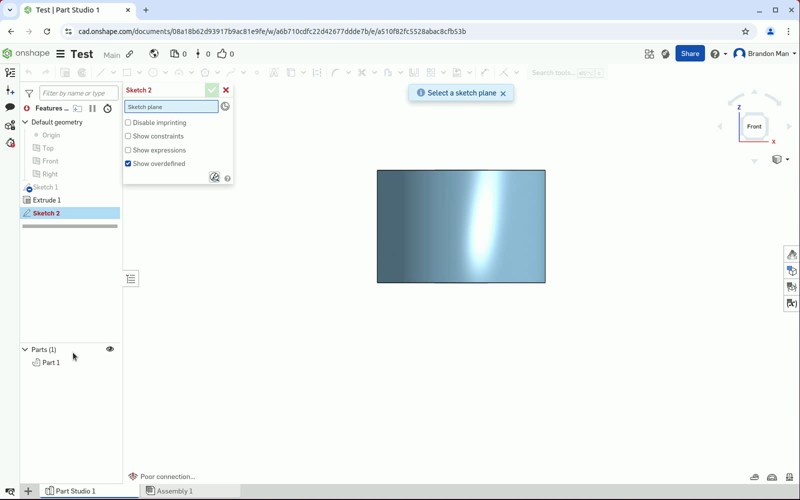
mouse_move(73, 163)
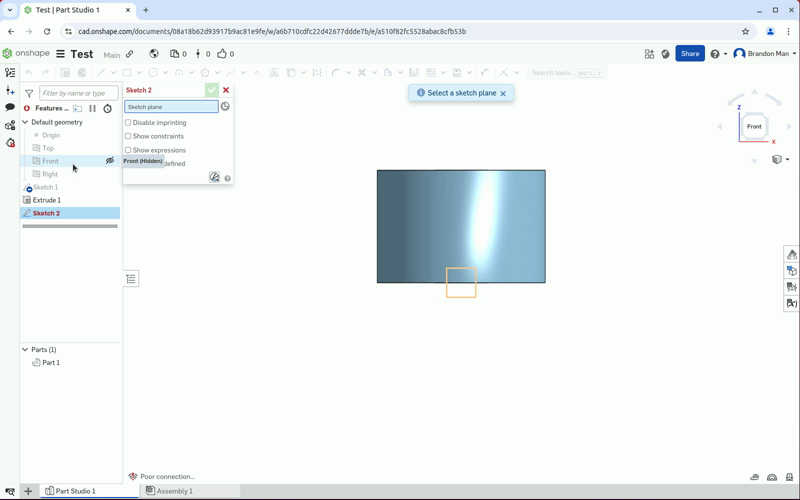
click(73, 163)
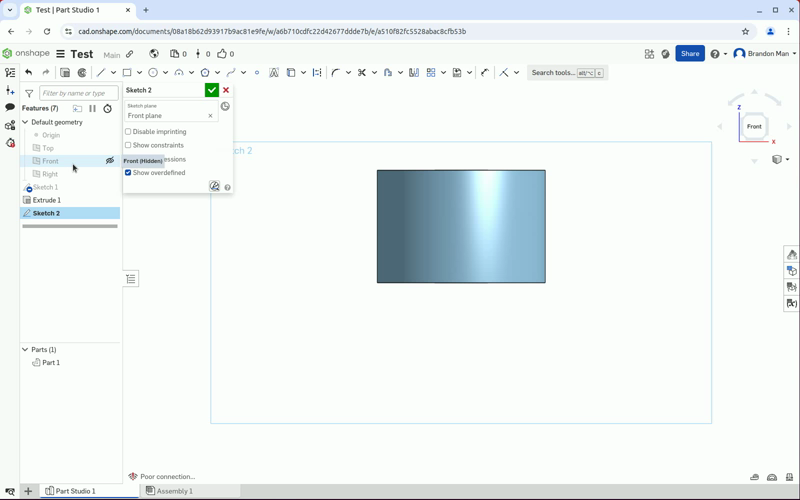
mouse_move(73, 352)
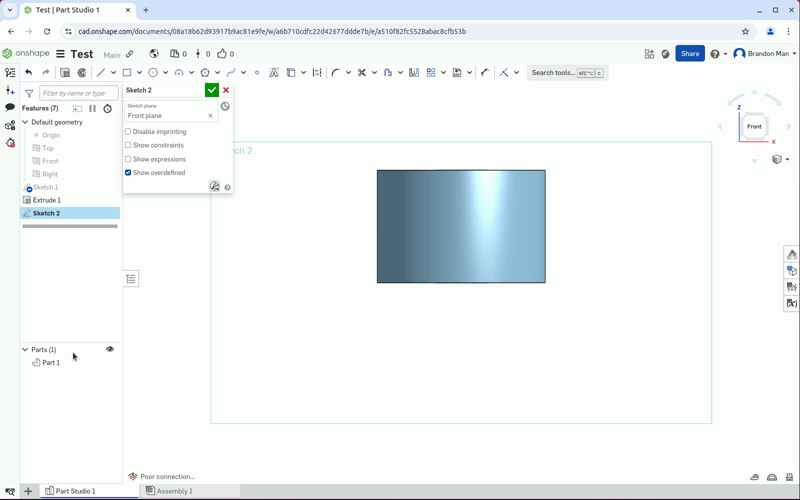
key(y)
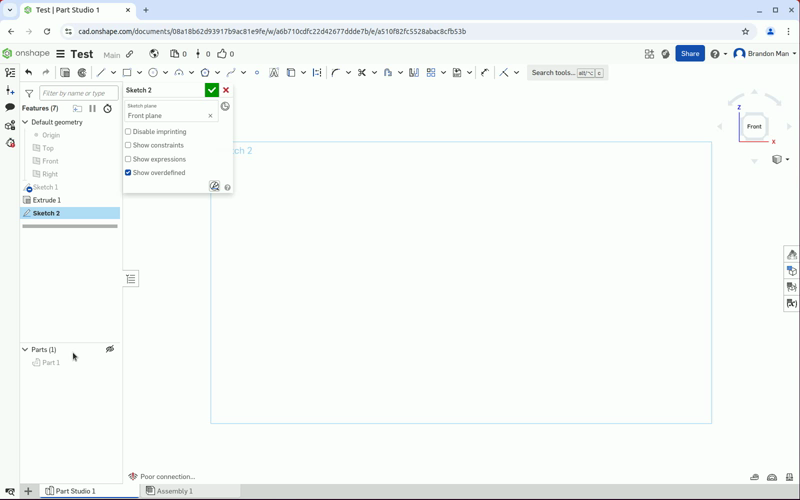
key(l)
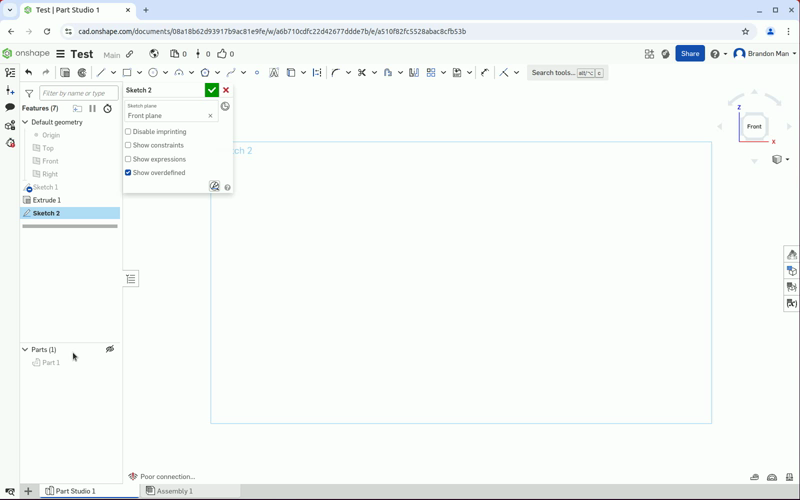
key_down(shift)
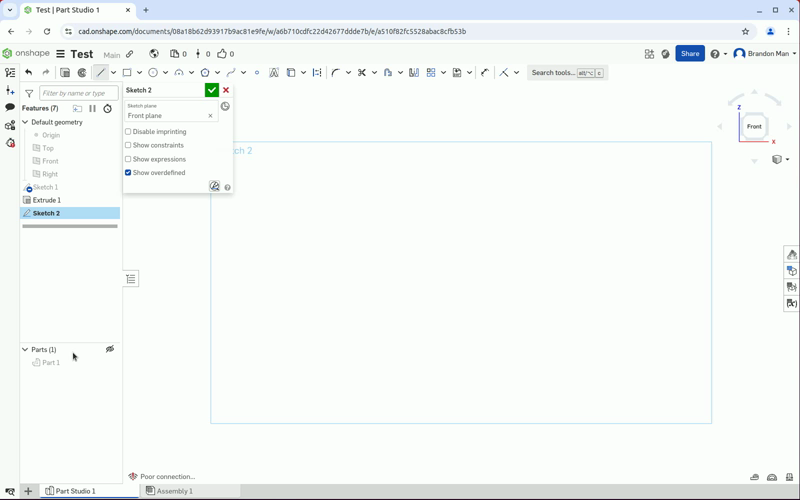
mouse_move(370, 197)
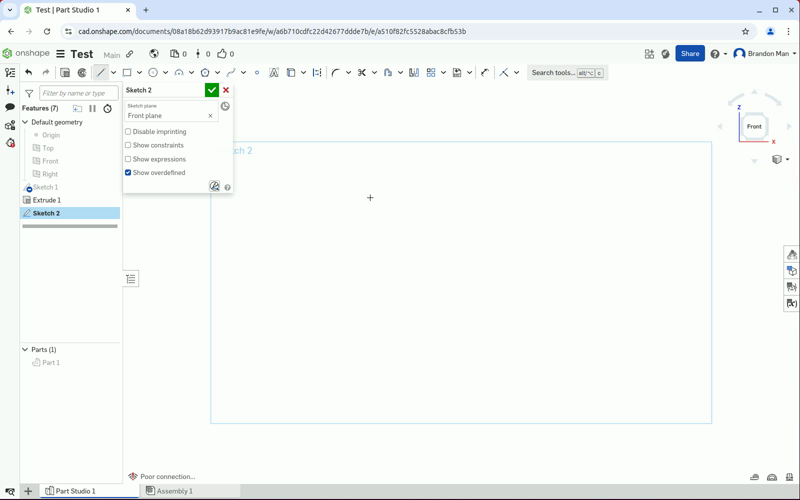
click(370, 197)
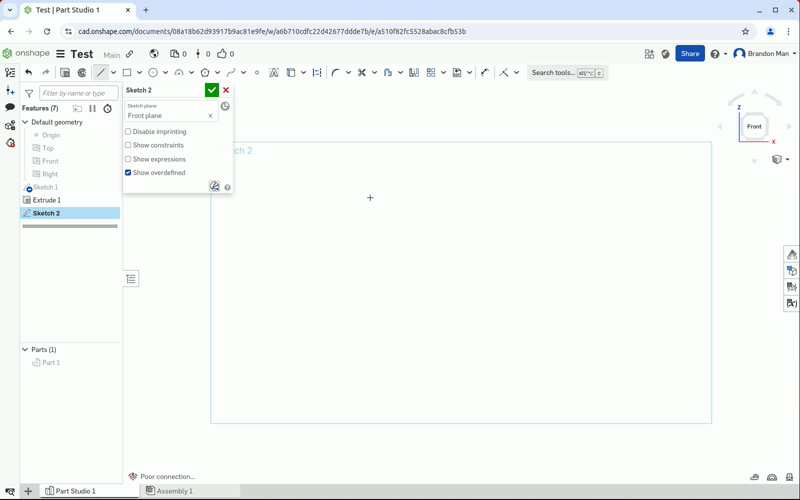
key_up(shift)
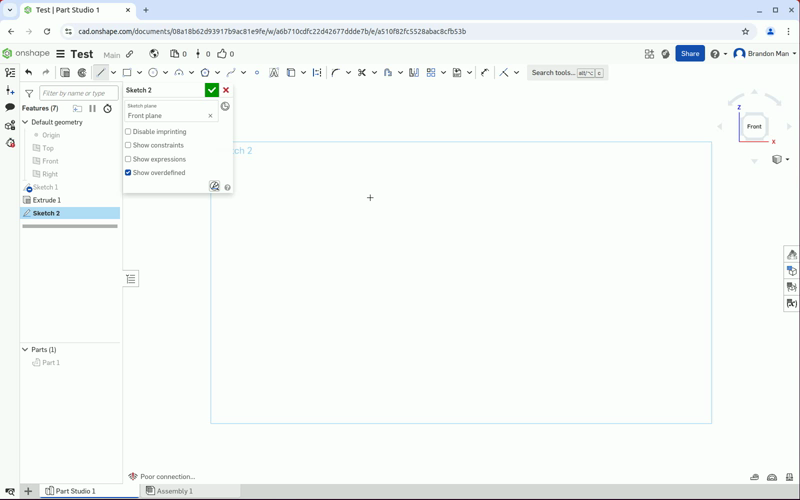
key_down(shift)
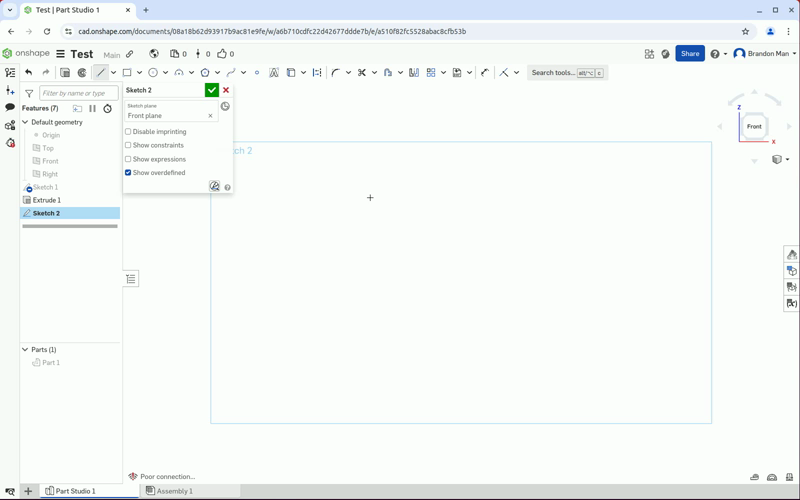
mouse_move(436, 197)
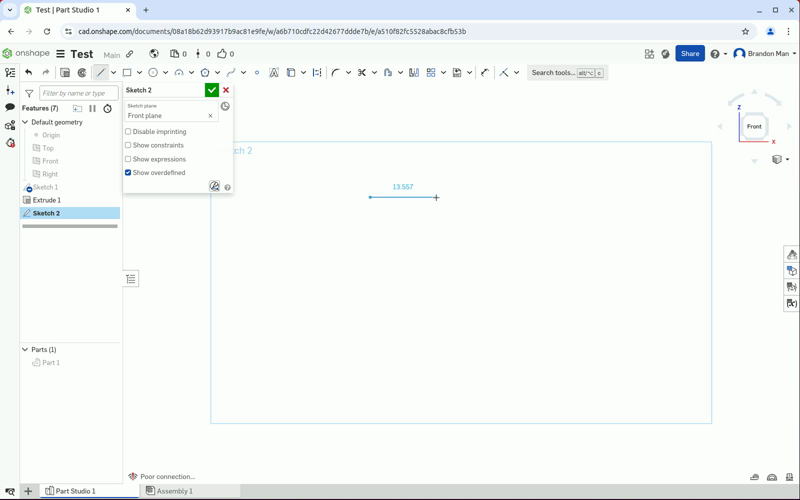
click(436, 197)
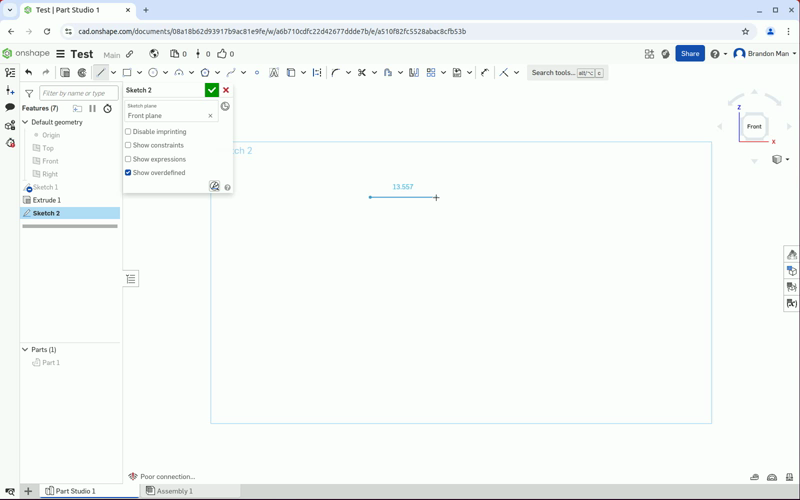
key_up(shift)
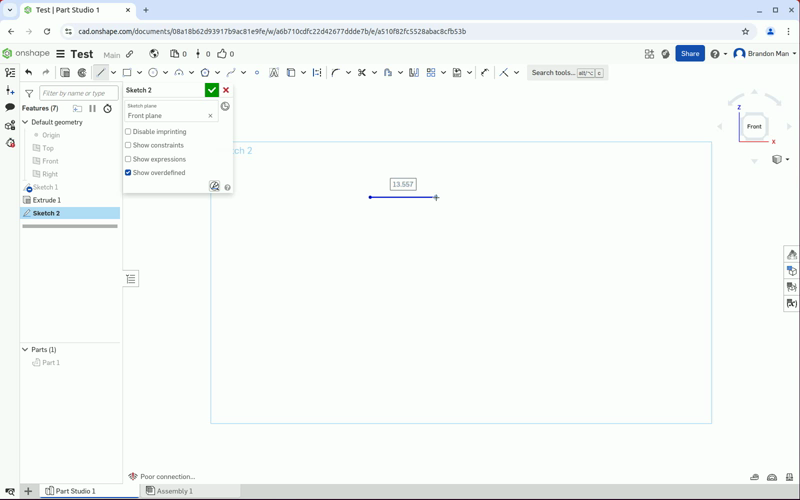
key_down(shift)
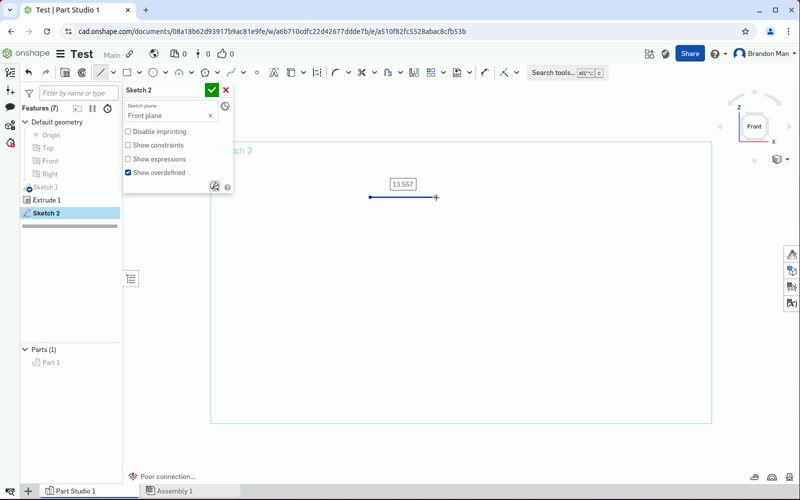
mouse_move(466, 197)
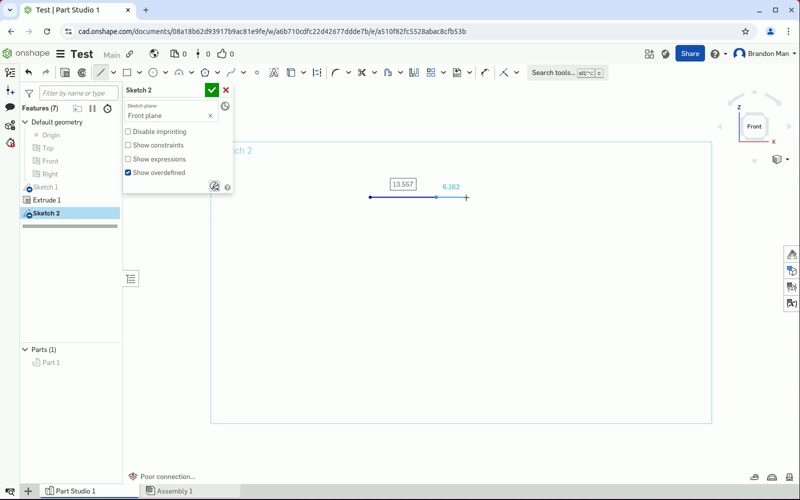
mouse_move(452, 197)
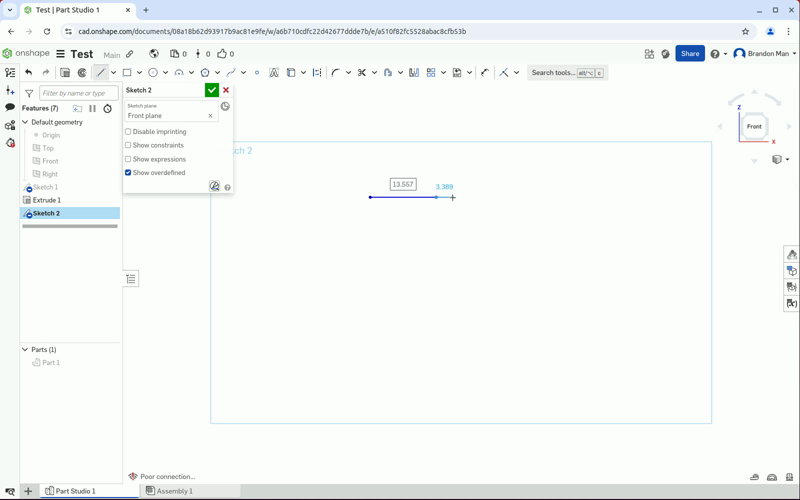
click(452, 197)
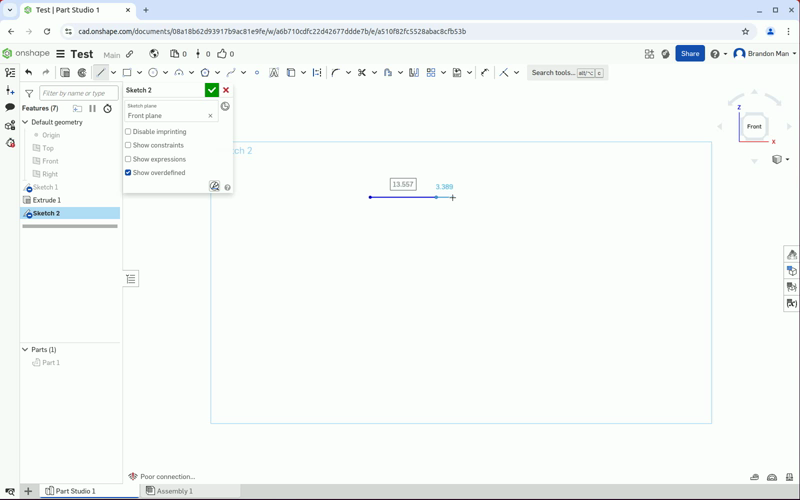
key_up(shift)
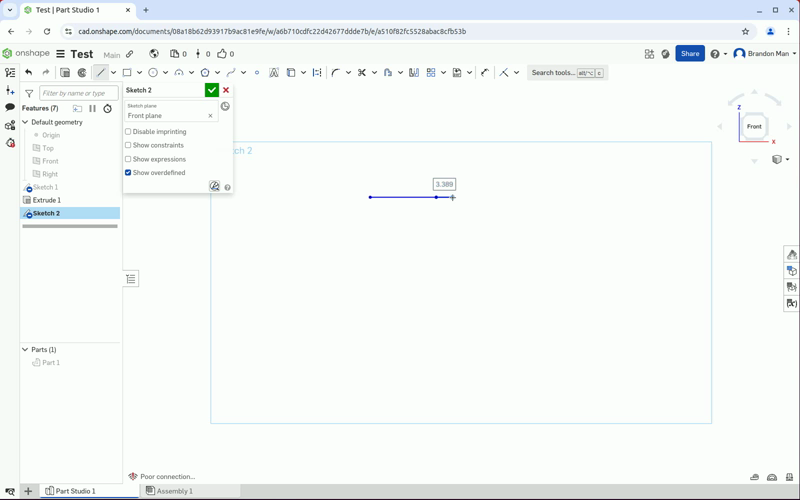
key_down(shift)
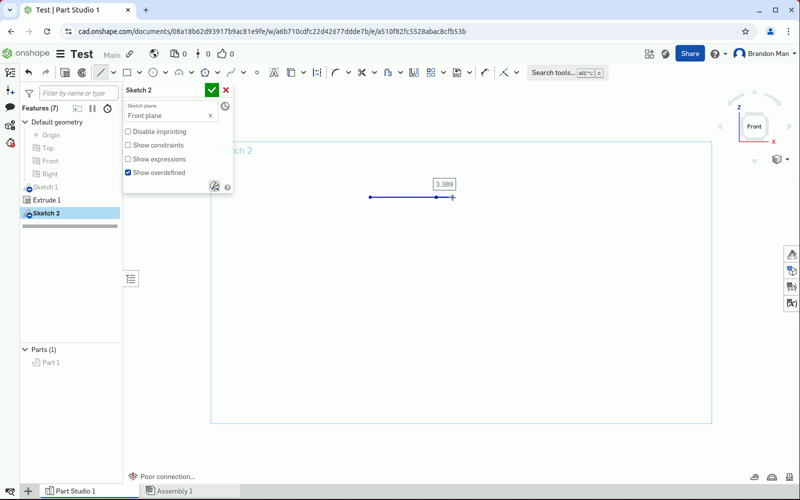
mouse_move(482, 197)
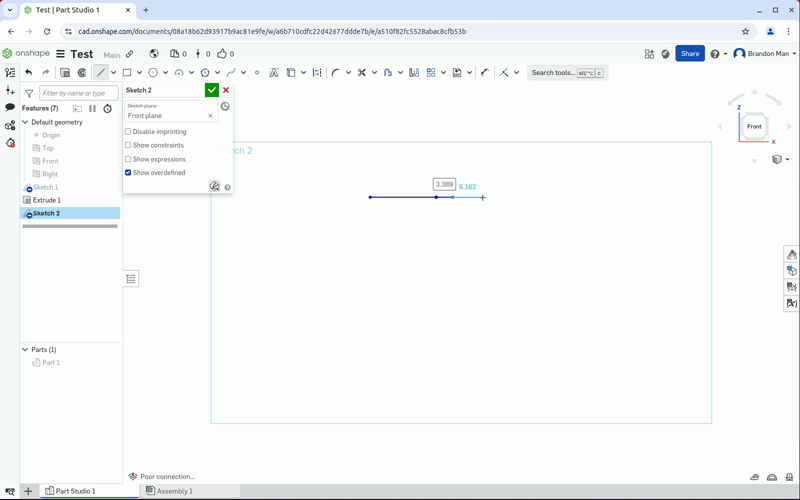
mouse_move(452, 178)
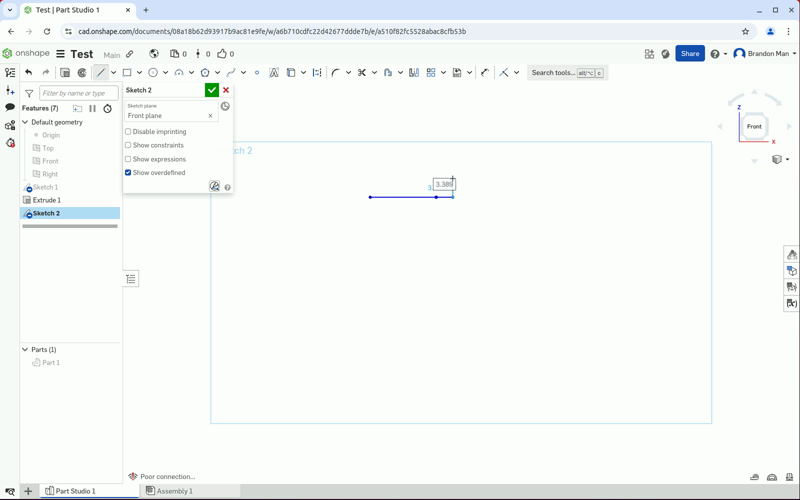
click(452, 178)
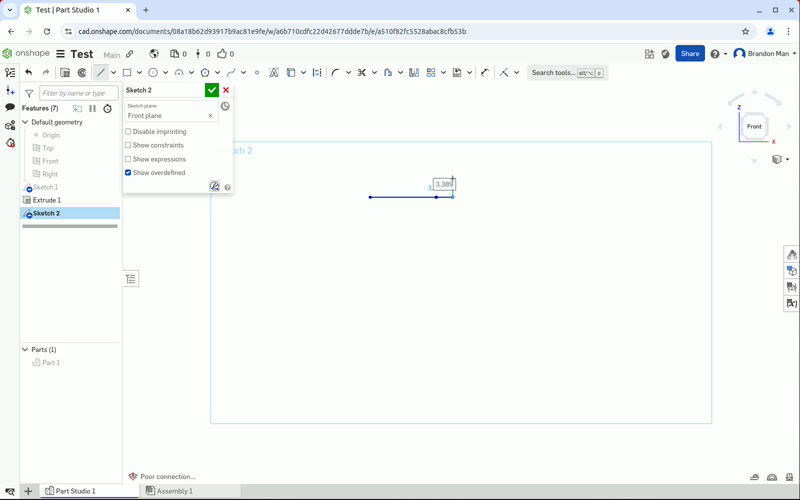
key_up(shift)
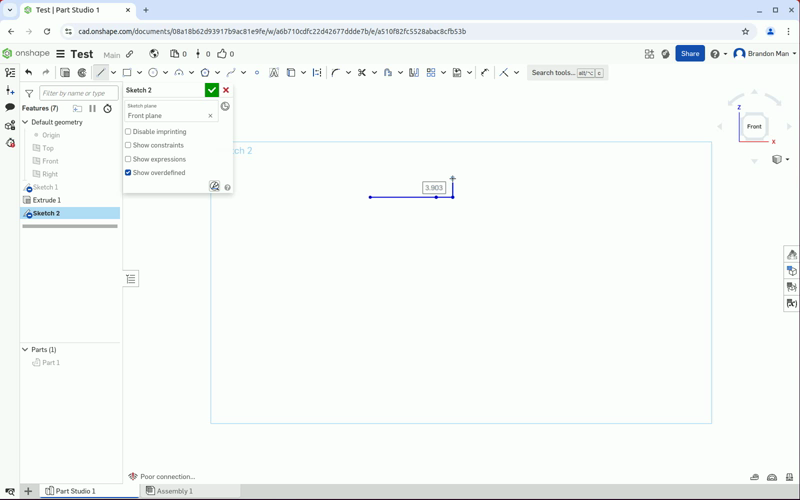
key_down(shift)
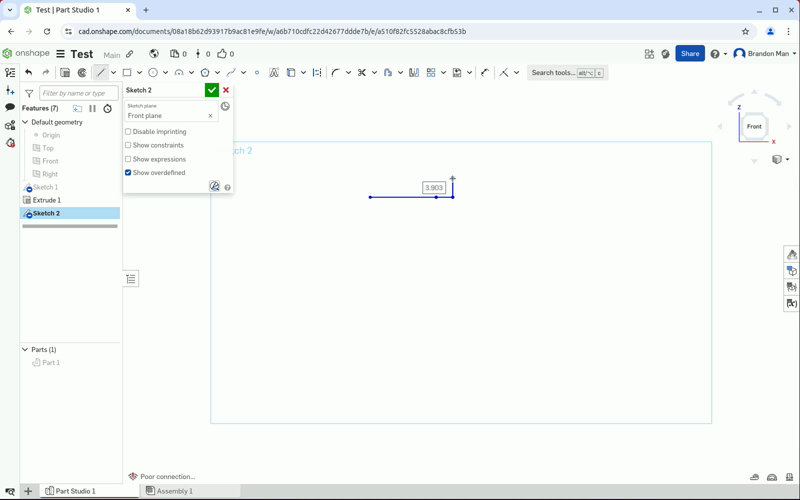
mouse_move(482, 178)
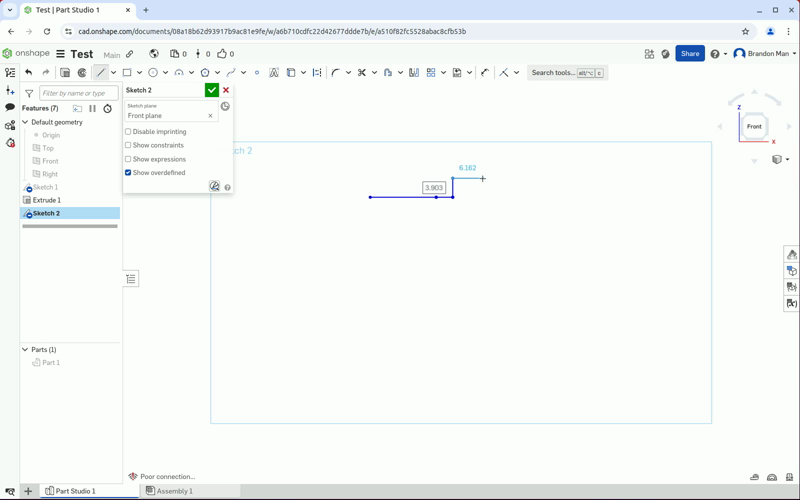
mouse_move(452, 156)
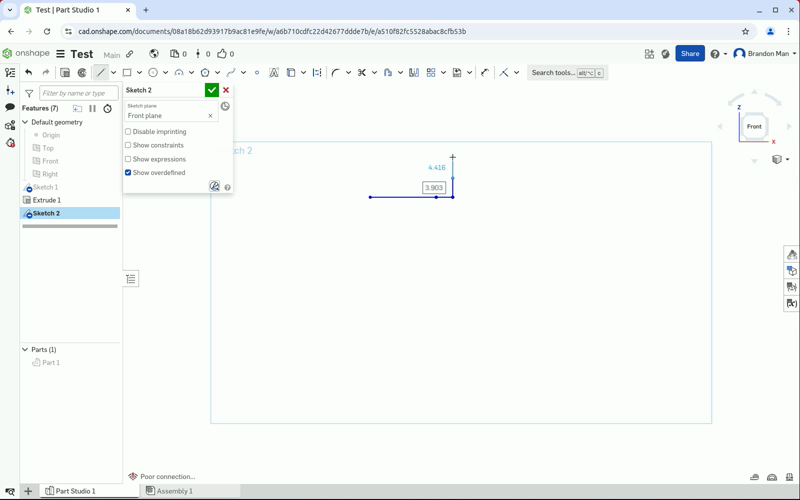
click(452, 156)
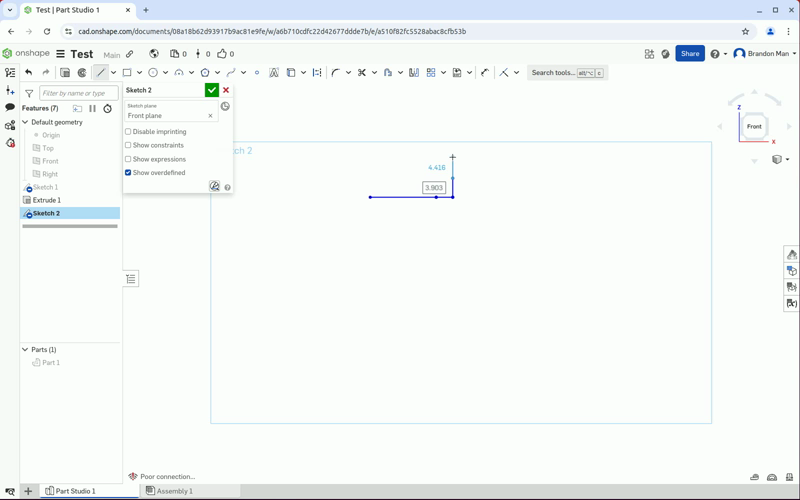
key_up(shift)
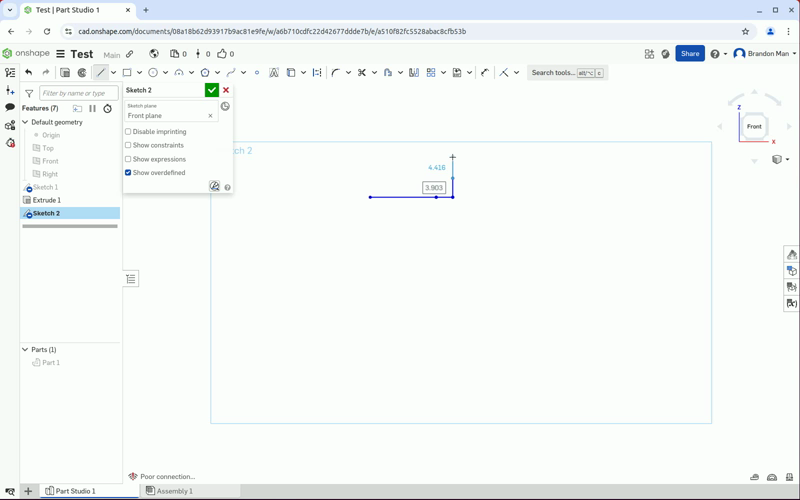
key_down(shift)
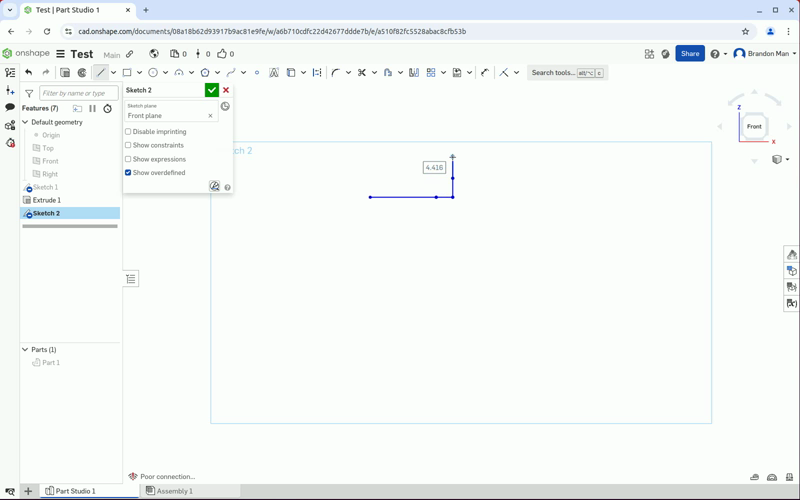
mouse_move(370, 156)
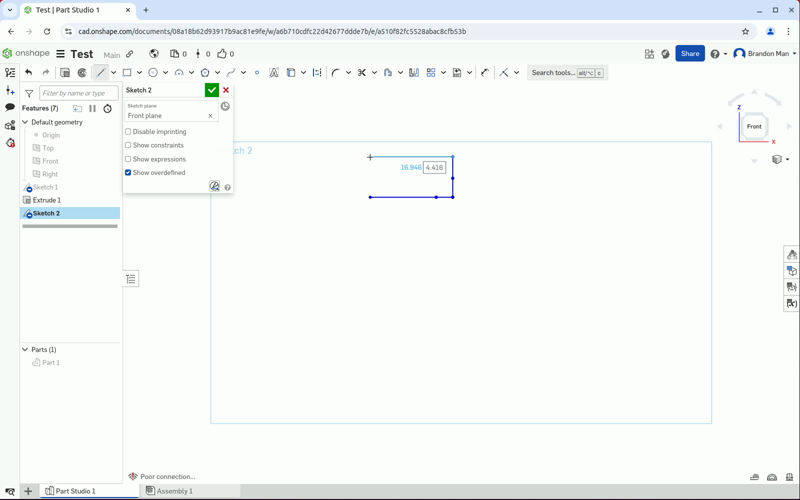
click(370, 156)
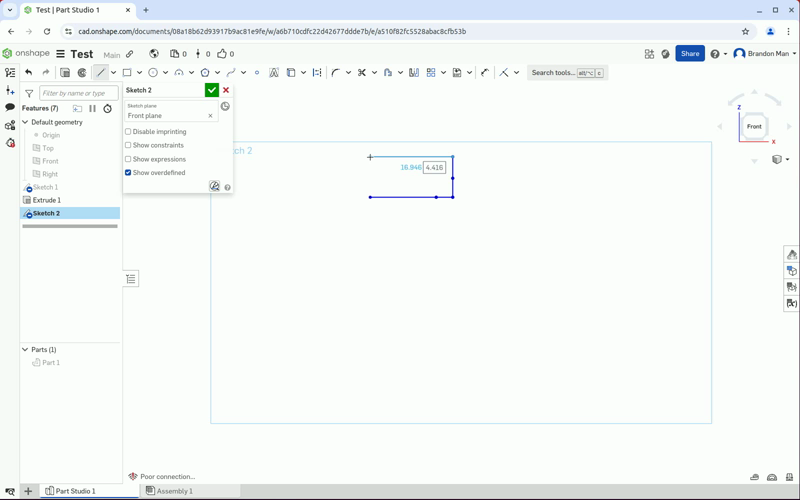
key_up(shift)
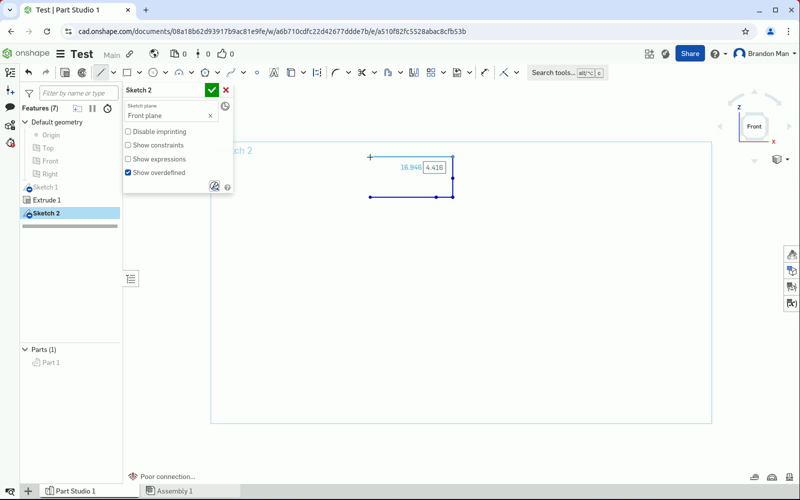
key_down(shift)
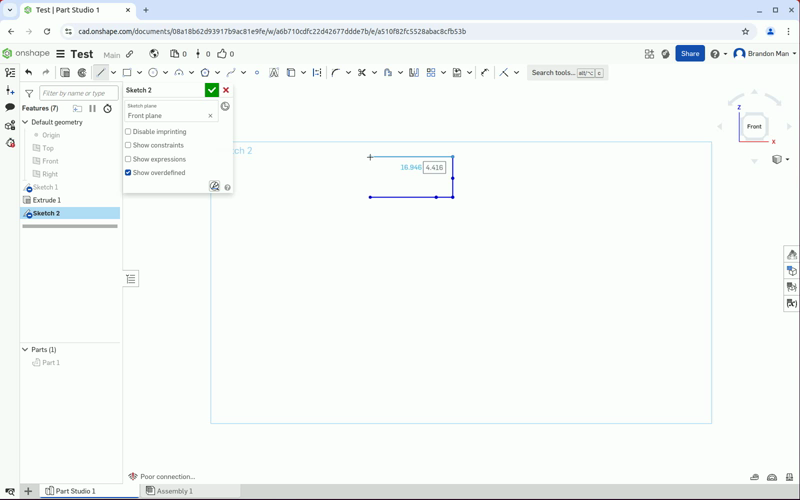
mouse_move(400, 156)
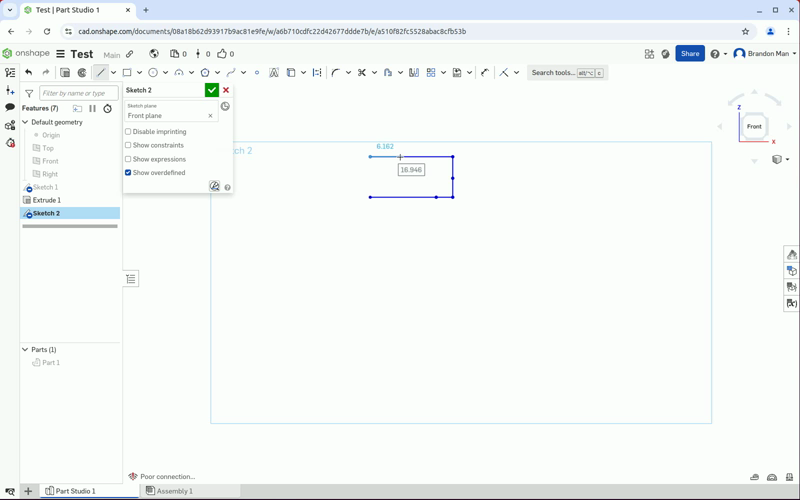
mouse_move(370, 178)
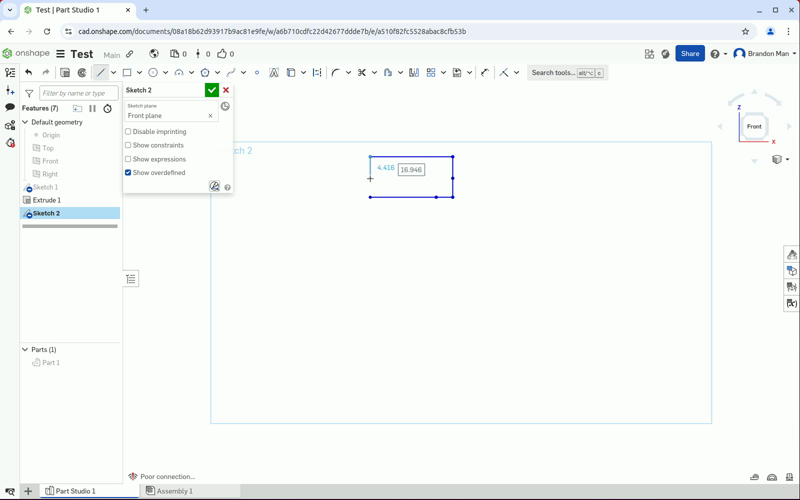
click(370, 178)
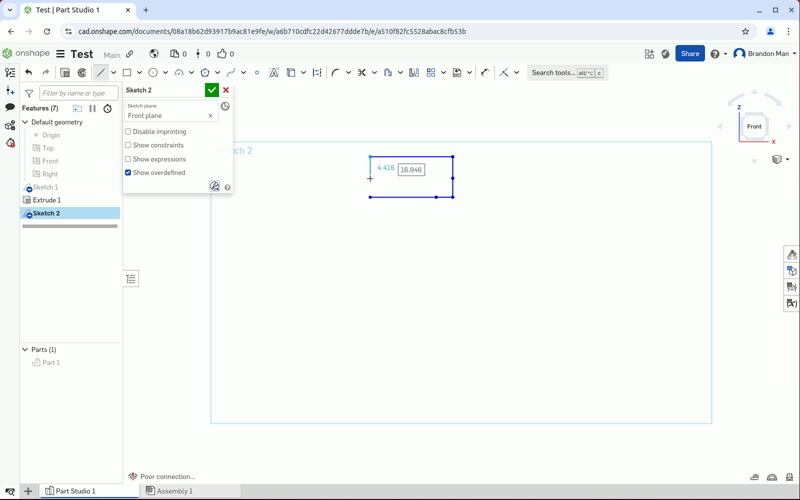
key_up(shift)
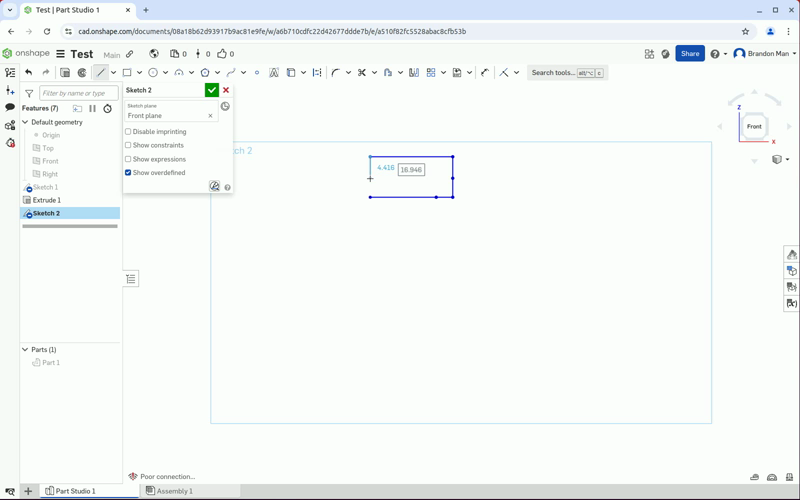
mouse_move(400, 178)
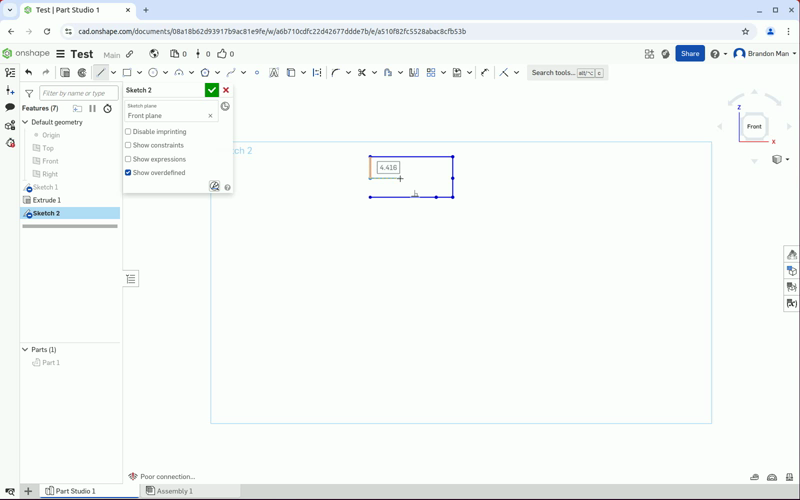
key_down(shift)
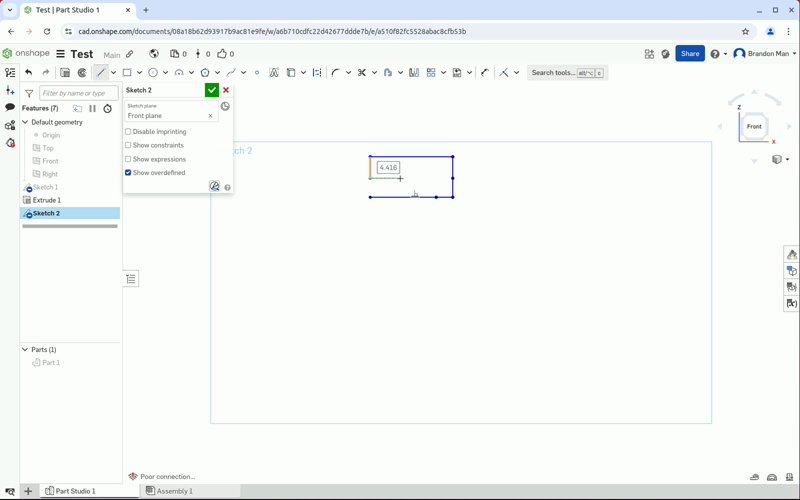
mouse_move(370, 197)
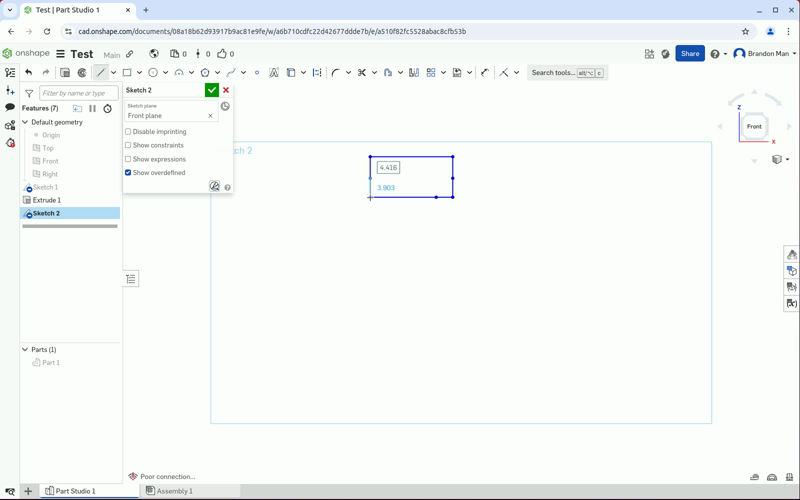
key_up(shift)
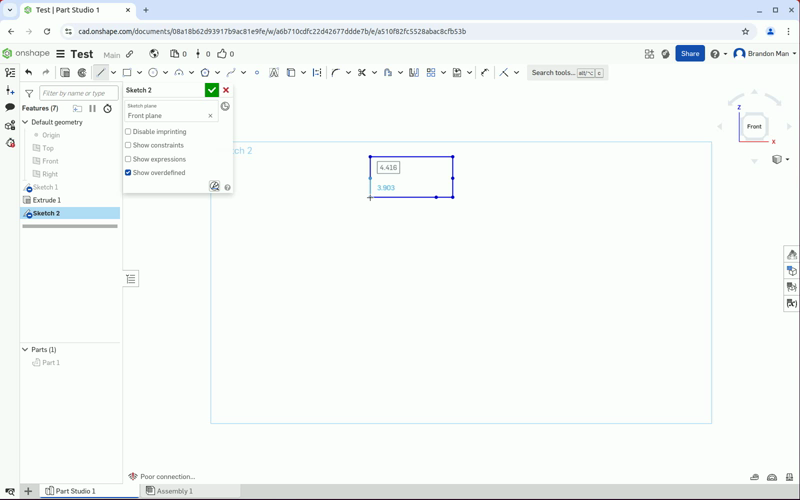
click(370, 197)
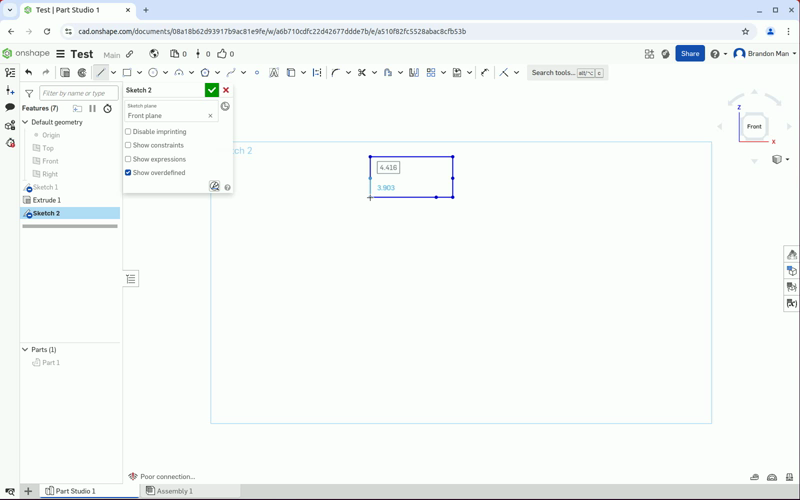
key(esc)
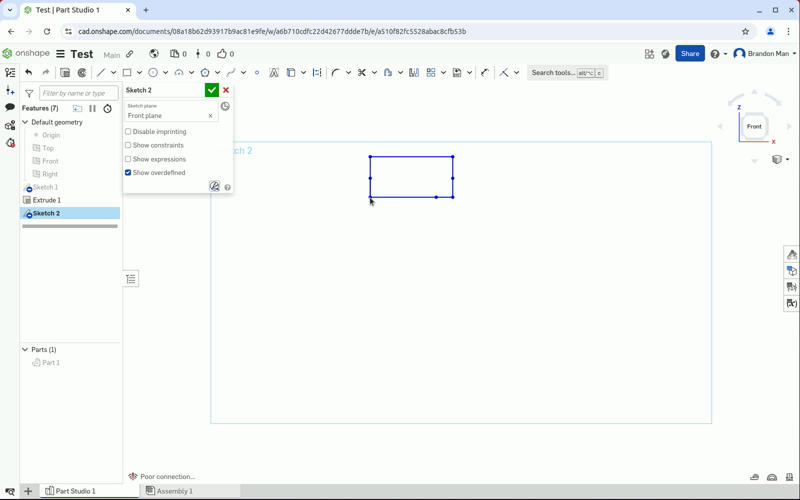
mouse_move(427, 191)
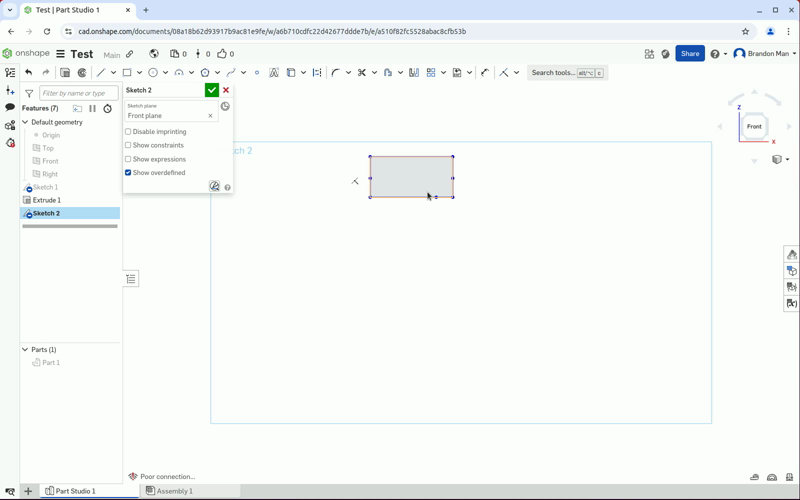
click(427, 191)
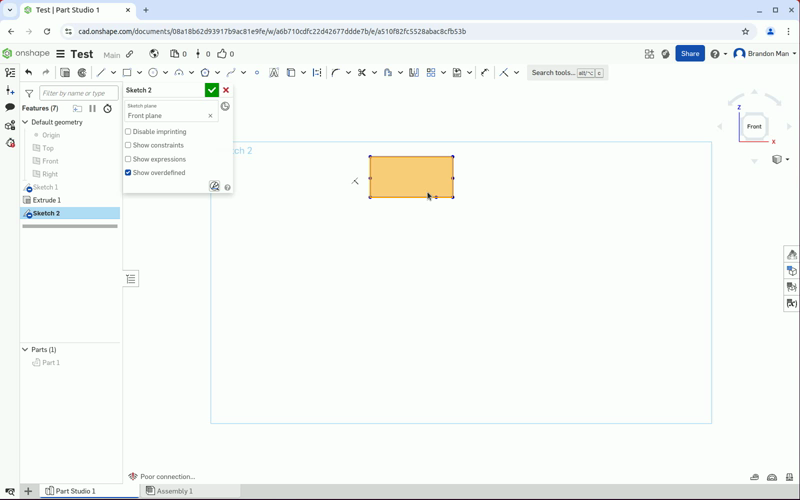
mouse_move(73, 352)
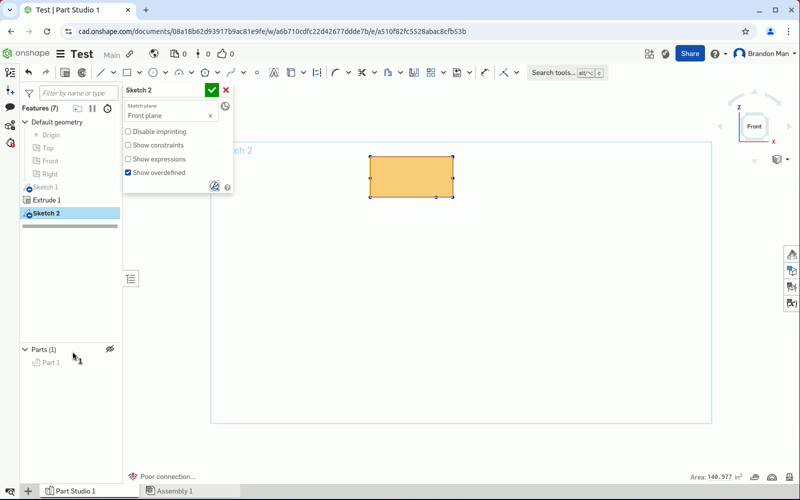
key(shift+y)
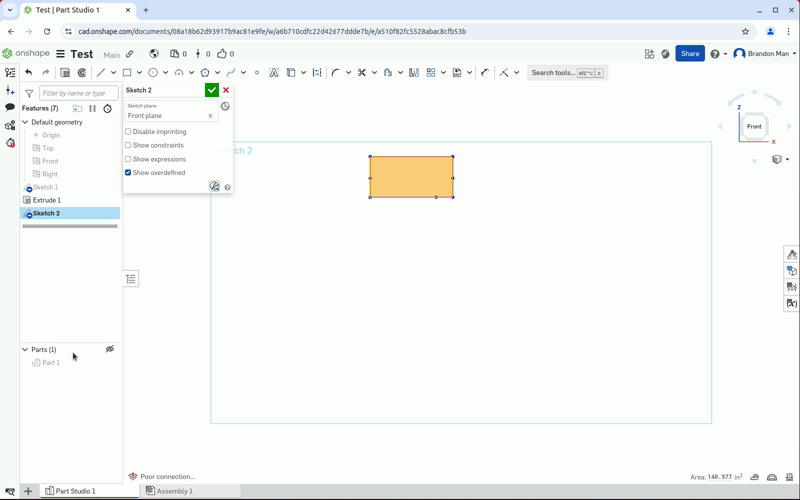
key(shift+e)
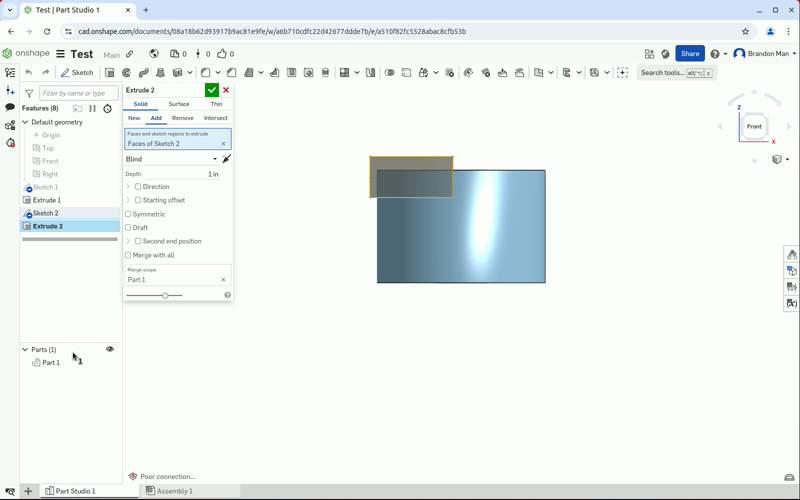
mouse_move(143, 106)
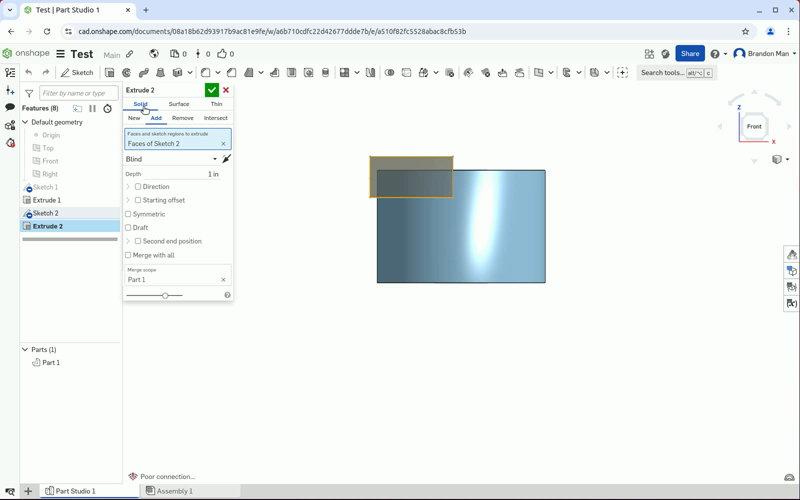
click(143, 106)
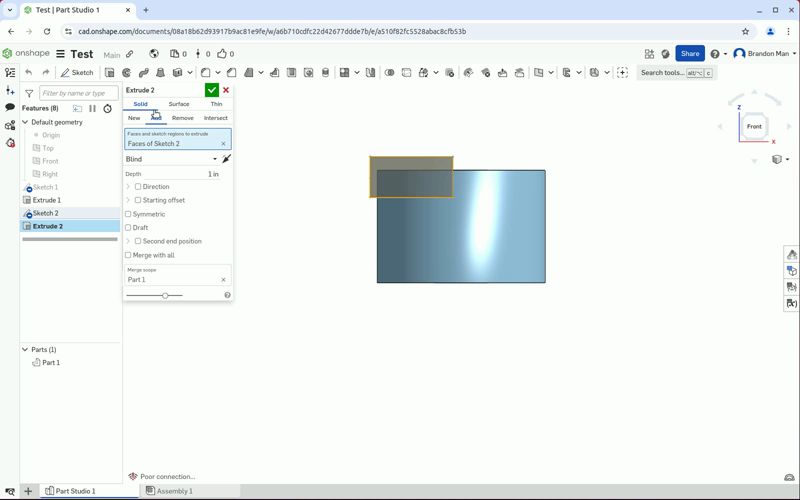
mouse_move(186, 120)
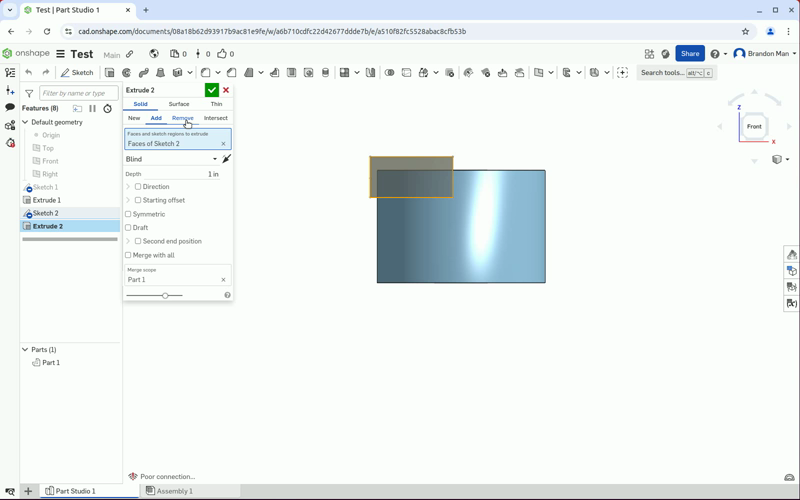
click(186, 120)
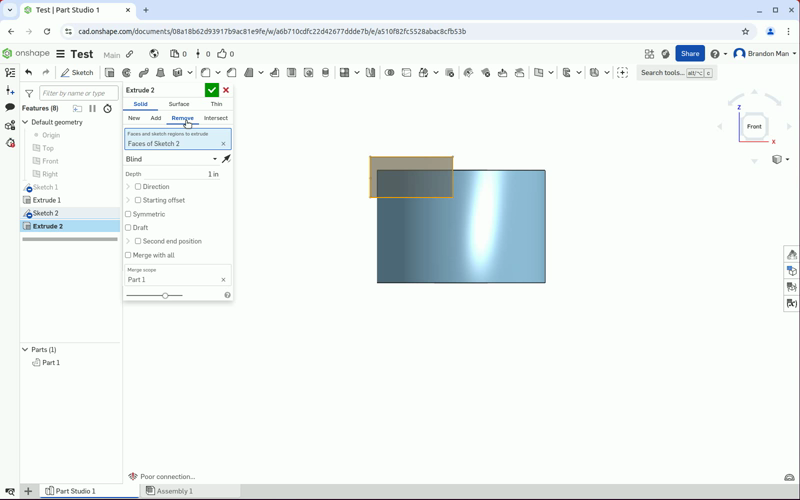
key(tab, 4)
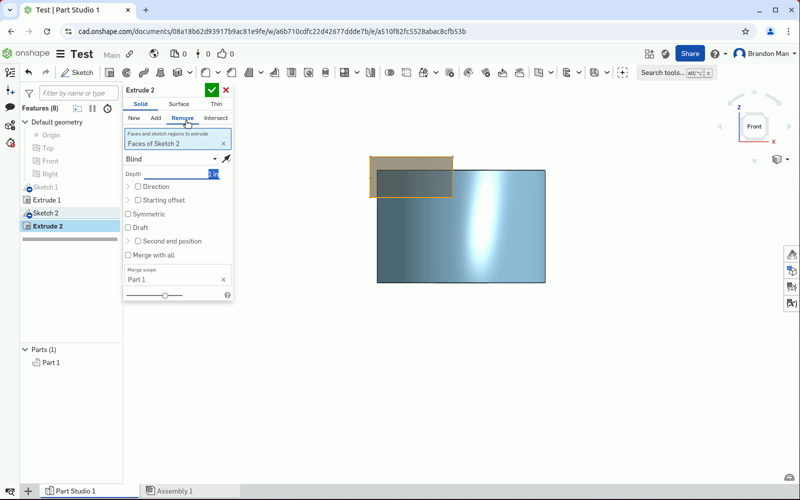
text(30.811)
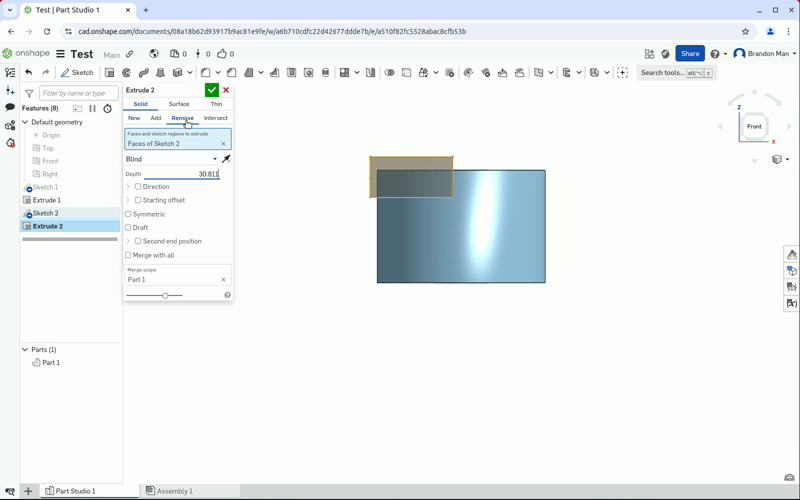
key(tab, 6)
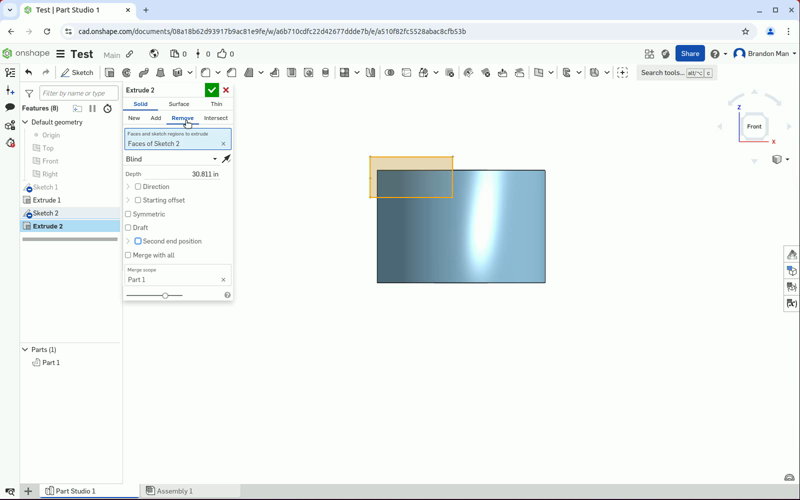
key(space)
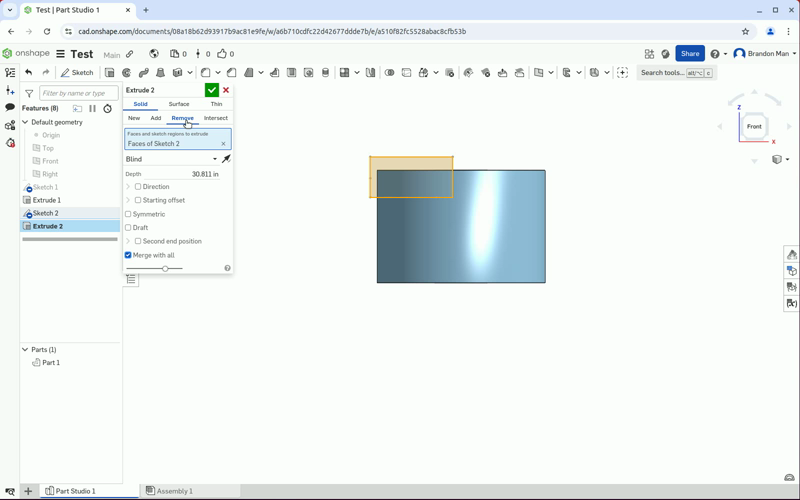
key(enter)
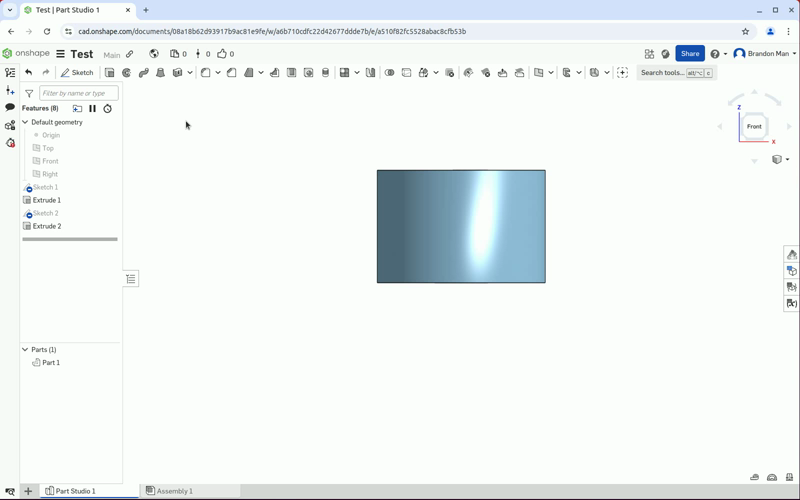
key(shift+h)
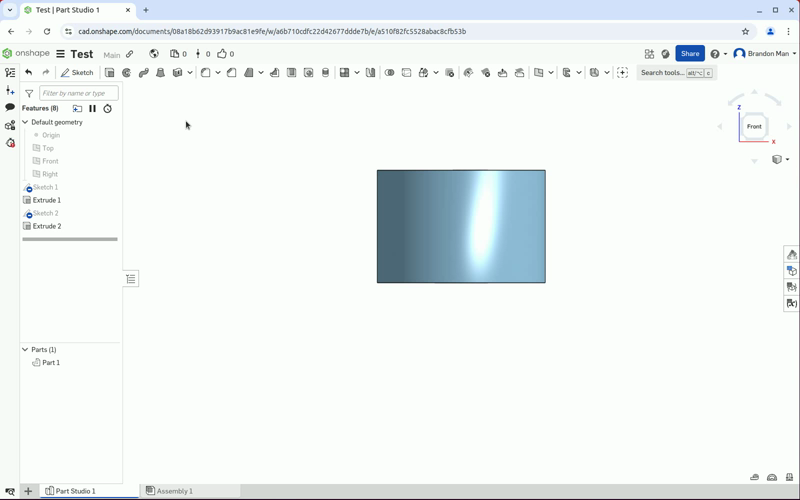
key(shift+h)
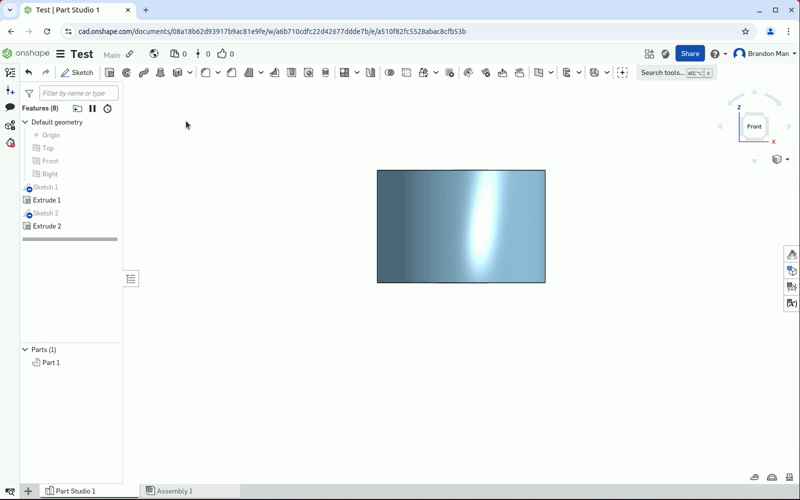
mouse_move(73, 189)
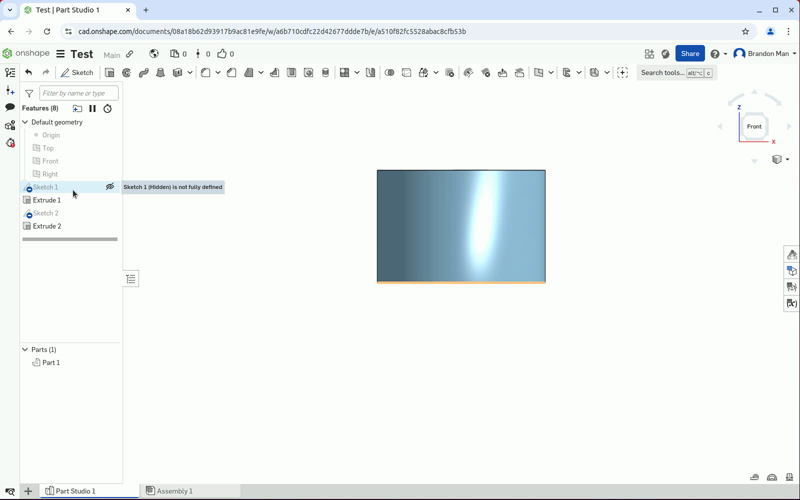
click(73, 189)
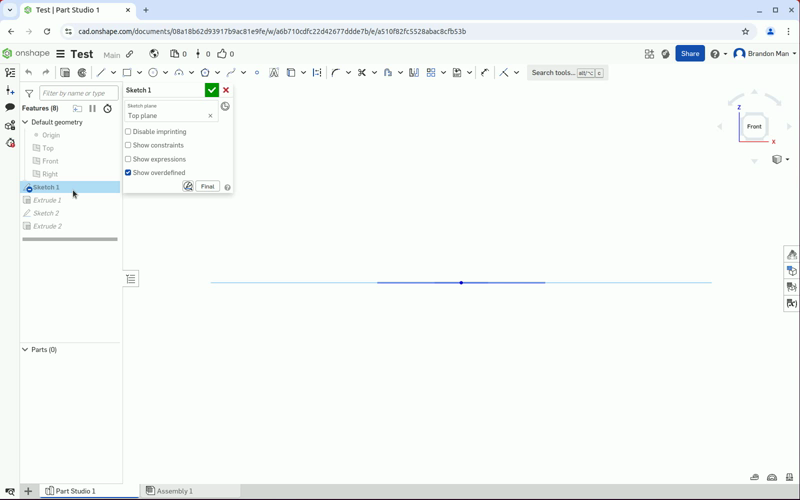
mouse_move(229, 92)
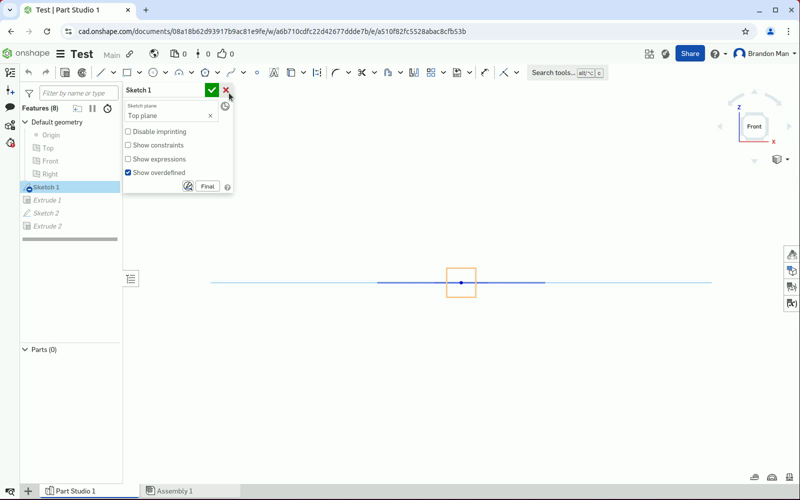
click(229, 92)
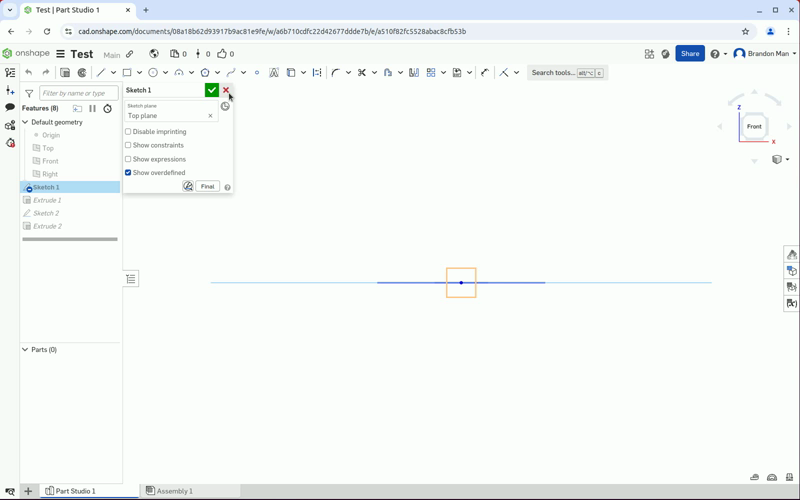
key(shift+s)
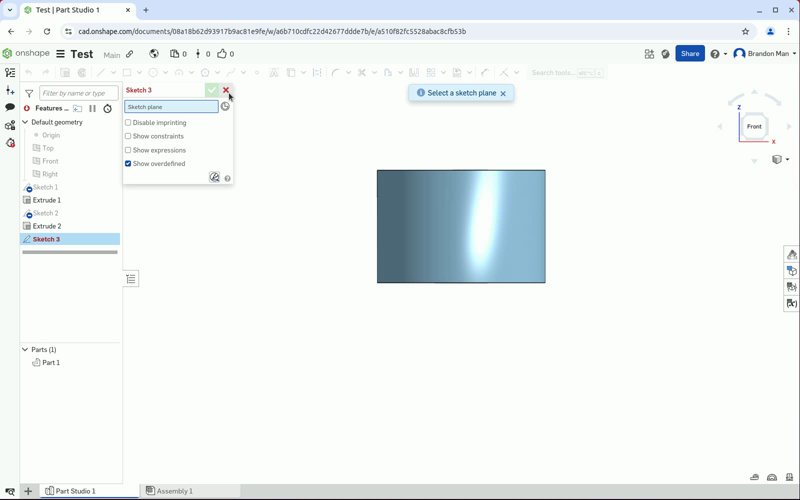
mouse_move(73, 163)
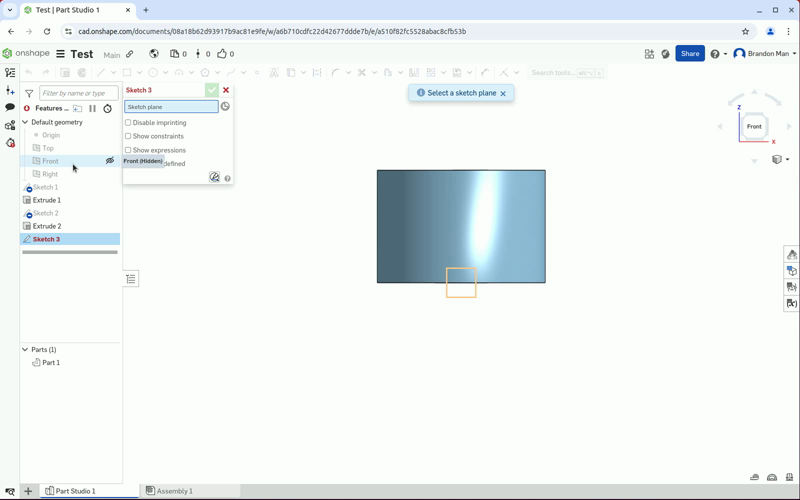
click(73, 163)
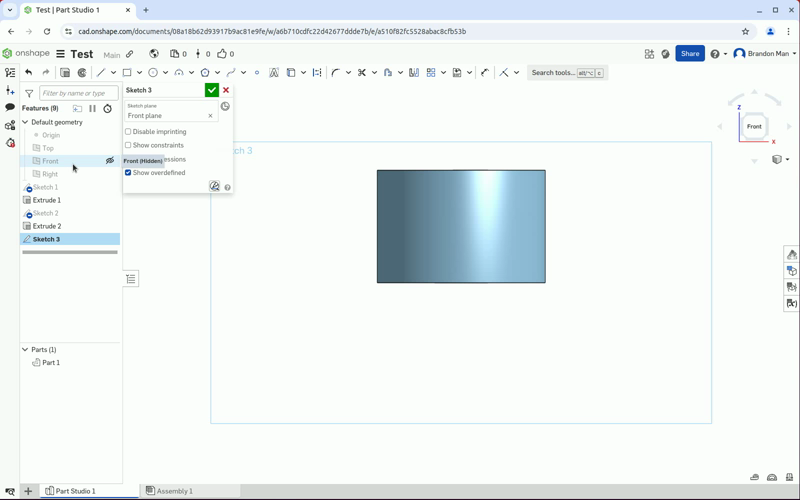
mouse_move(73, 352)
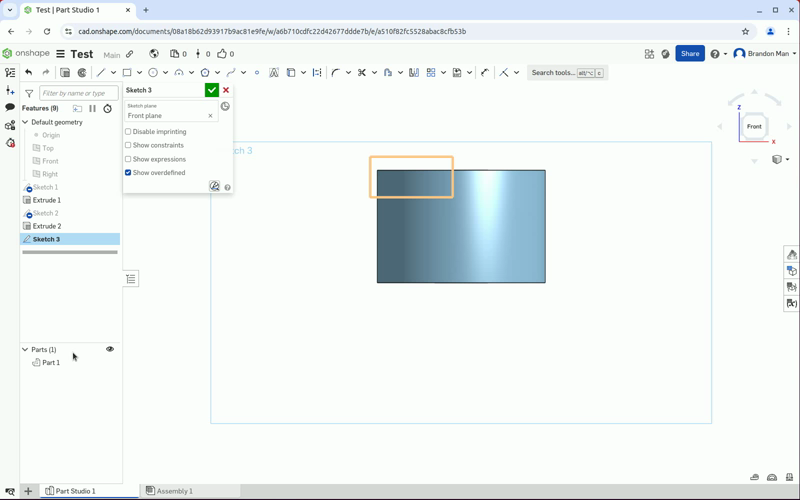
key(y)
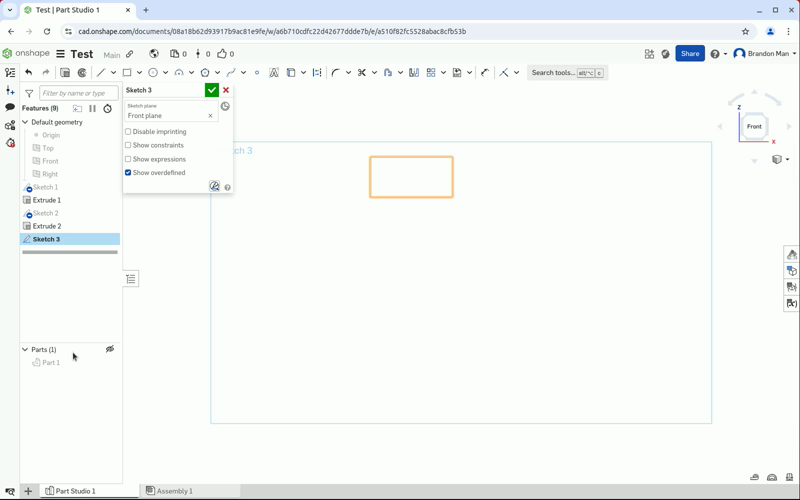
key(l)
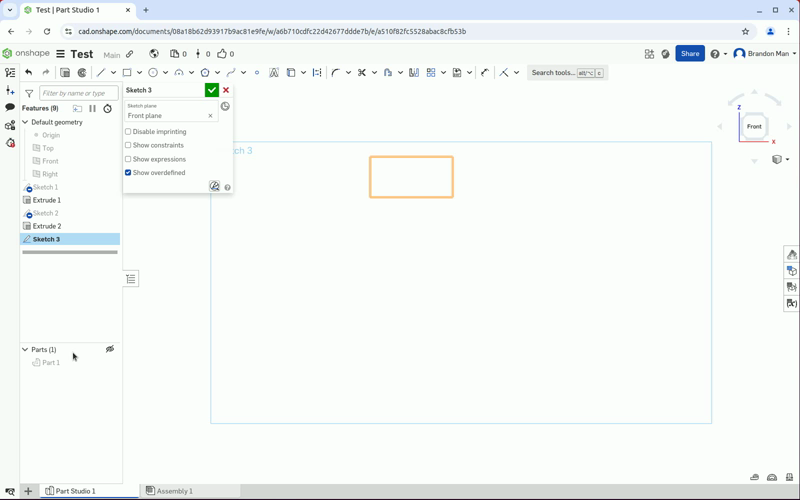
key_down(shift)
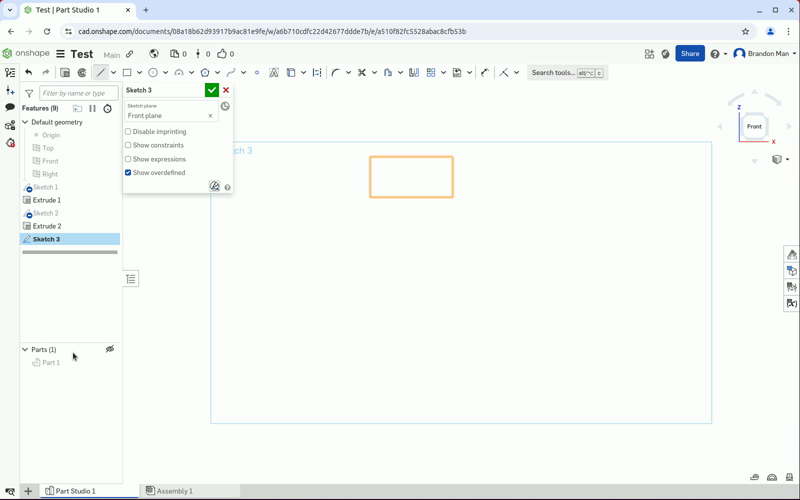
mouse_move(468, 197)
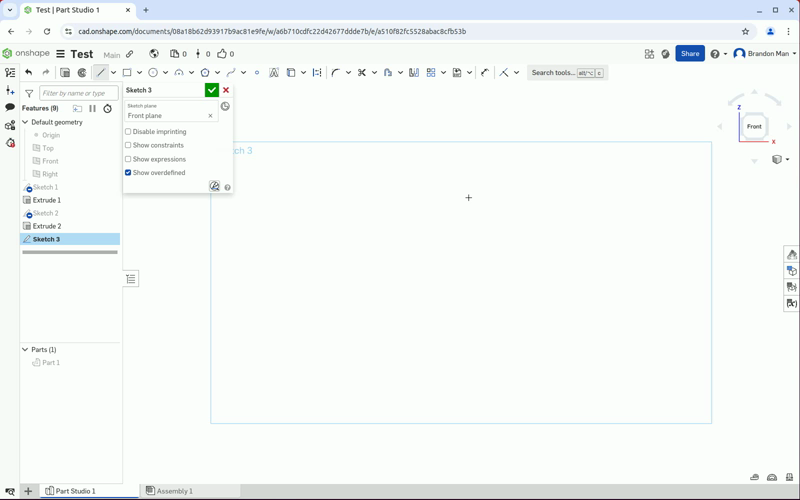
click(468, 197)
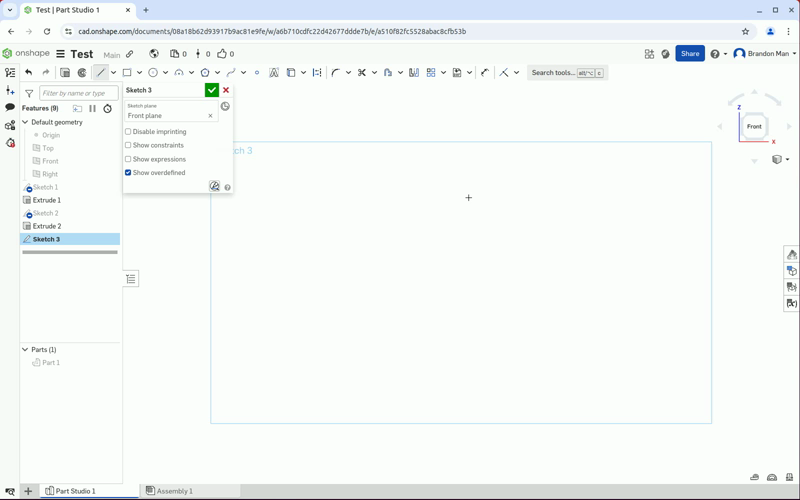
key_up(shift)
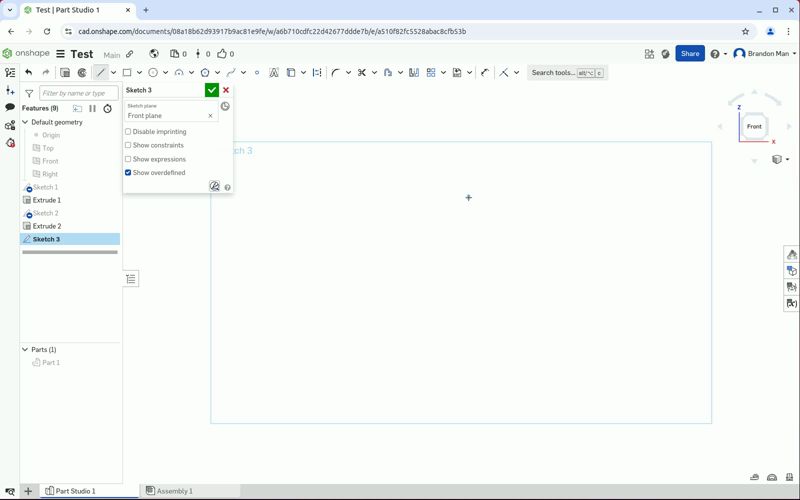
key_down(shift)
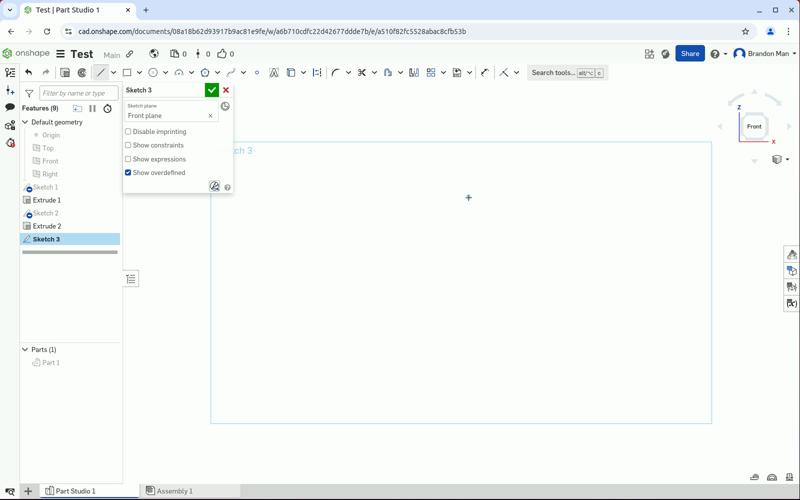
mouse_move(498, 197)
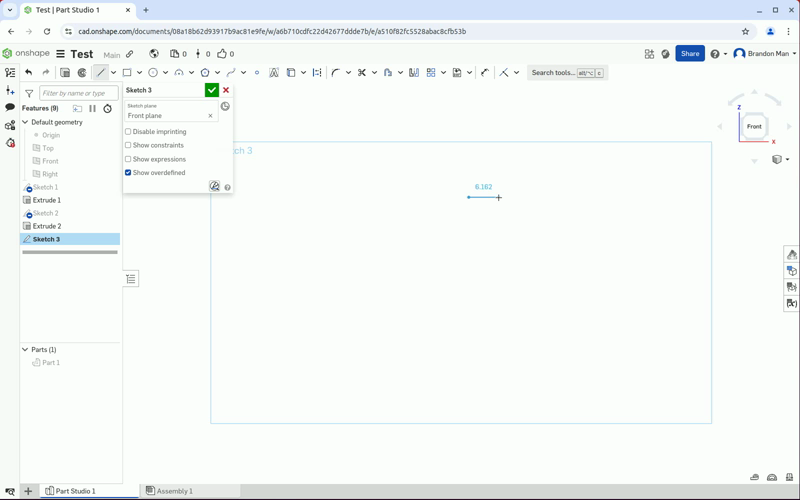
mouse_move(486, 197)
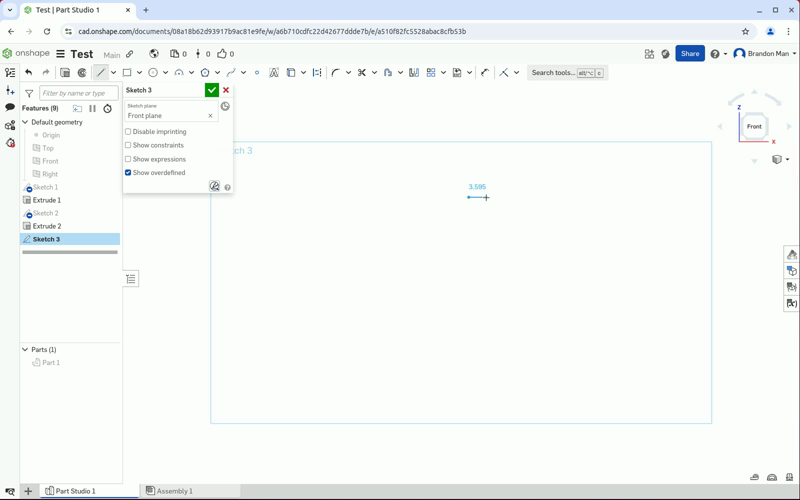
click(486, 197)
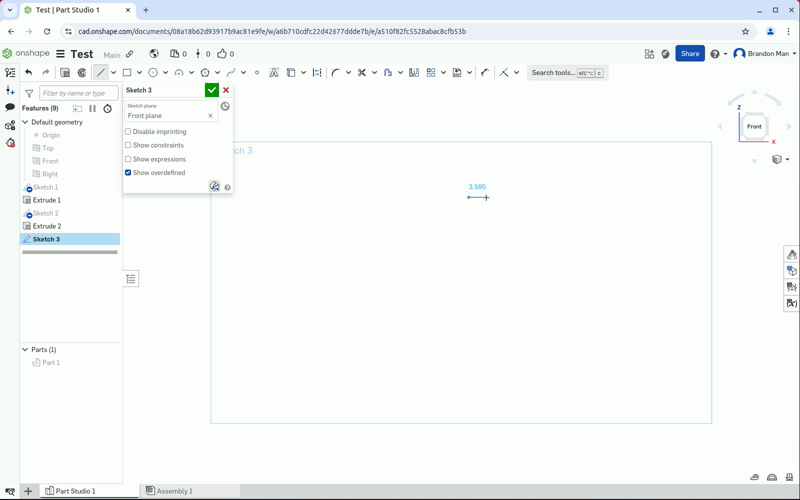
key_up(shift)
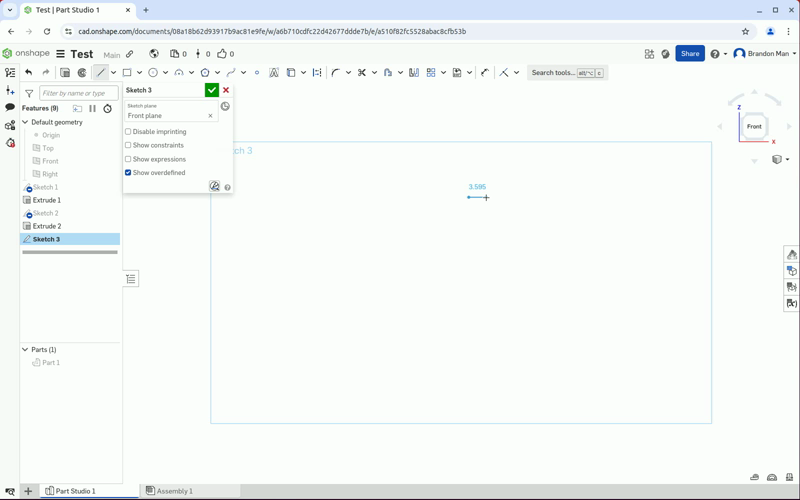
key_down(shift)
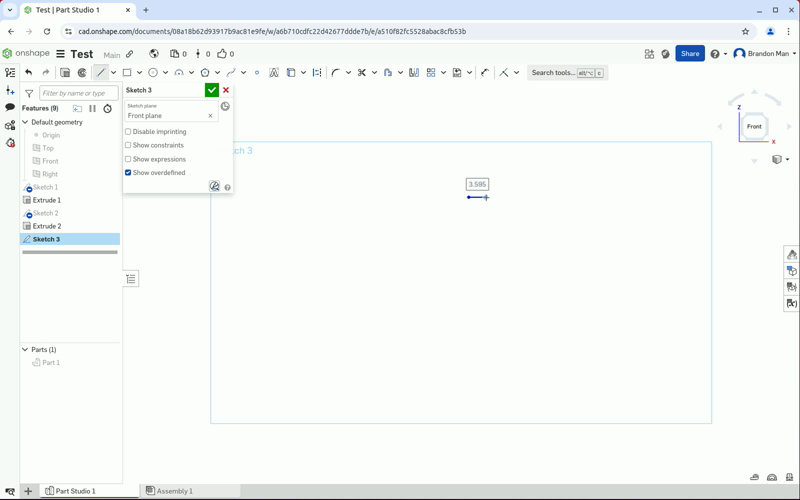
mouse_move(550, 197)
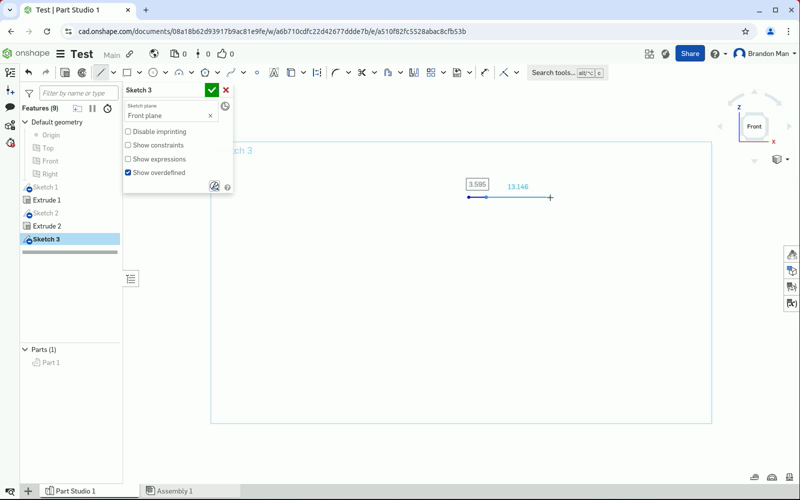
click(550, 197)
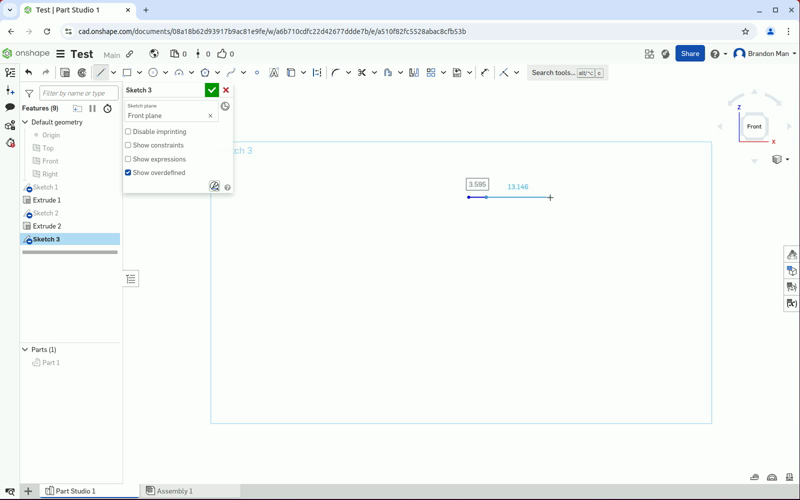
key_up(shift)
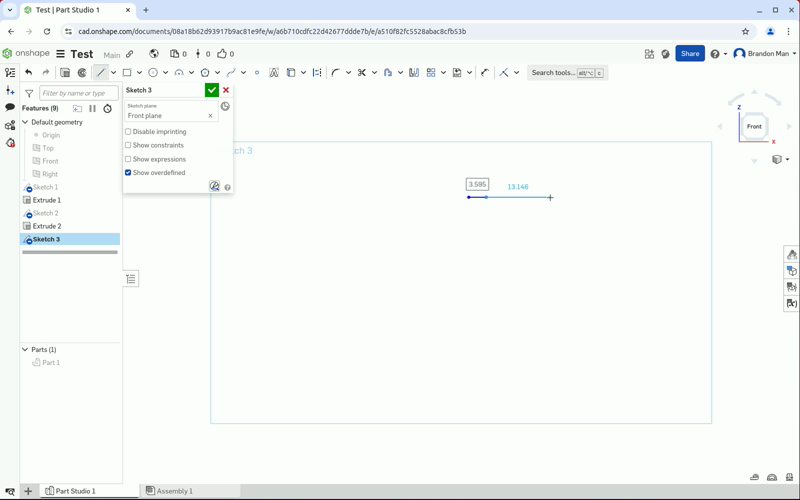
key_down(shift)
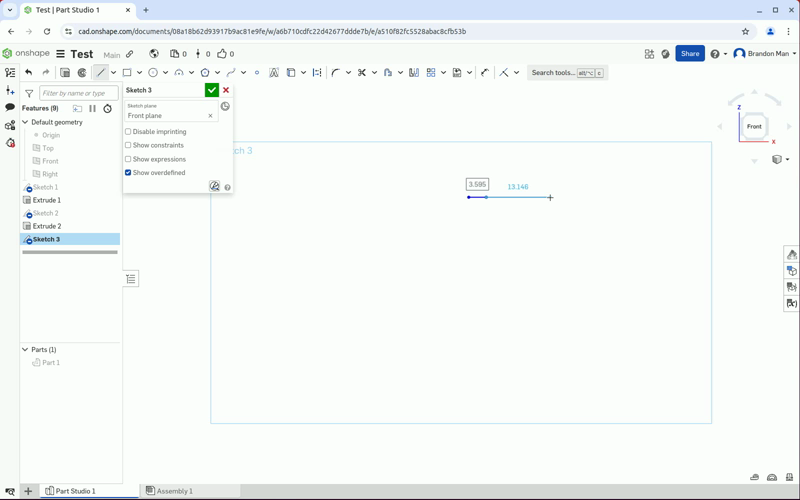
mouse_move(580, 197)
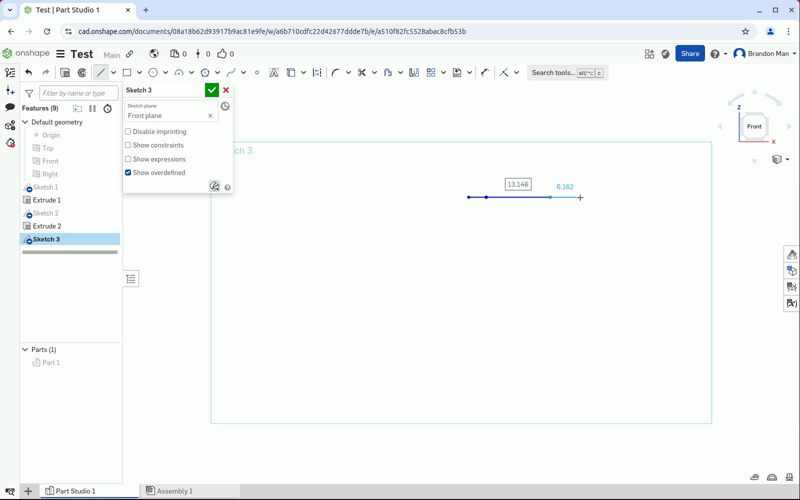
mouse_move(550, 178)
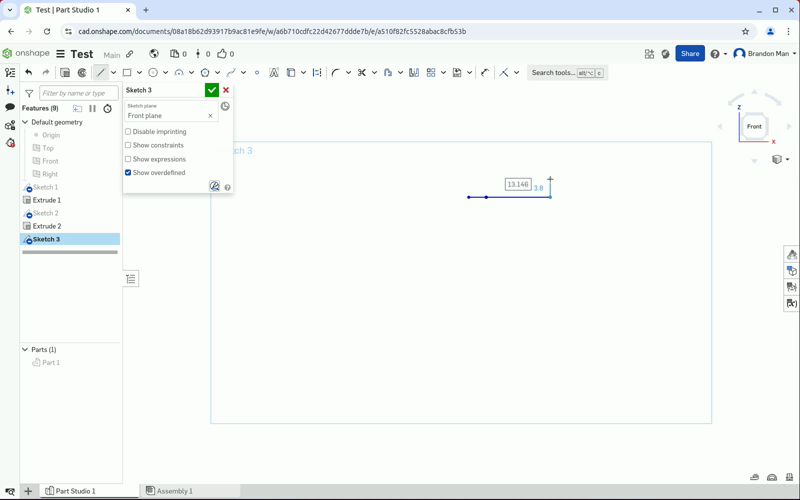
click(550, 178)
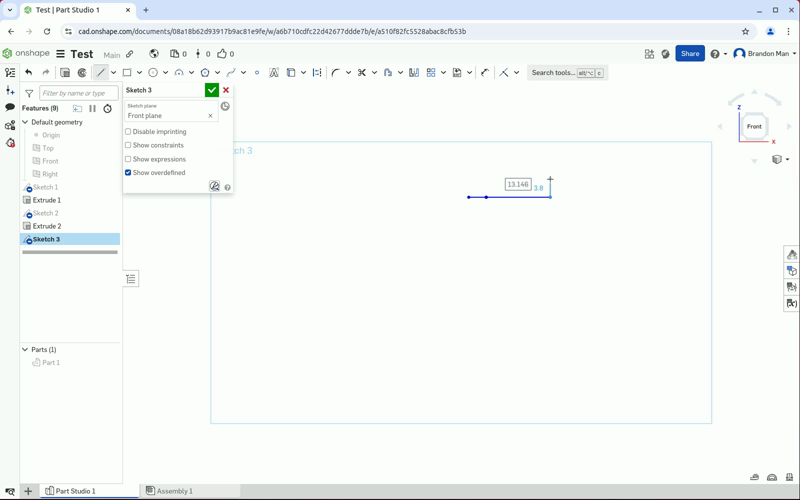
key_up(shift)
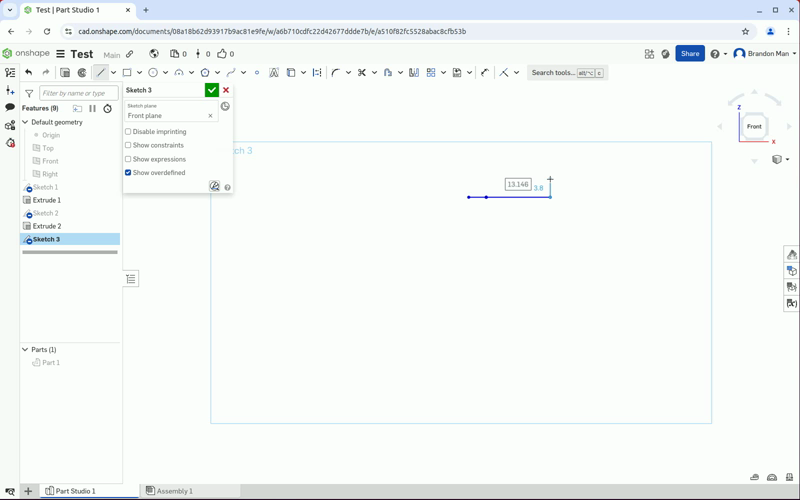
key_down(shift)
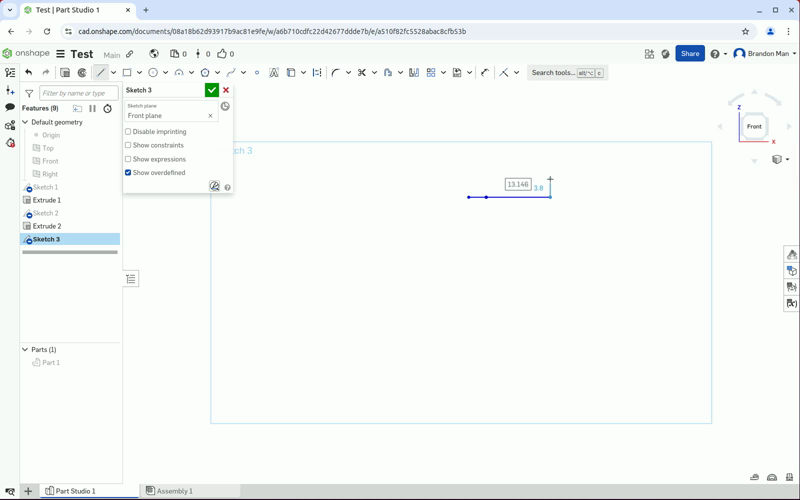
mouse_move(580, 178)
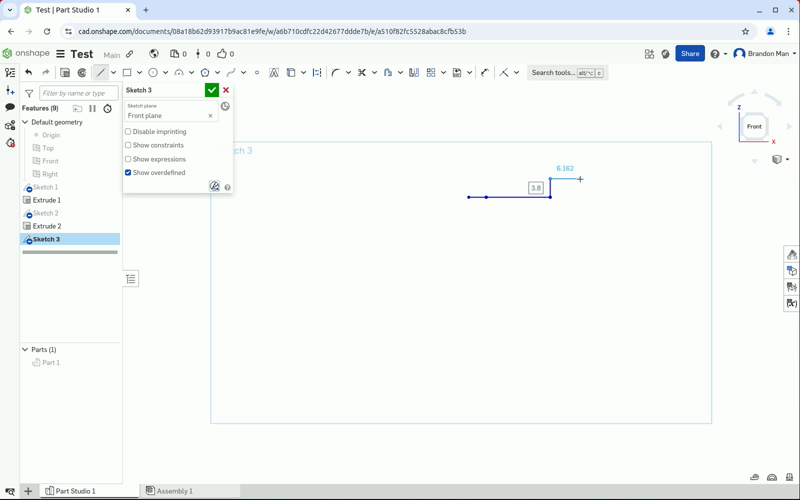
mouse_move(550, 156)
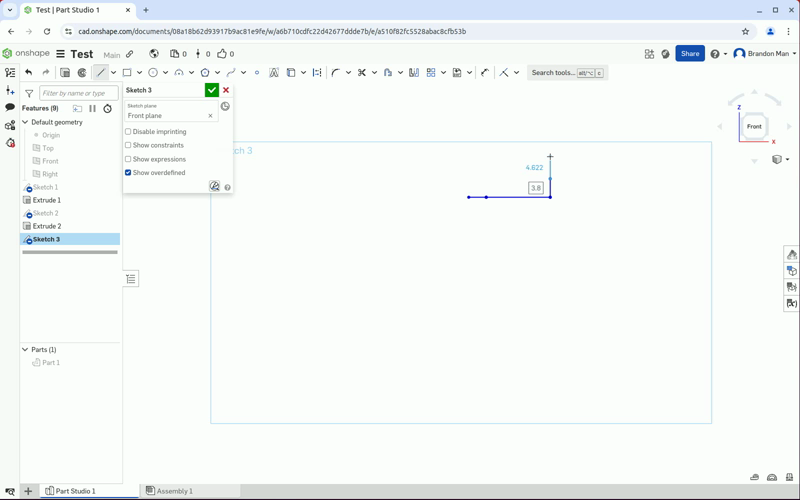
click(550, 156)
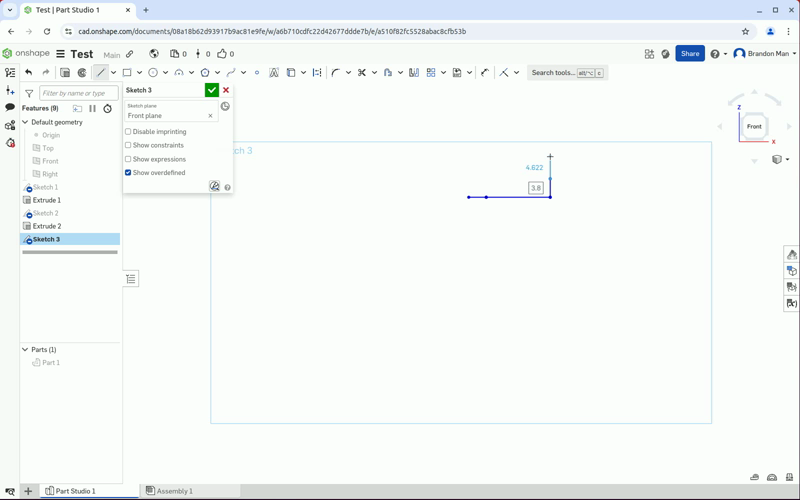
key_up(shift)
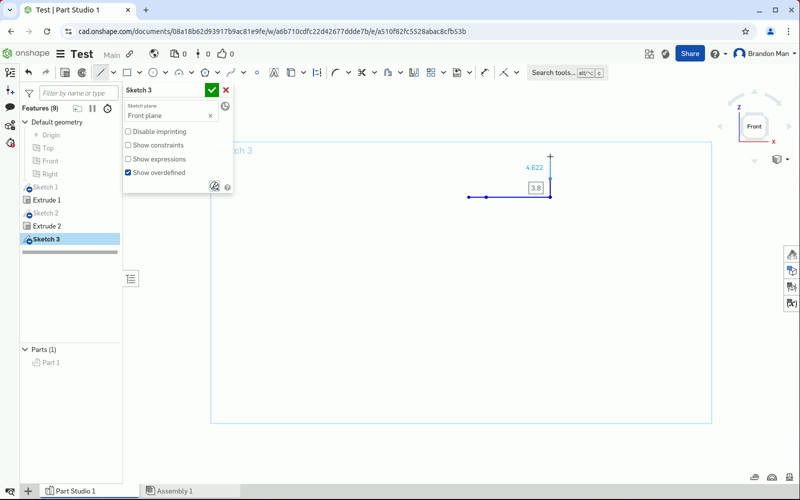
key_down(shift)
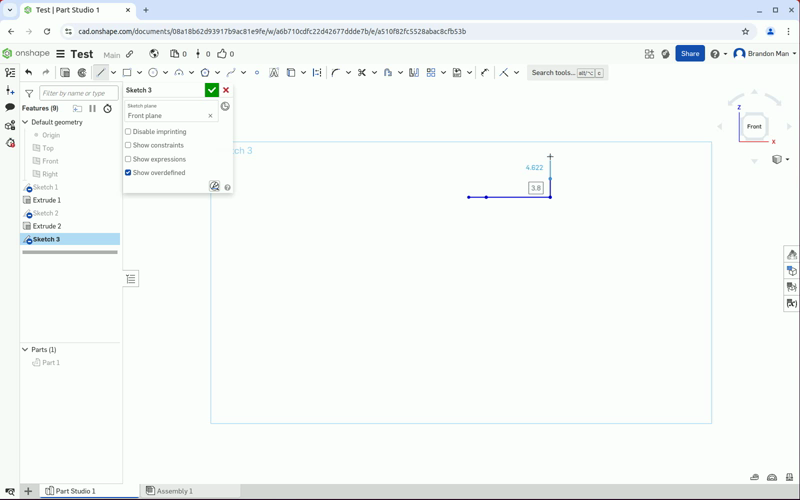
mouse_move(468, 156)
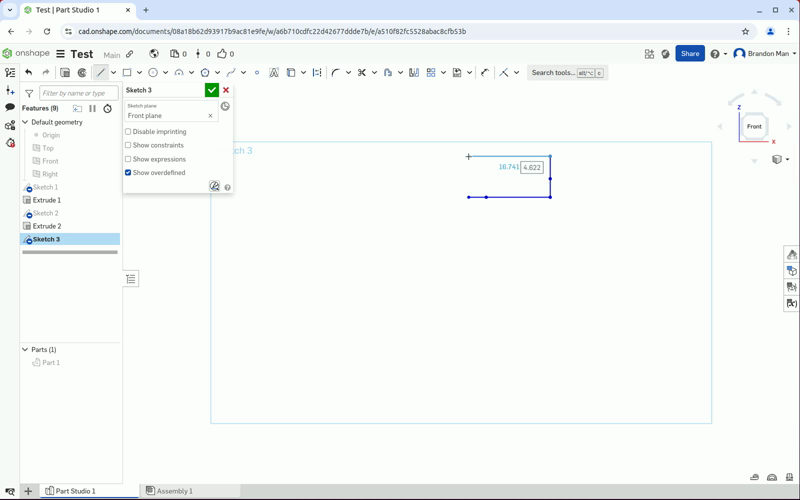
click(468, 156)
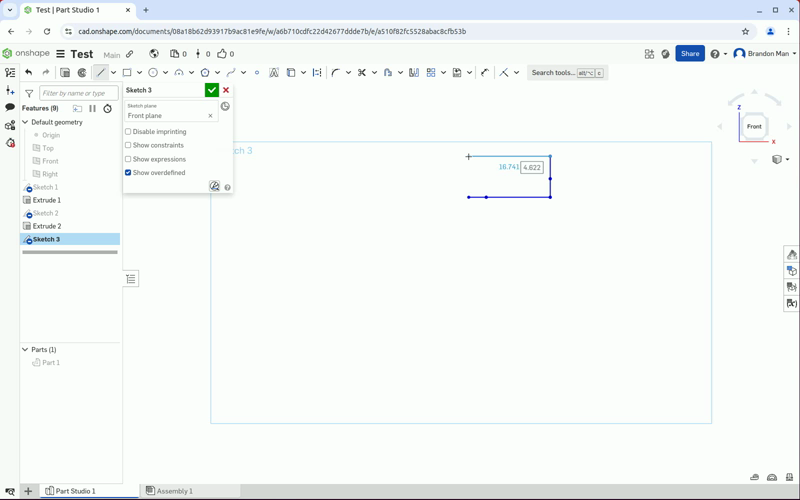
key_up(shift)
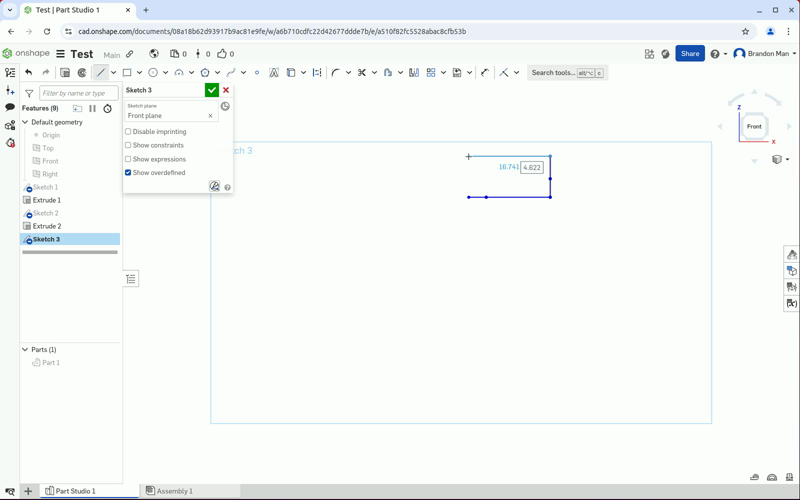
key_down(shift)
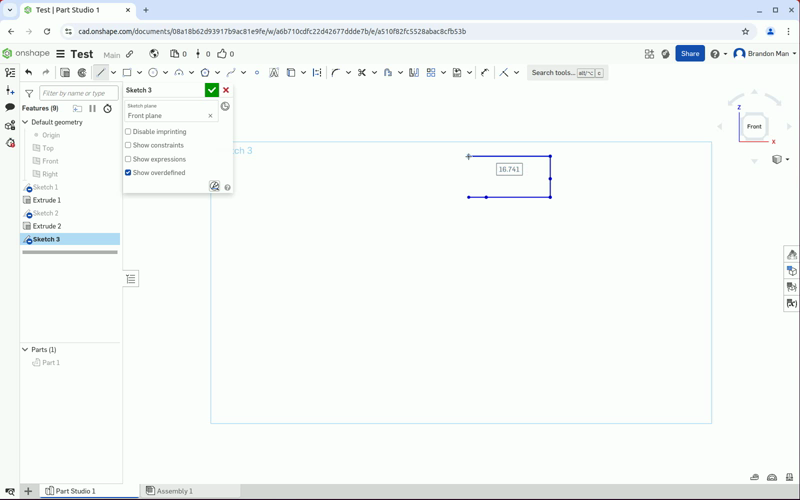
mouse_move(498, 156)
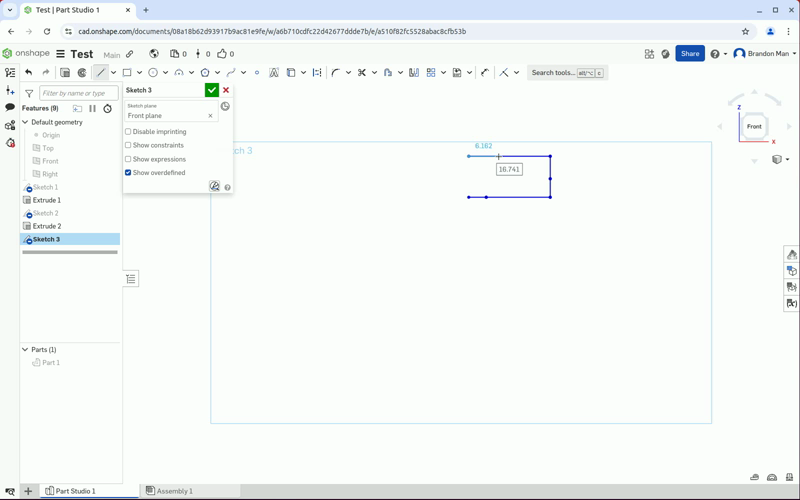
mouse_move(468, 178)
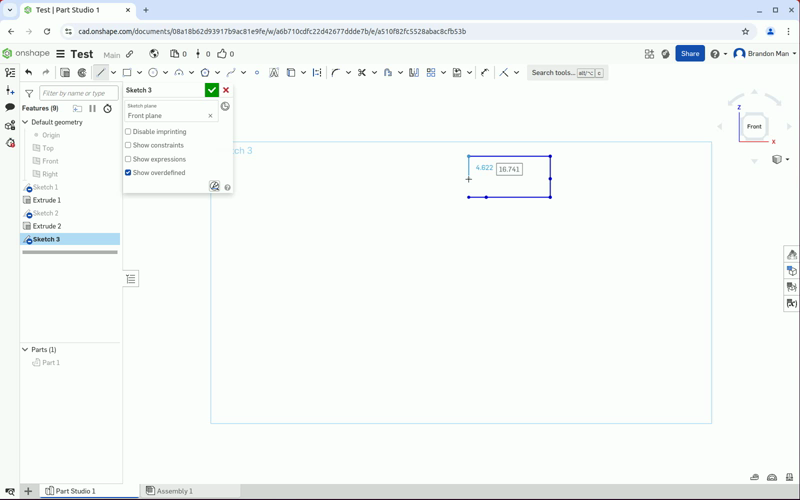
click(468, 178)
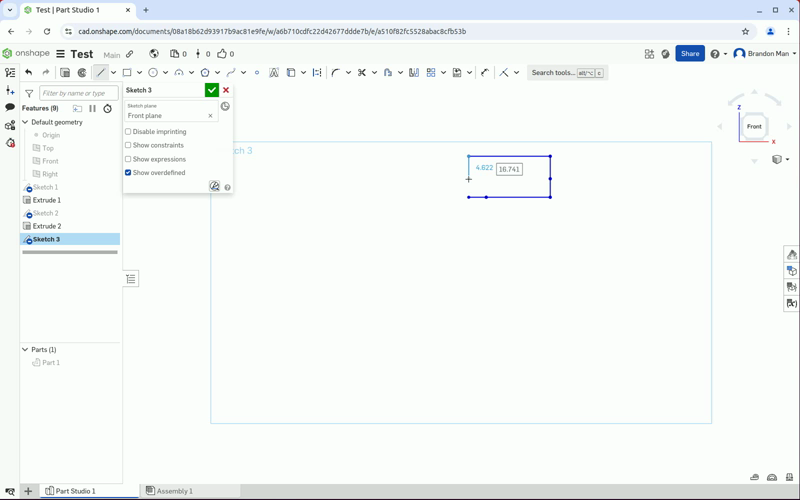
key_up(shift)
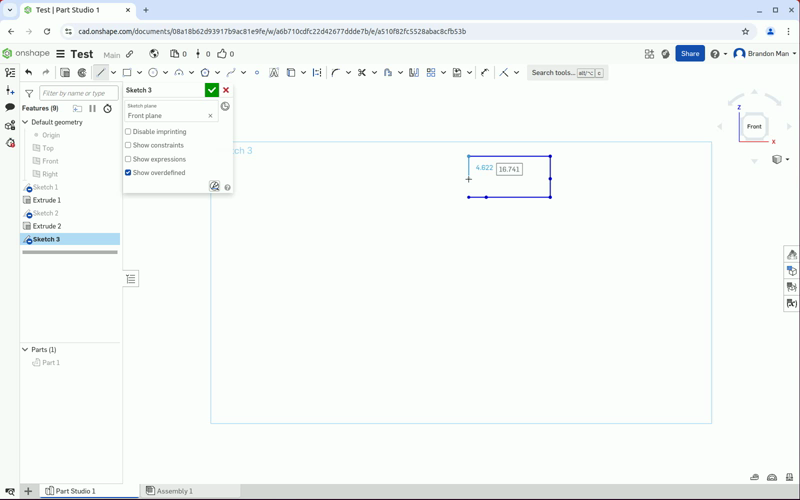
mouse_move(498, 178)
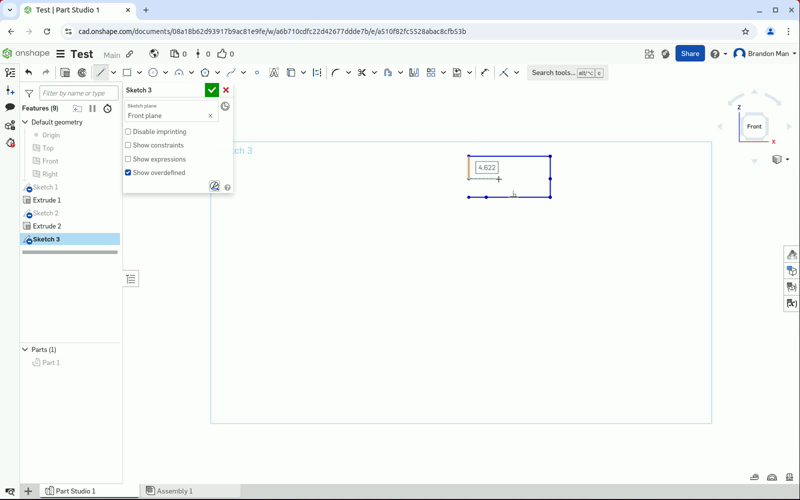
key_down(shift)
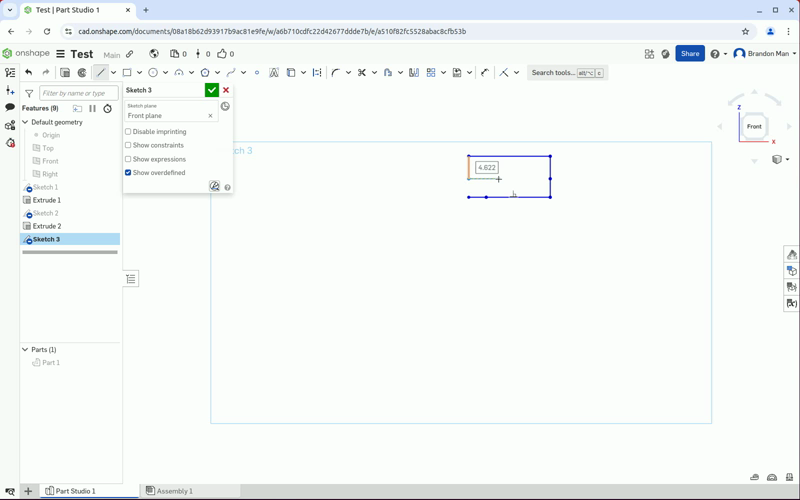
mouse_move(468, 197)
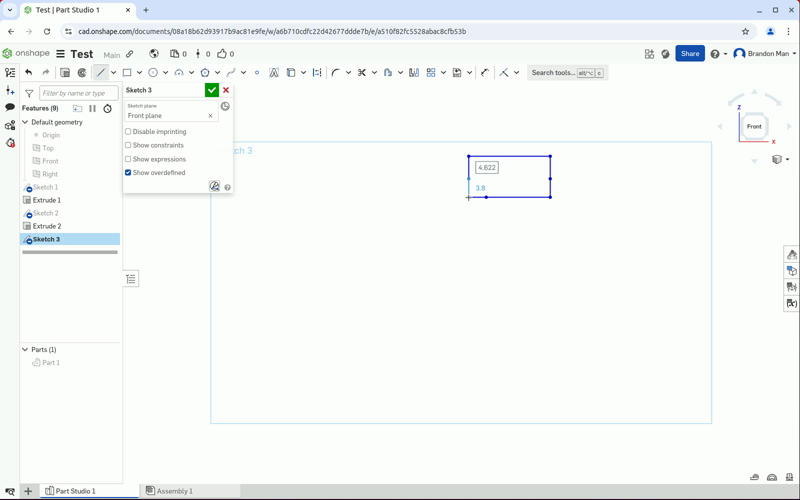
key_up(shift)
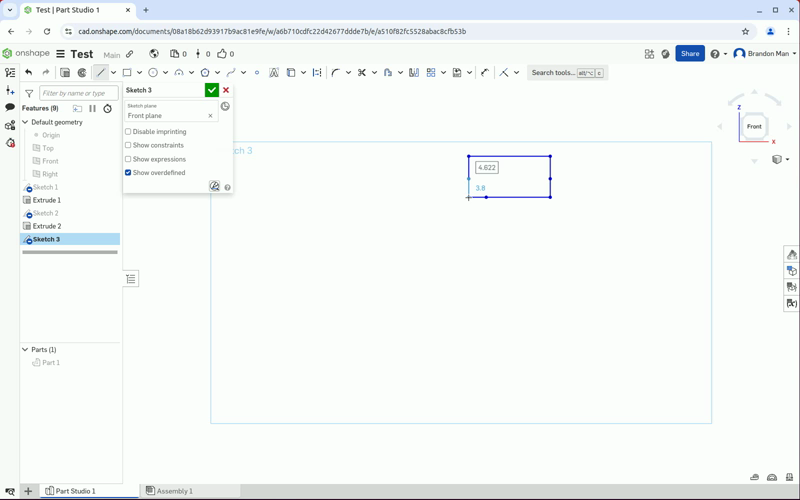
click(468, 197)
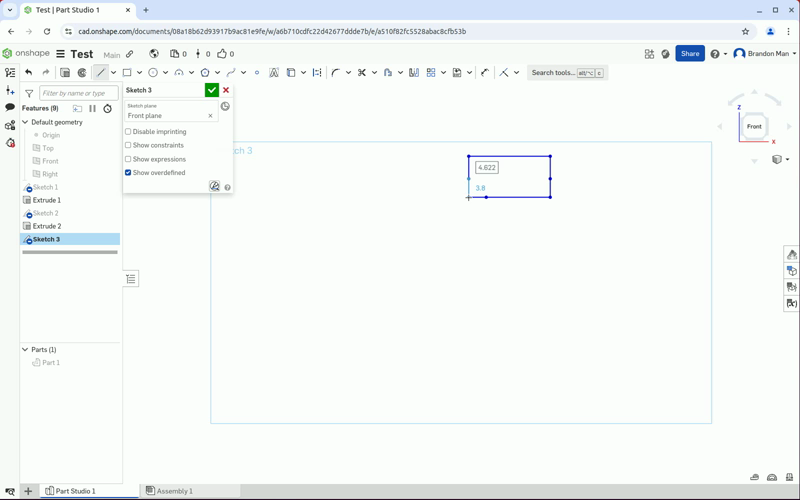
key(esc)
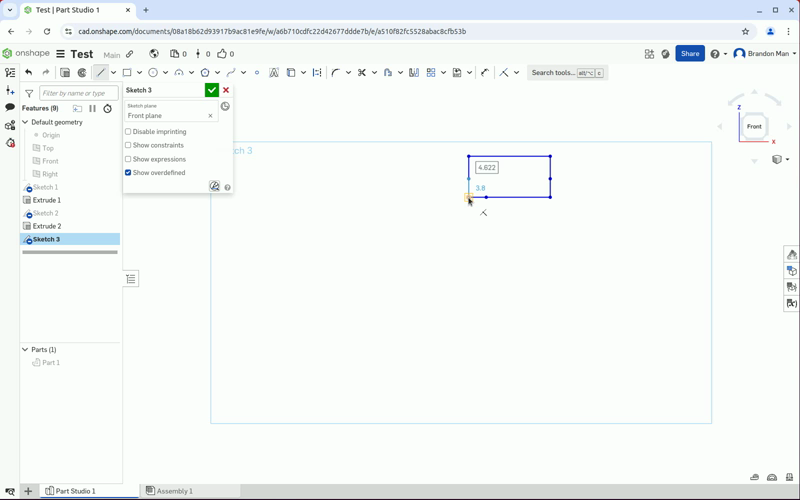
mouse_move(500, 185)
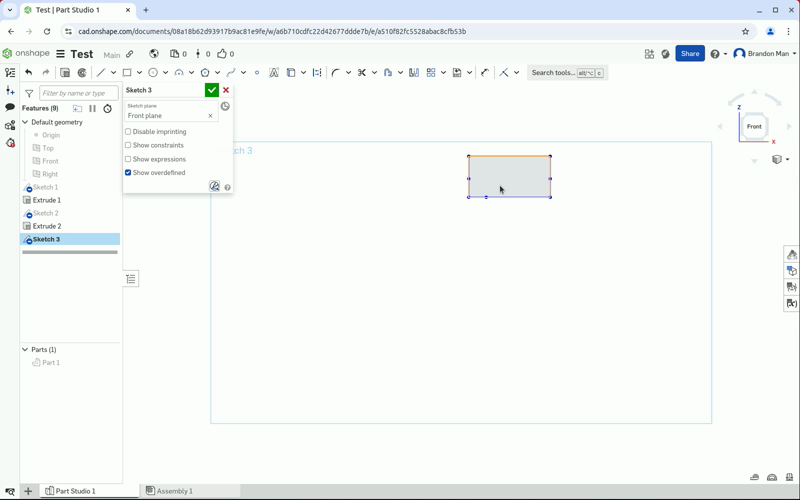
click(500, 185)
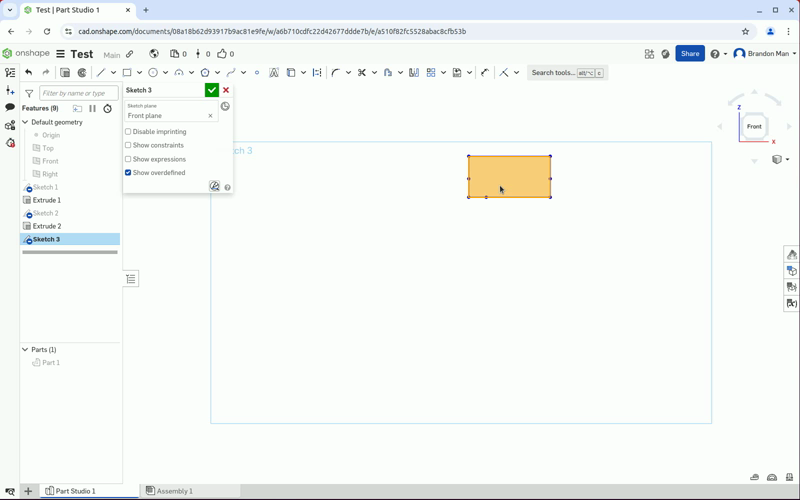
mouse_move(73, 352)
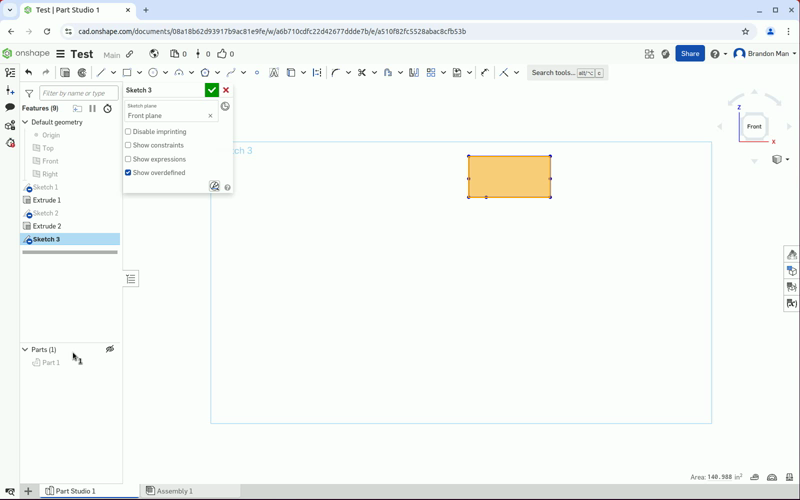
key(shift+y)
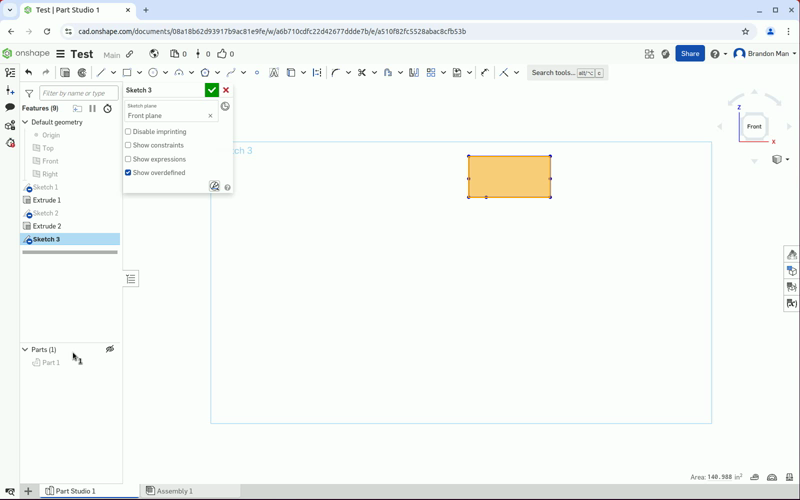
key(shift+e)
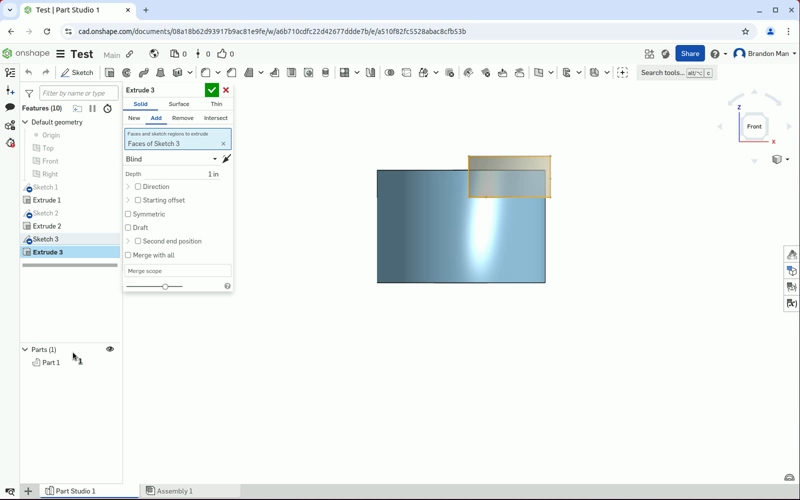
mouse_move(143, 106)
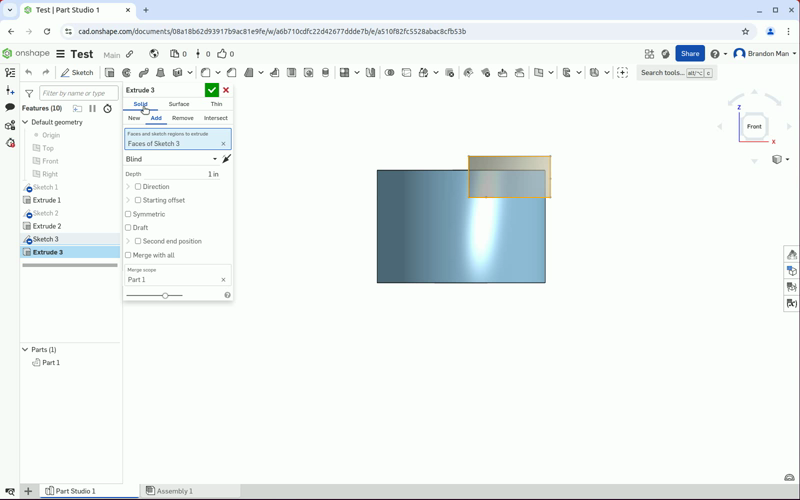
click(143, 106)
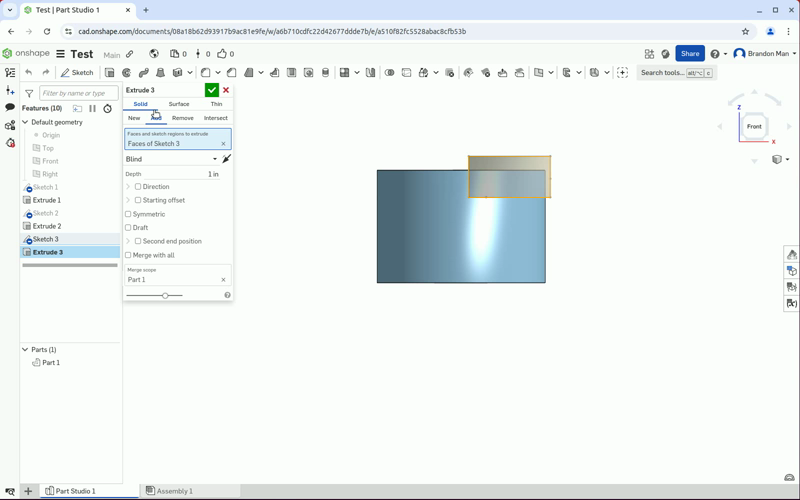
mouse_move(186, 120)
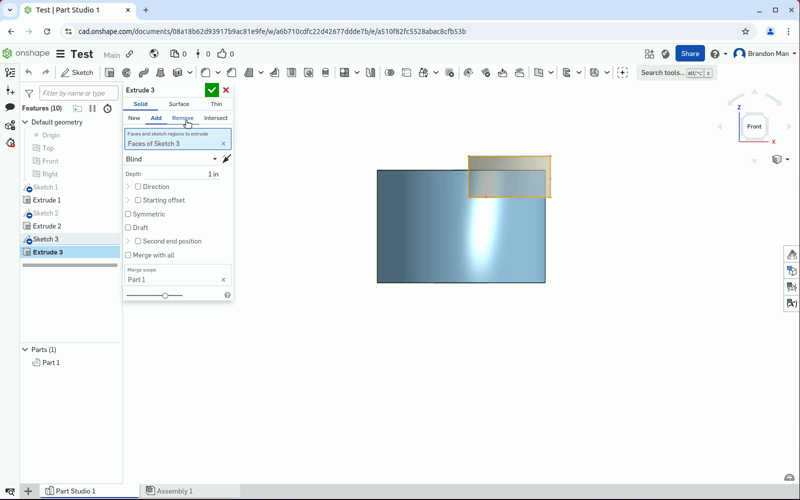
click(186, 120)
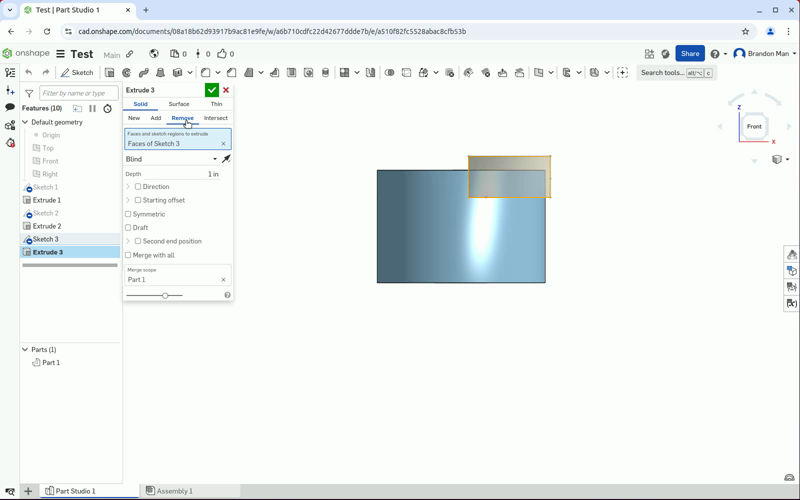
key(tab, 4)
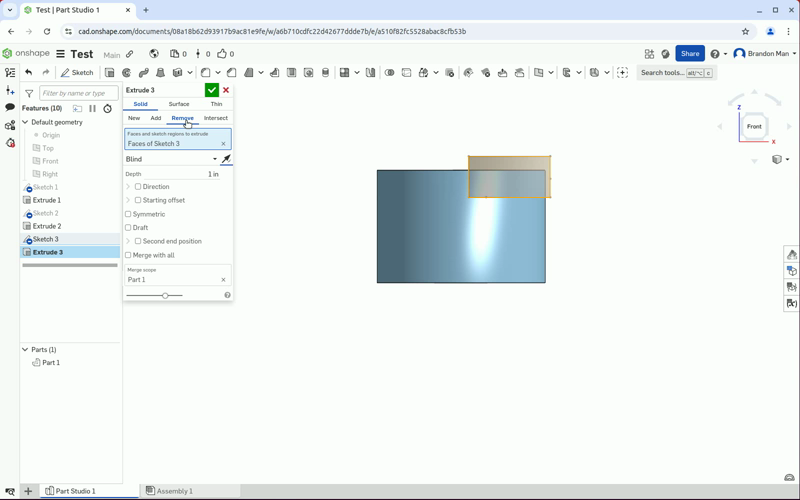
text(30.811)
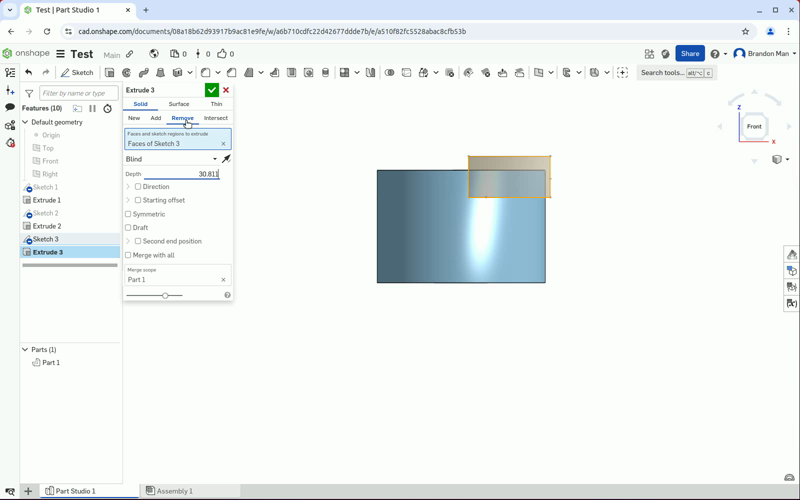
key(tab, 6)
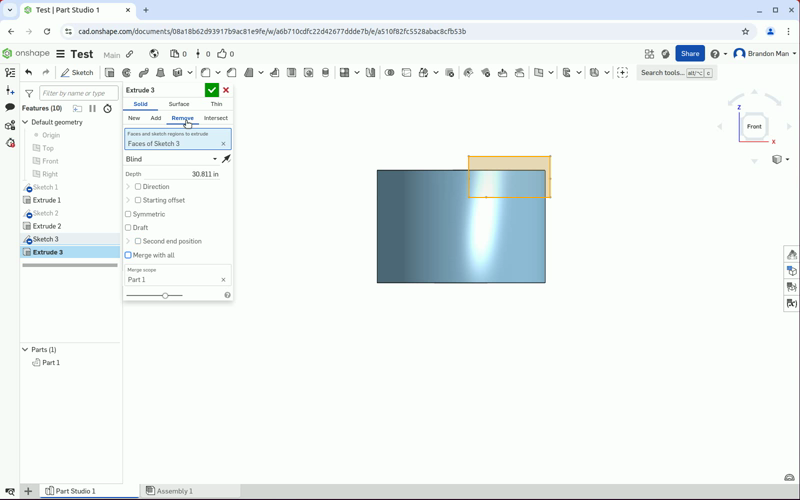
key(space)
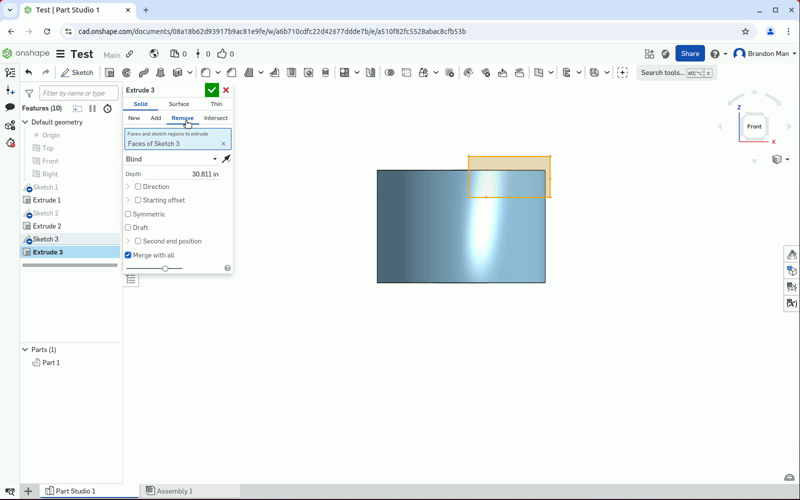
key(enter)
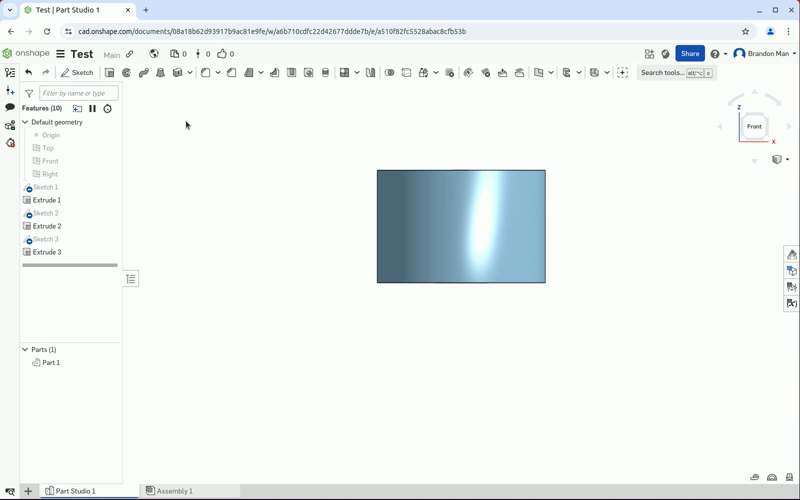
key(shift+h)
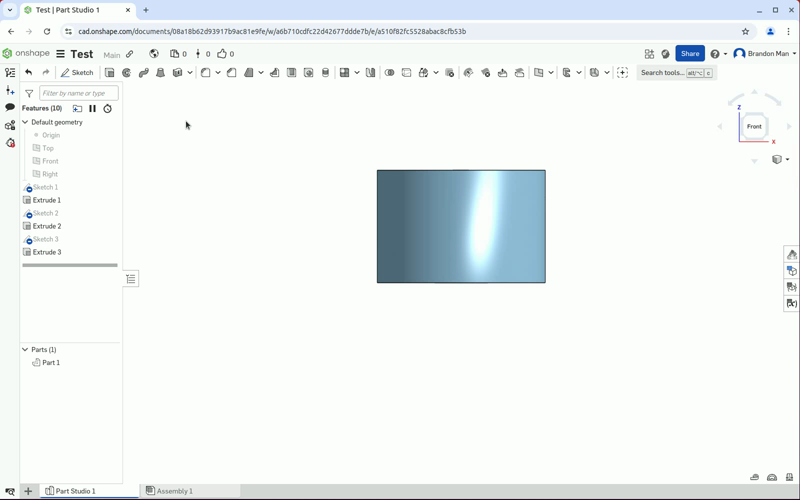
key(shift+h)
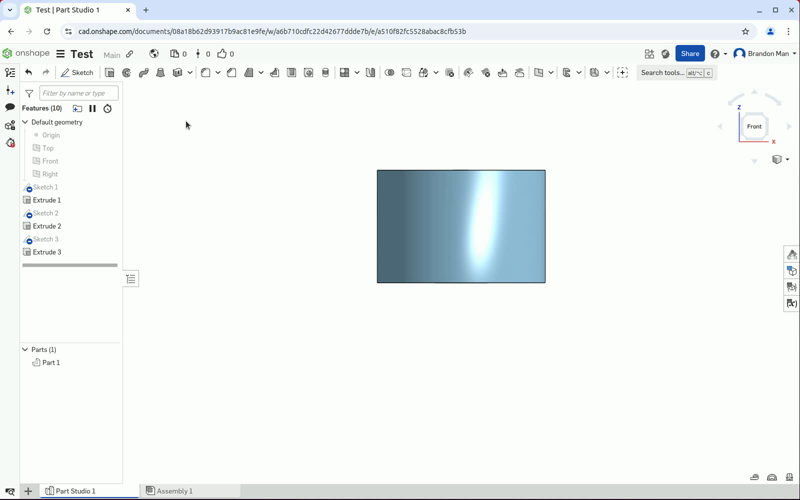
mouse_move(73, 189)
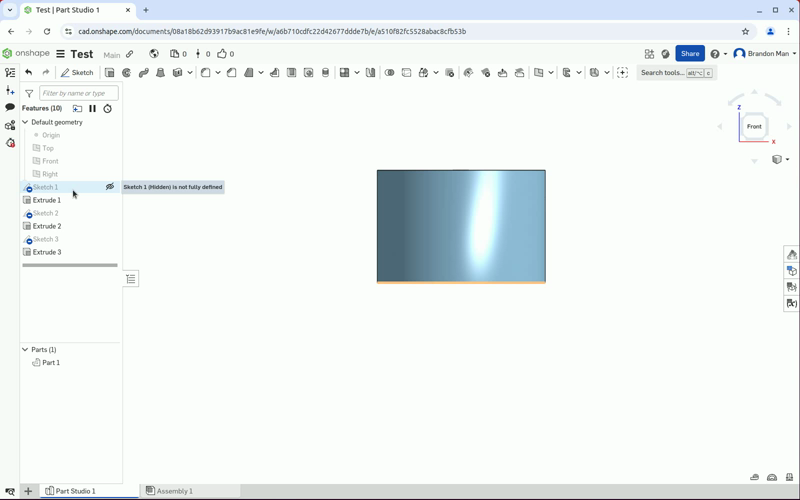
click(73, 189)
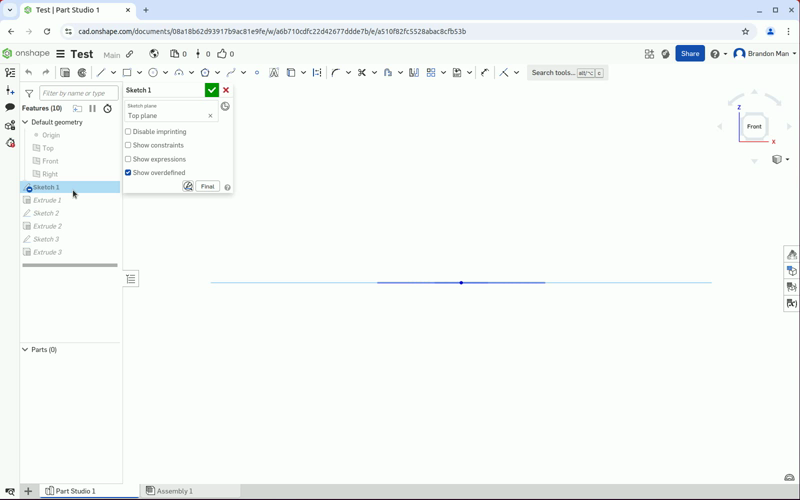
mouse_move(229, 92)
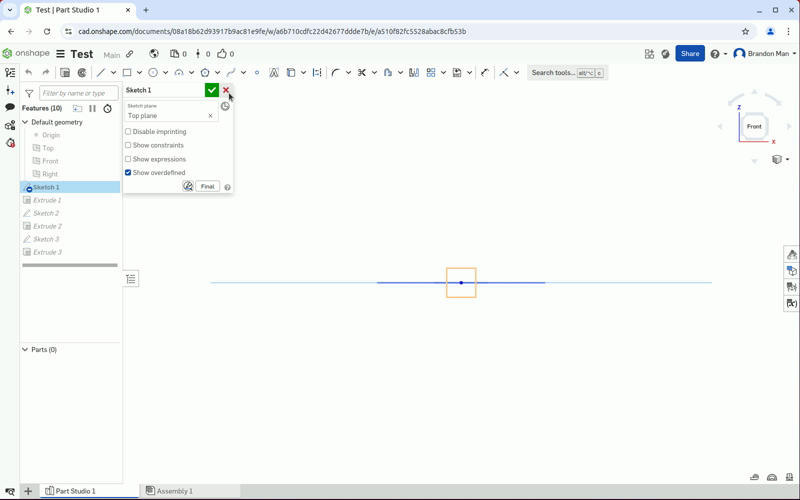
click(229, 92)
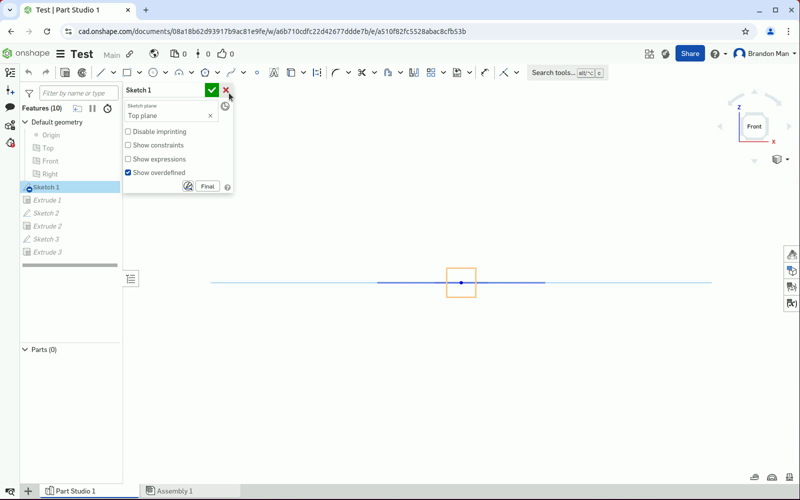
key(shift+s)
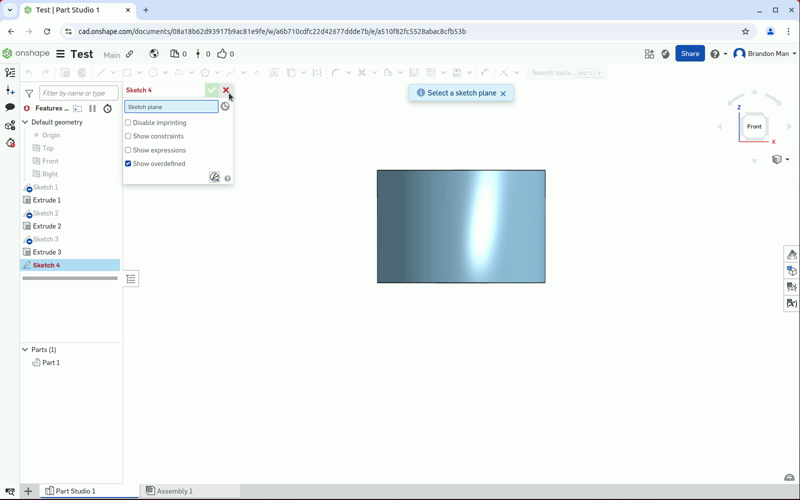
mouse_move(73, 163)
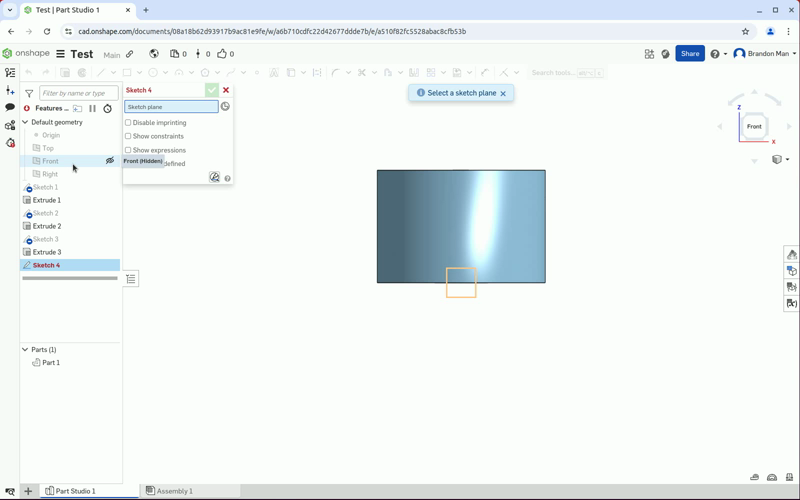
click(73, 163)
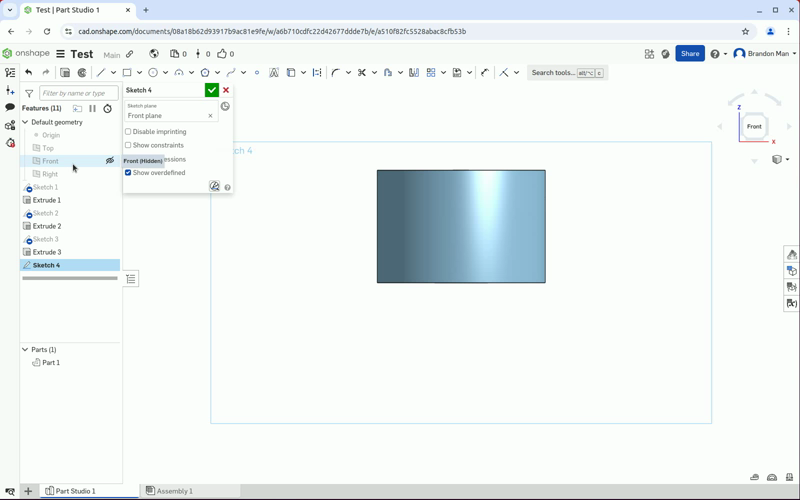
mouse_move(73, 352)
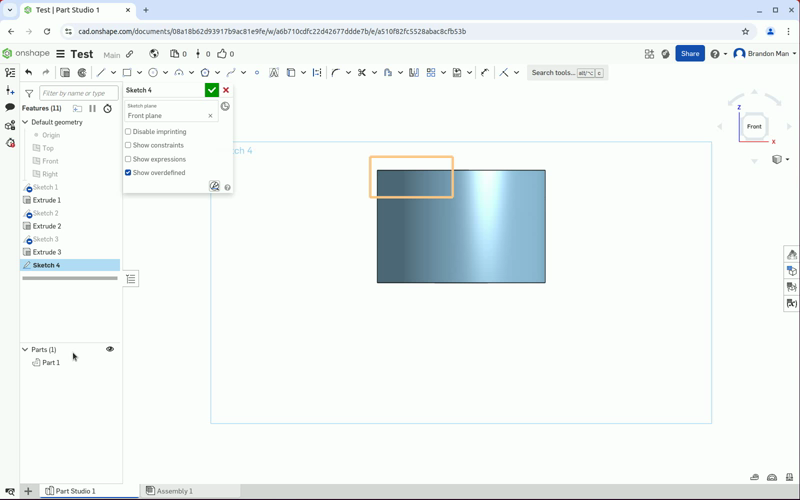
key(y)
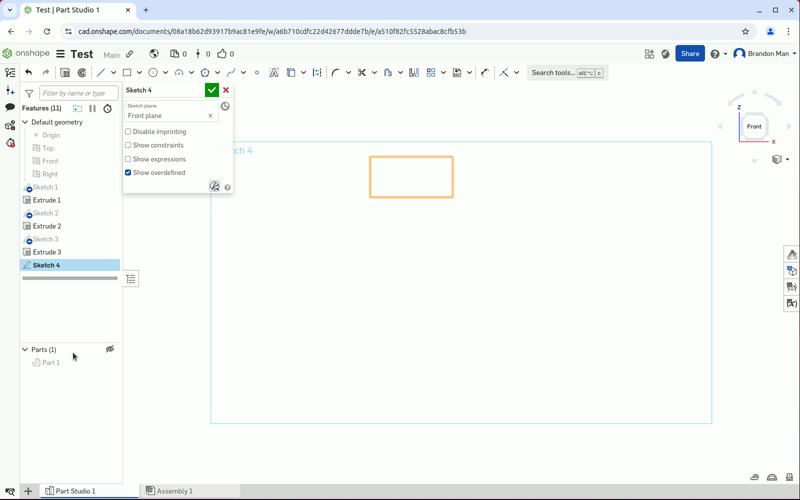
key(l)
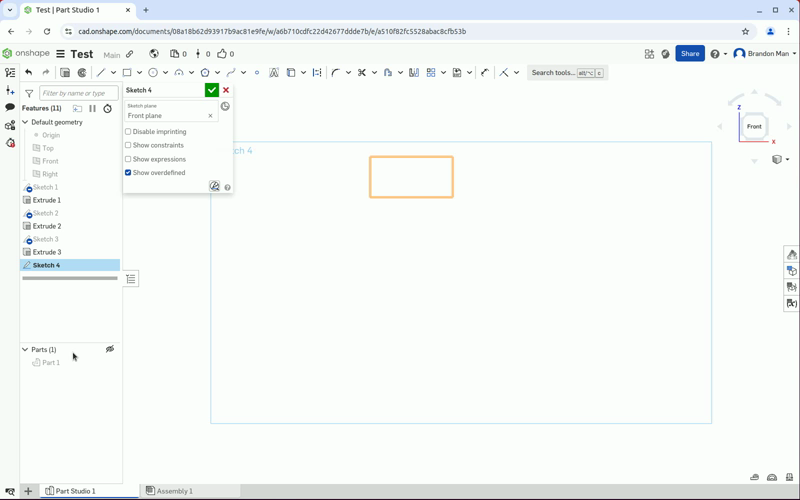
key_down(shift)
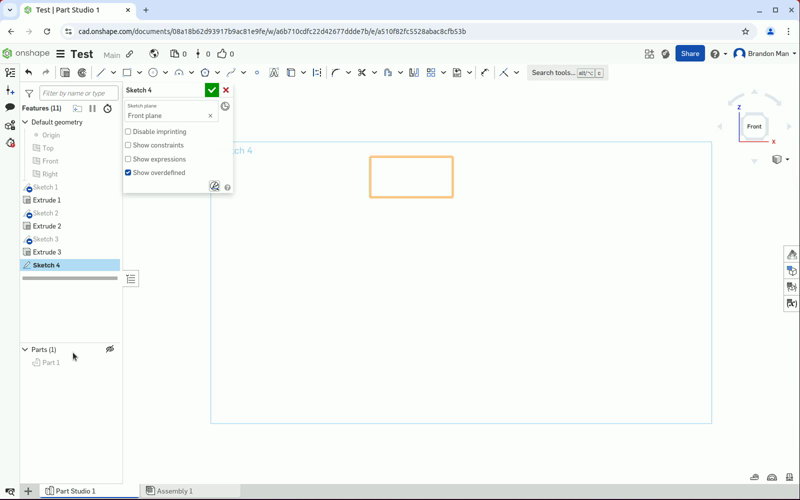
mouse_move(370, 197)
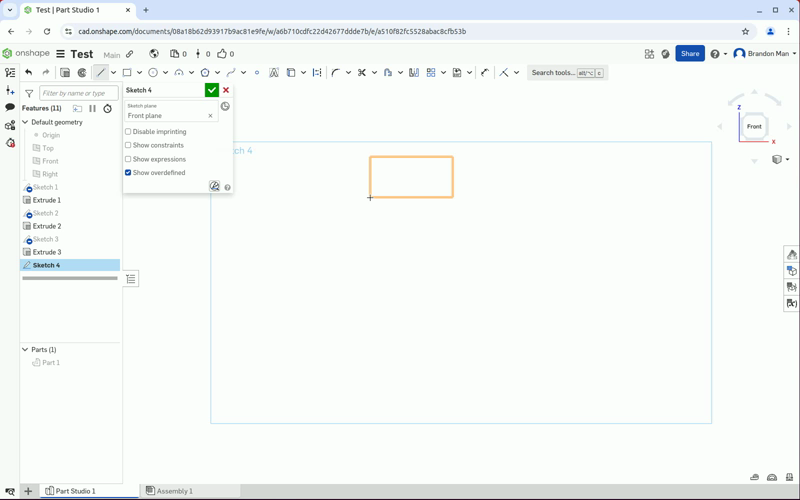
click(370, 197)
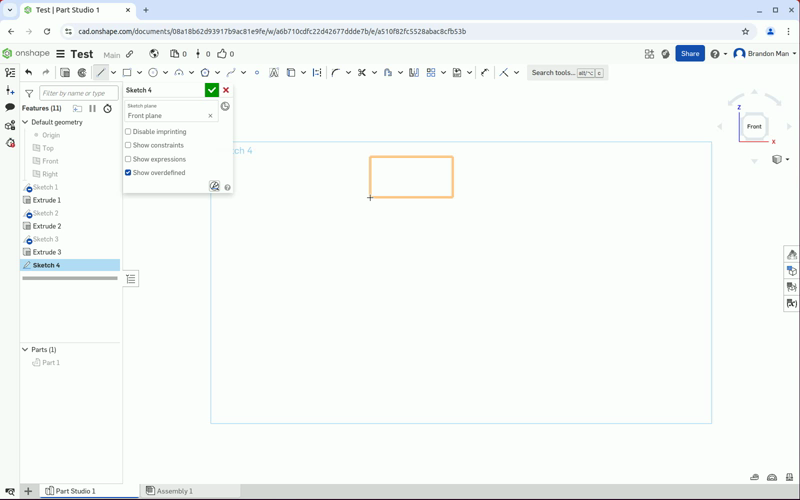
key_up(shift)
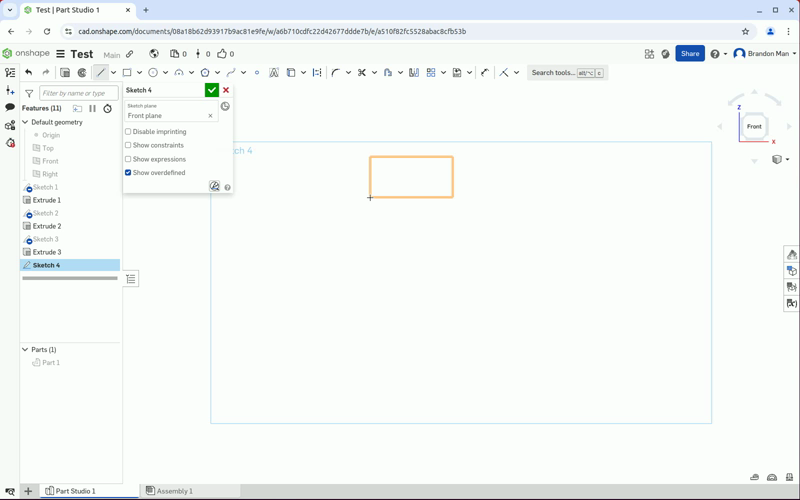
key_down(shift)
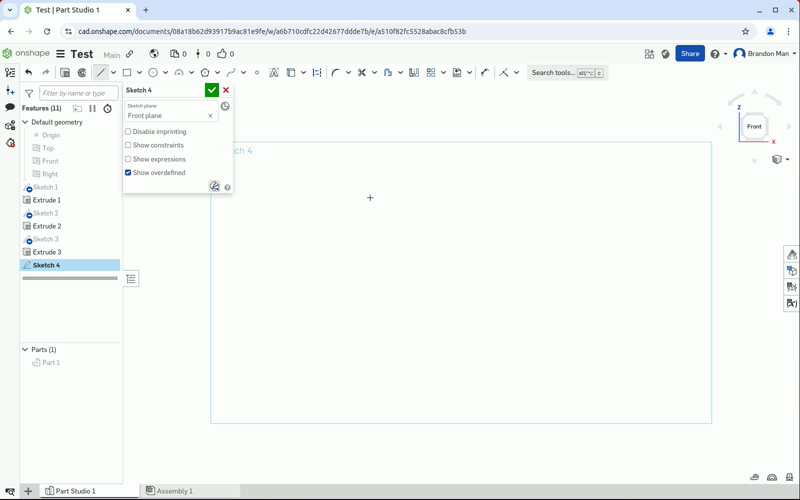
mouse_move(436, 197)
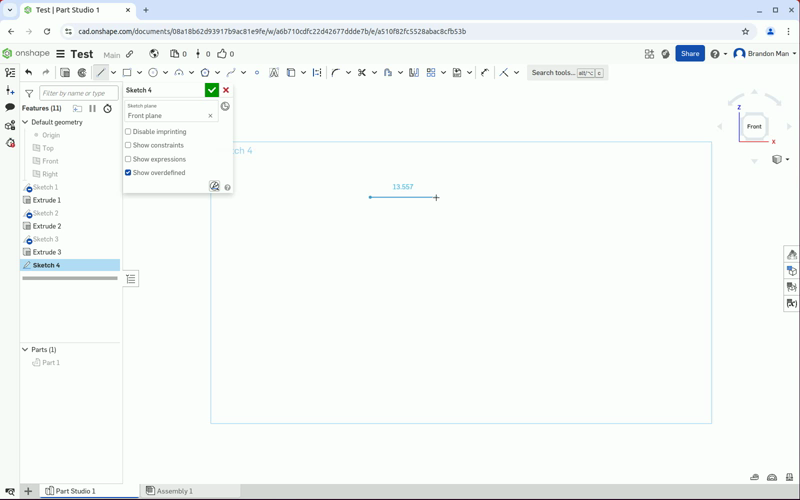
click(436, 197)
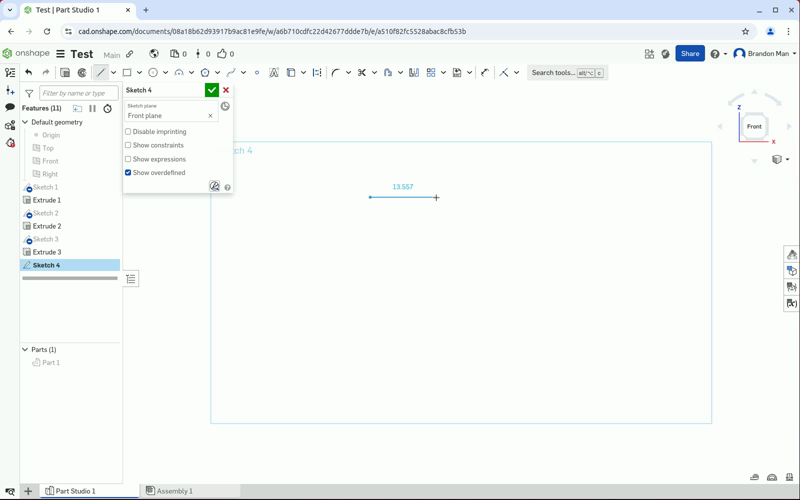
key_up(shift)
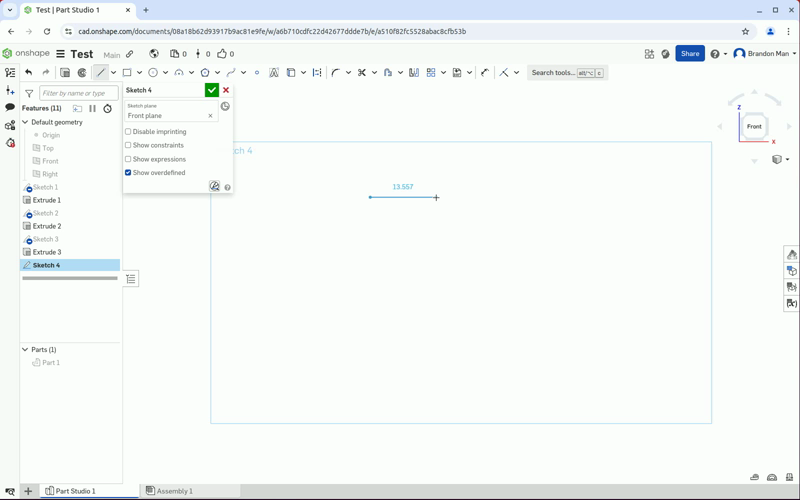
key_down(shift)
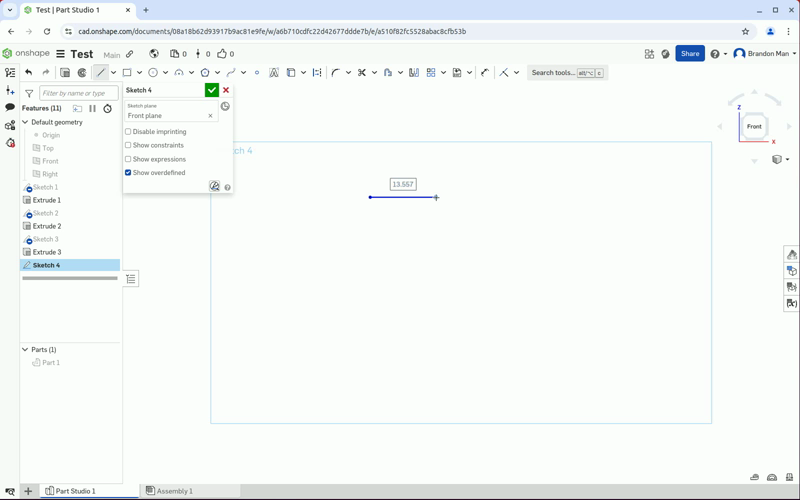
mouse_move(466, 197)
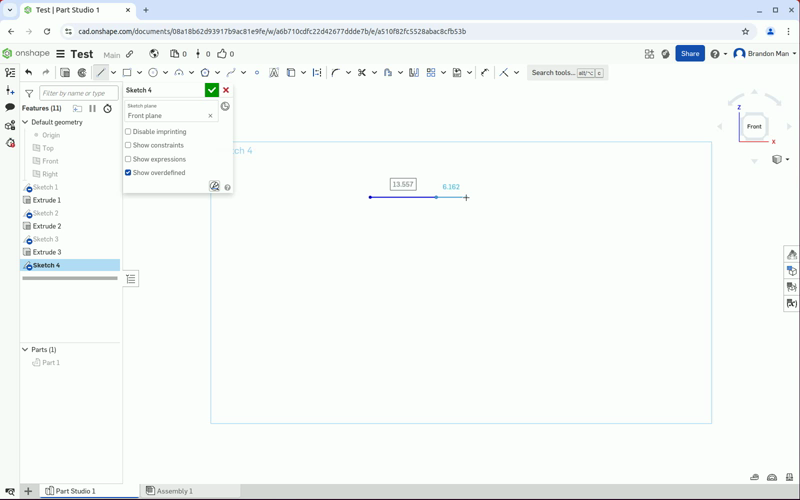
mouse_move(452, 197)
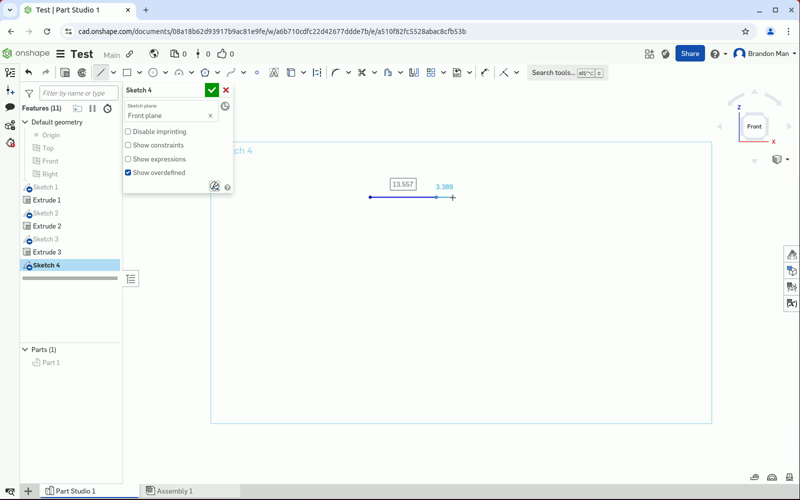
click(452, 197)
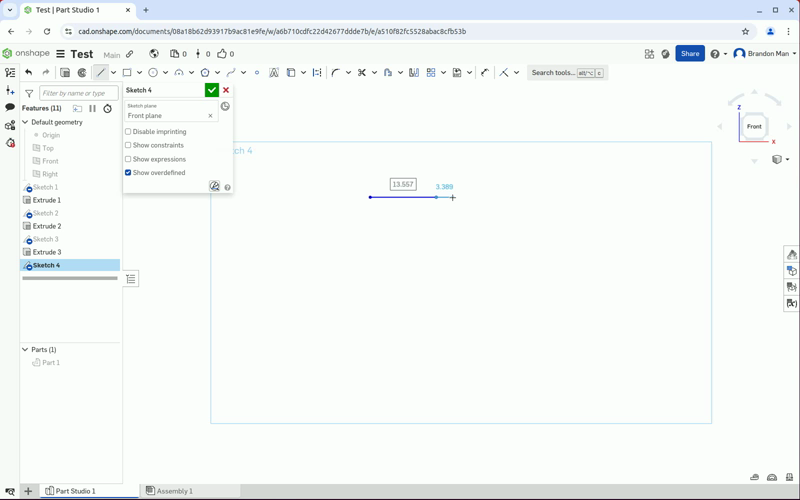
key_up(shift)
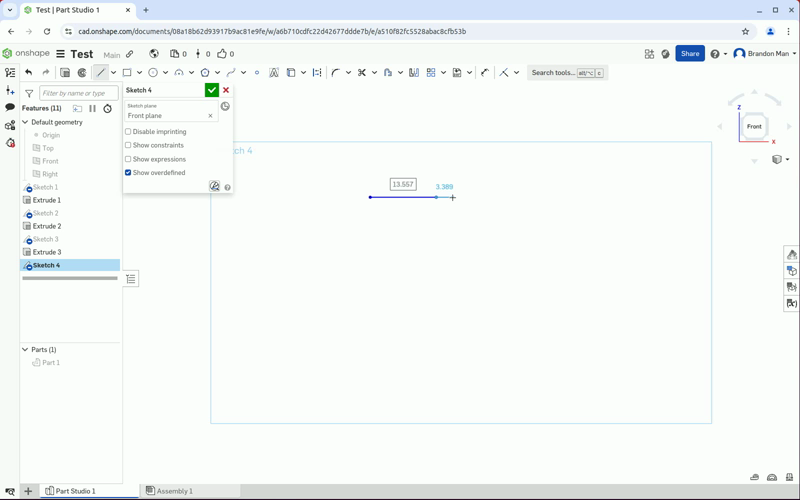
key_down(shift)
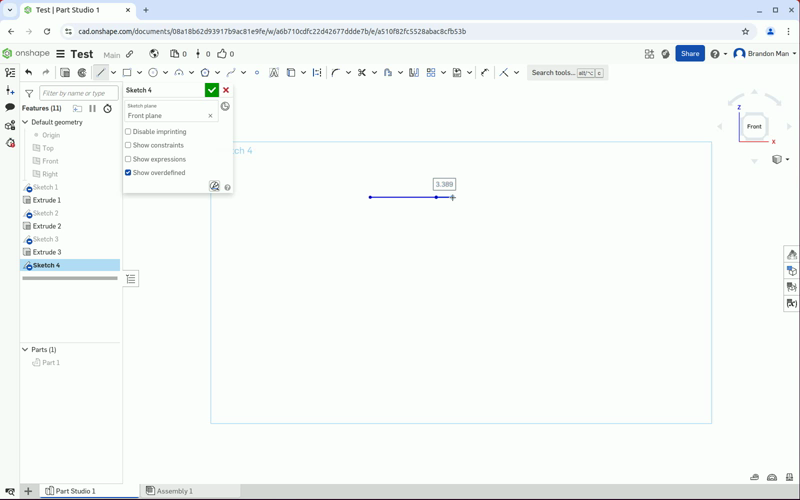
mouse_move(482, 197)
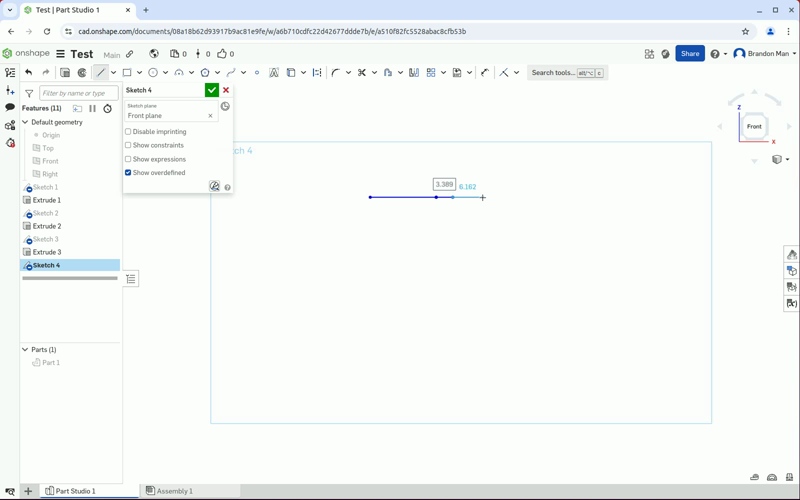
mouse_move(452, 178)
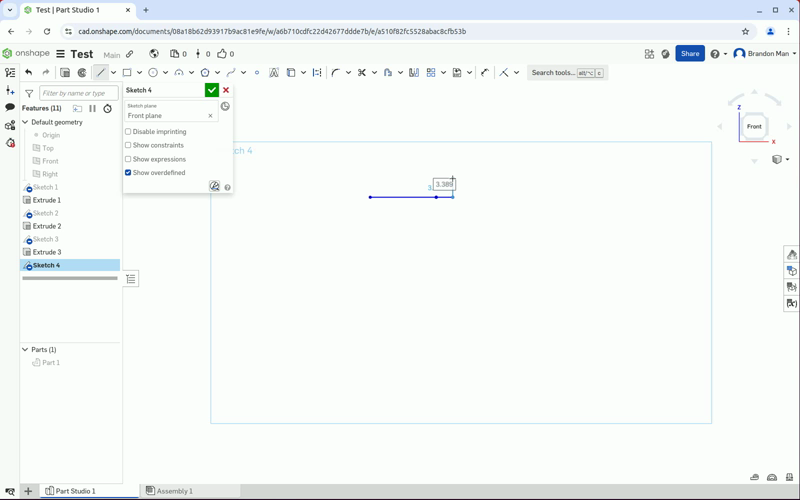
click(452, 178)
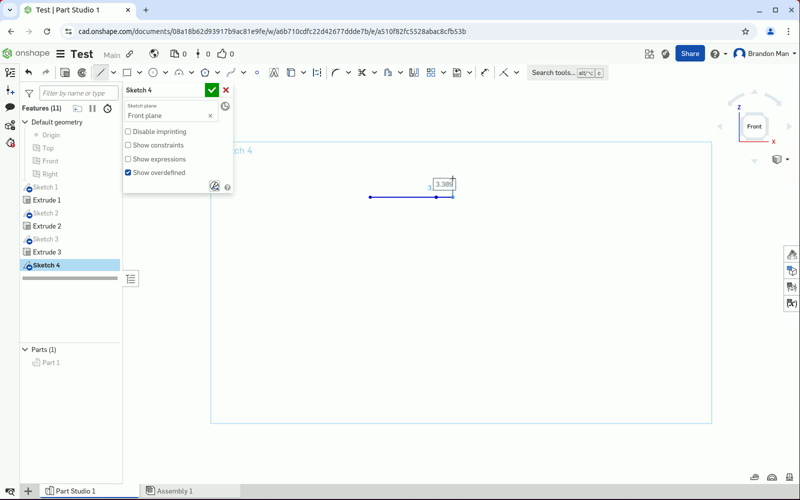
key_up(shift)
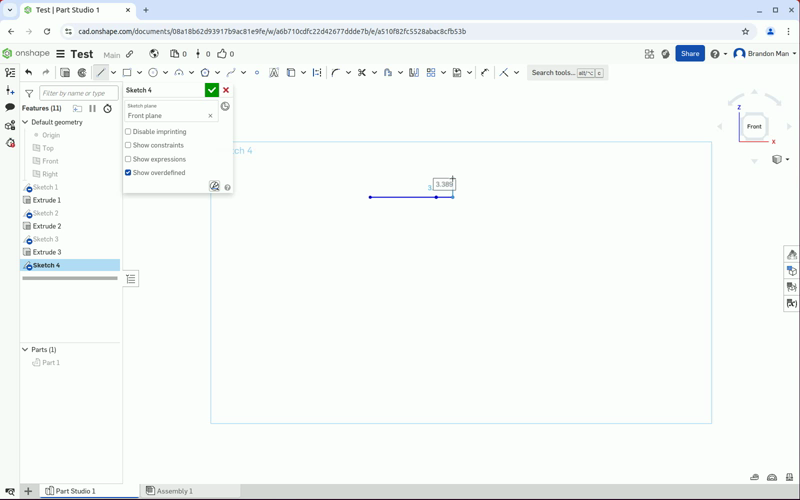
key_down(shift)
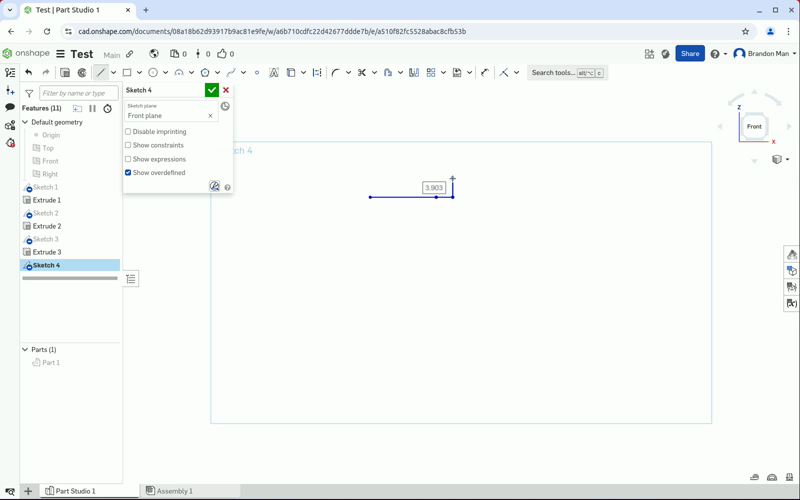
mouse_move(482, 178)
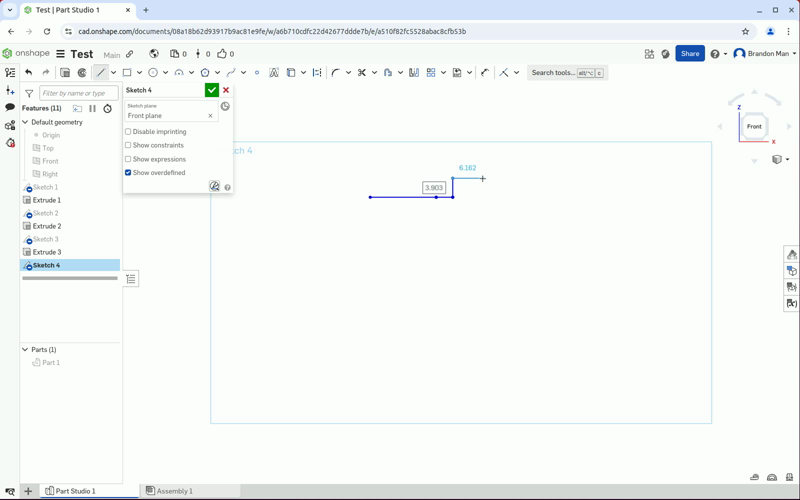
mouse_move(452, 156)
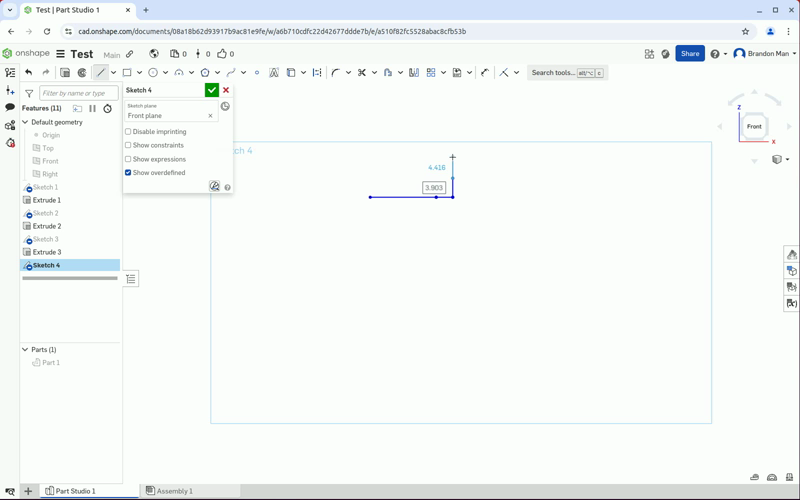
click(452, 156)
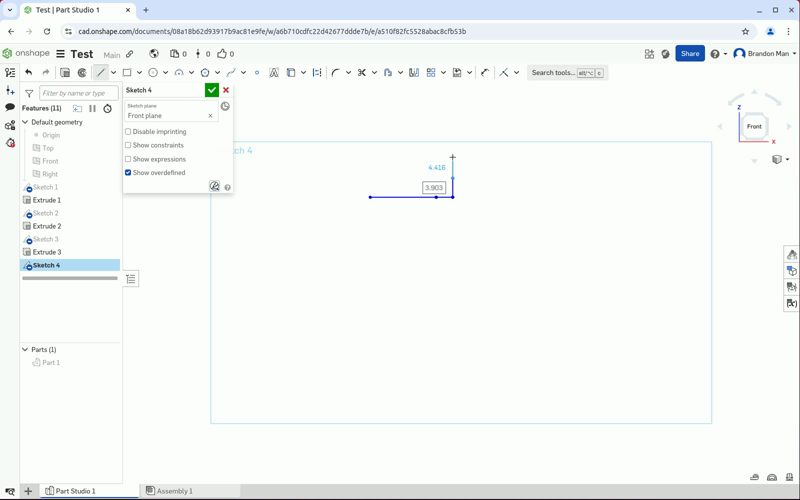
key_up(shift)
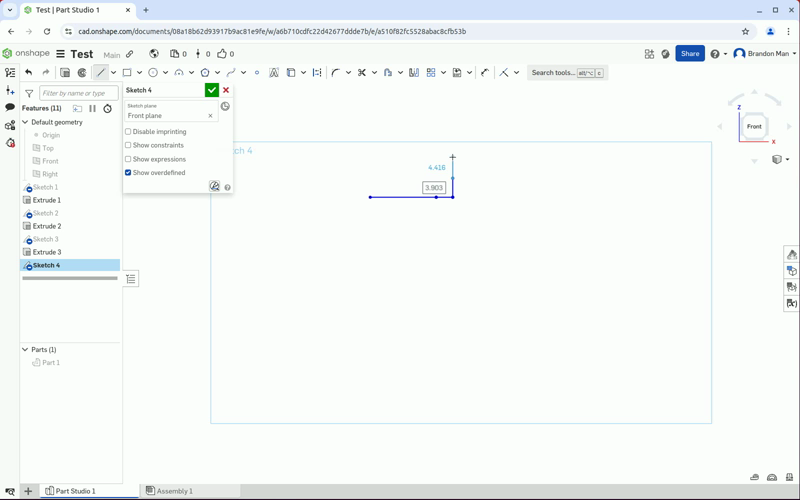
key_down(shift)
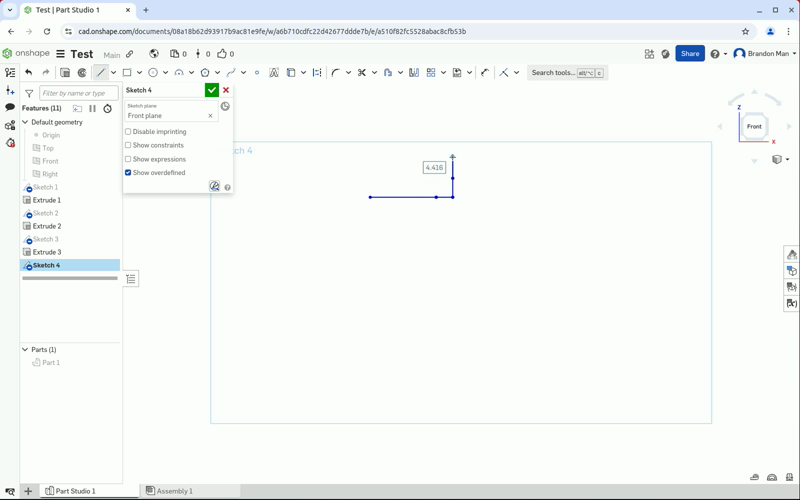
mouse_move(370, 156)
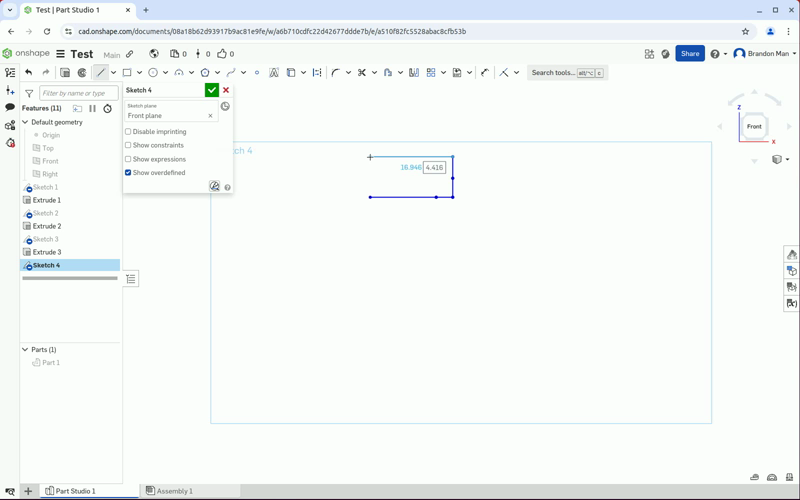
click(370, 156)
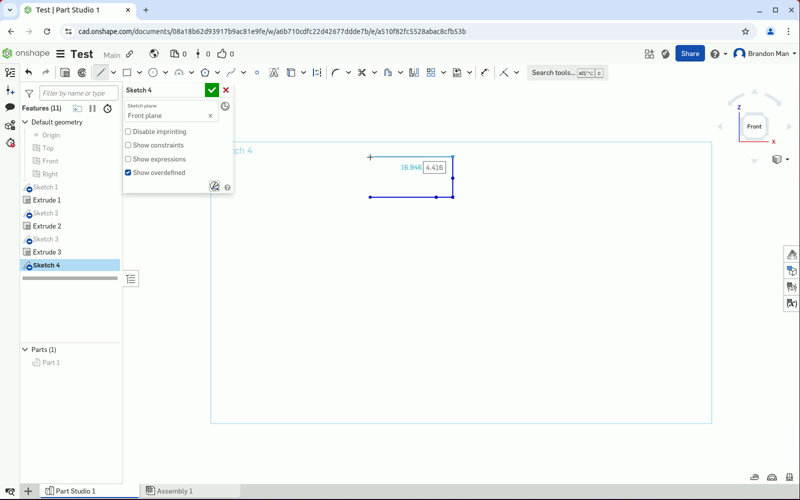
key_up(shift)
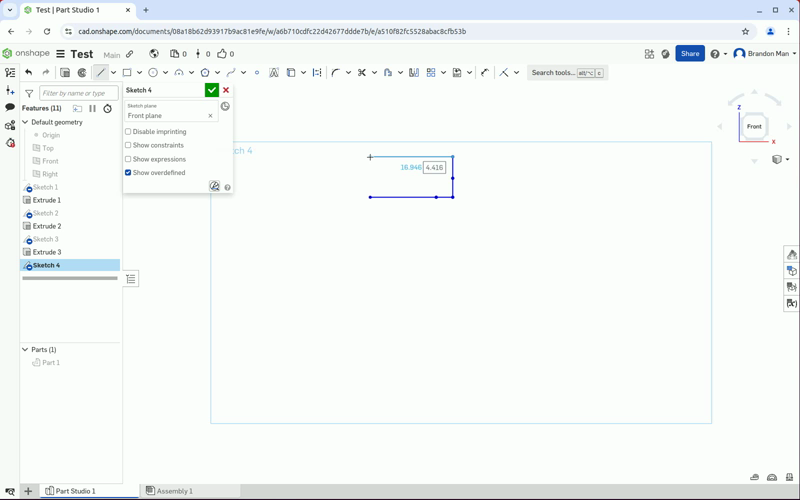
key_down(shift)
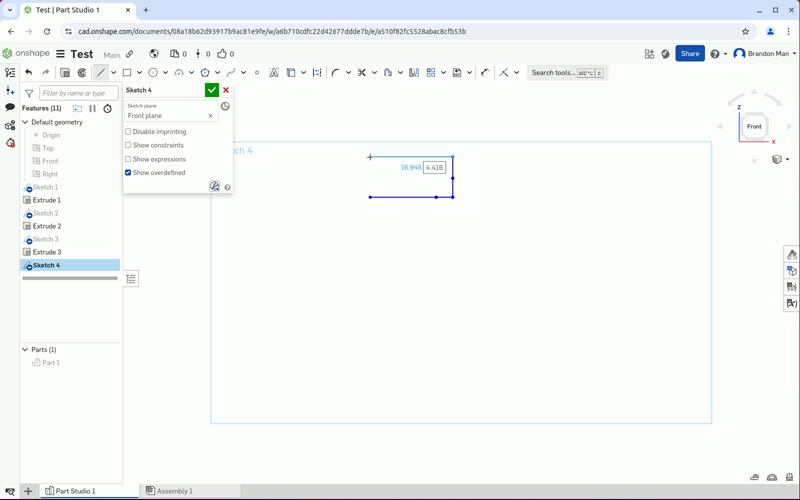
mouse_move(400, 156)
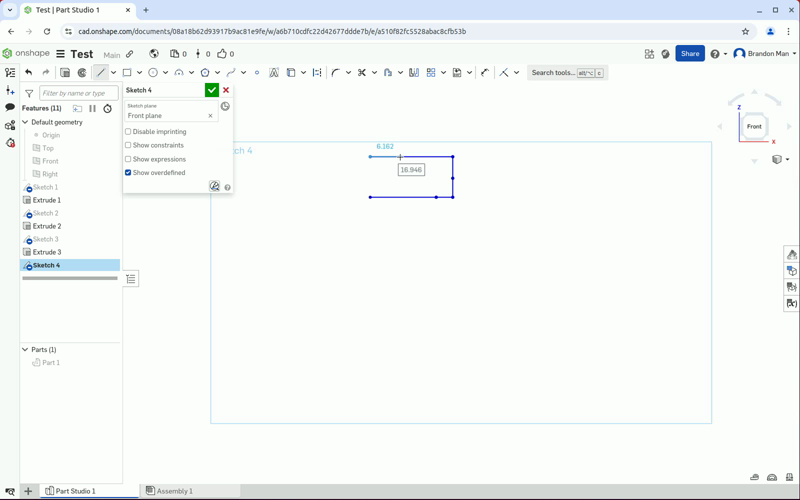
mouse_move(370, 178)
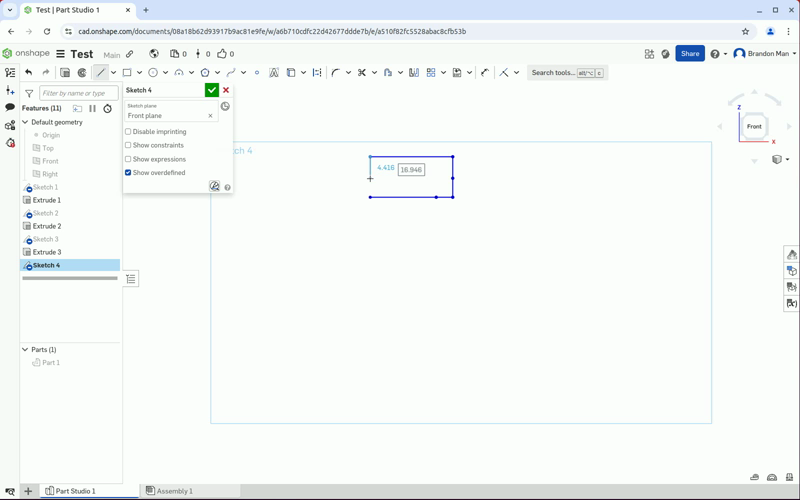
click(370, 178)
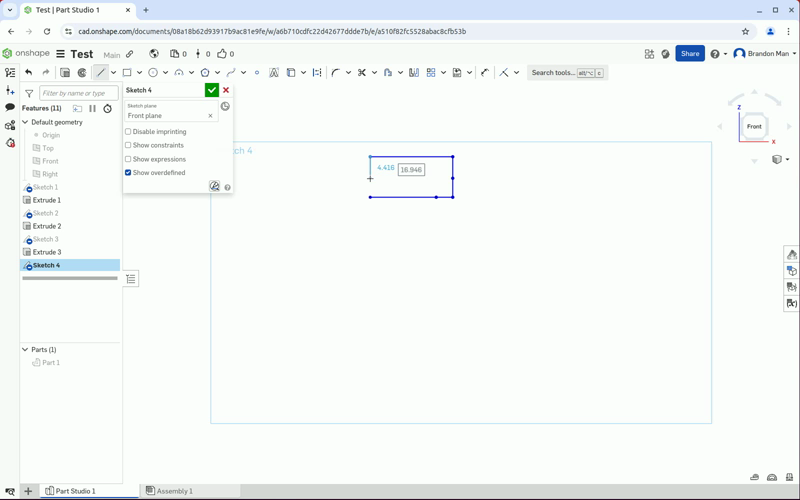
key_up(shift)
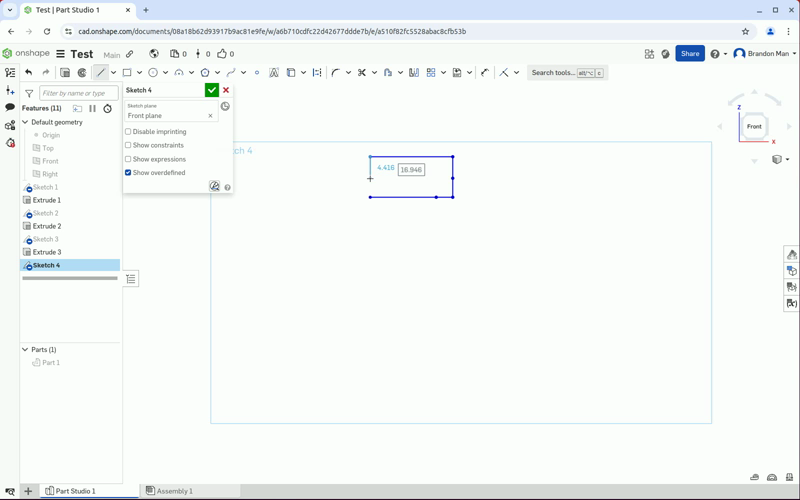
mouse_move(400, 178)
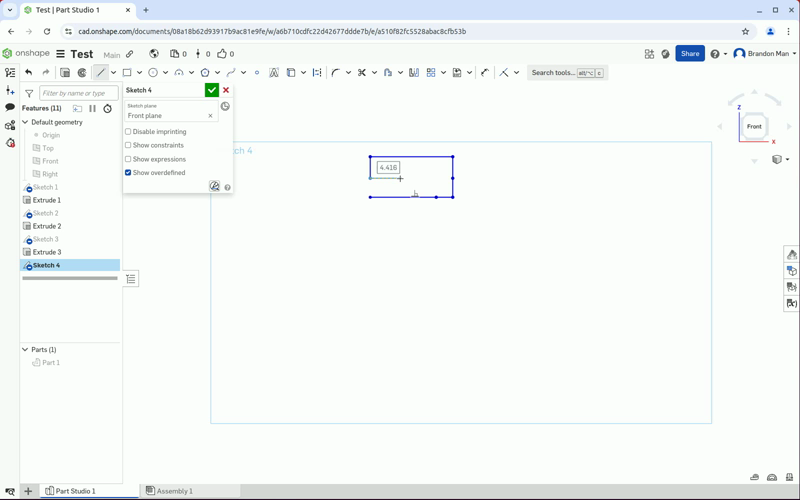
key_down(shift)
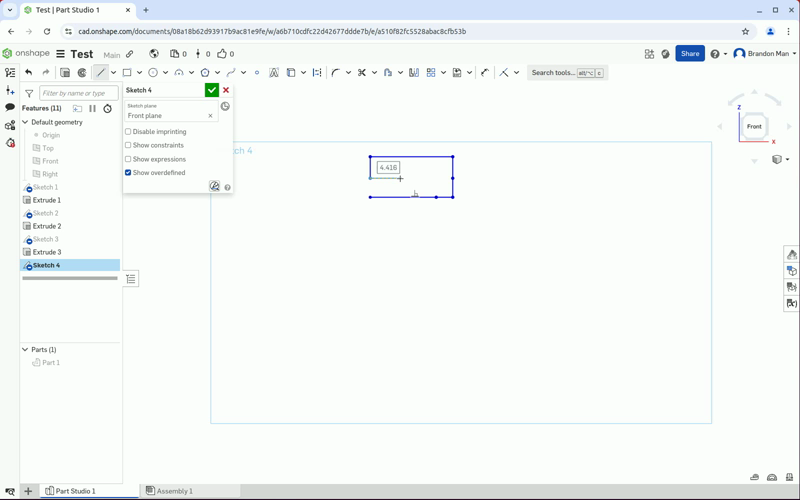
mouse_move(370, 197)
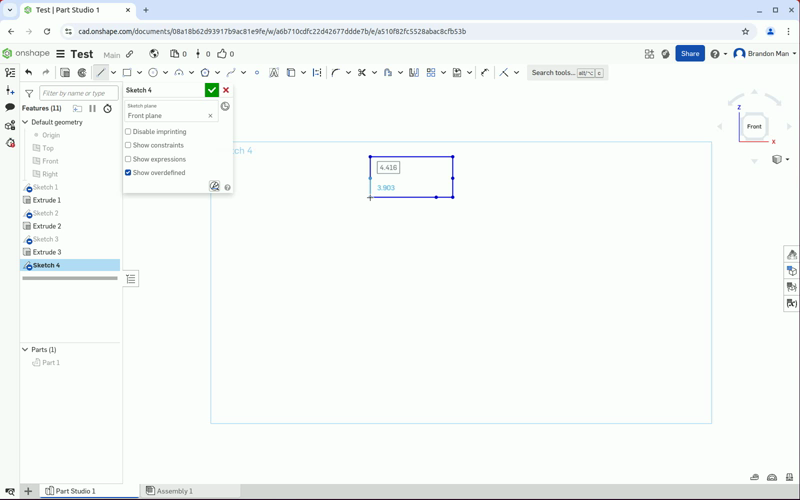
key_up(shift)
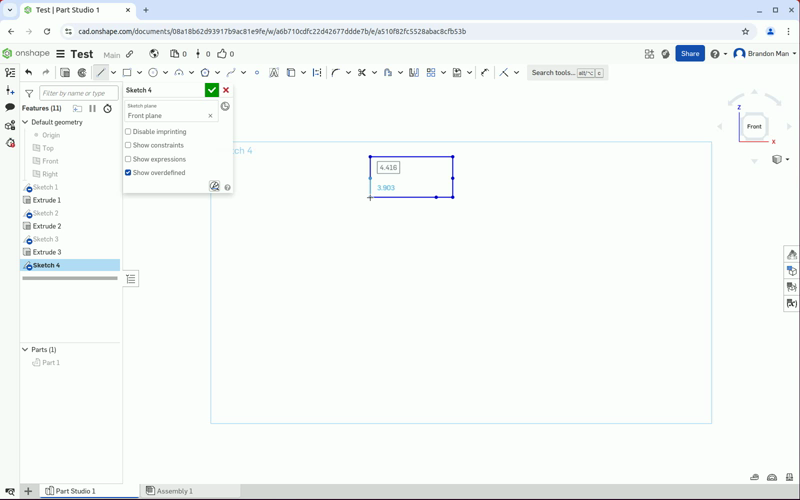
click(370, 197)
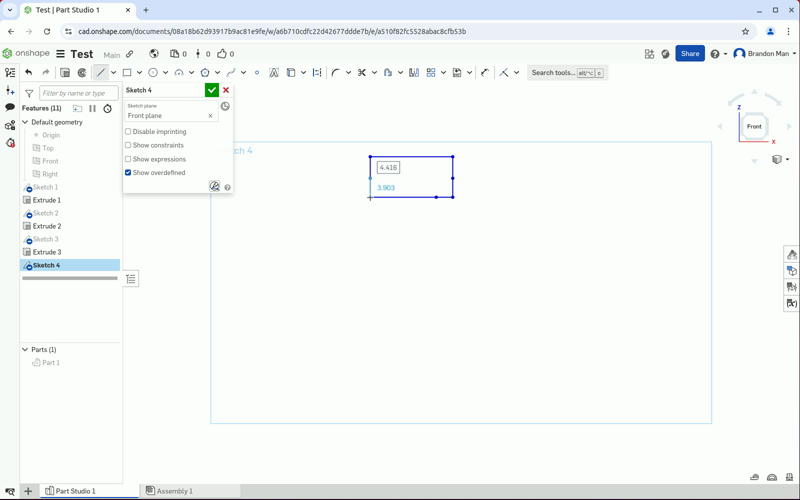
key(esc)
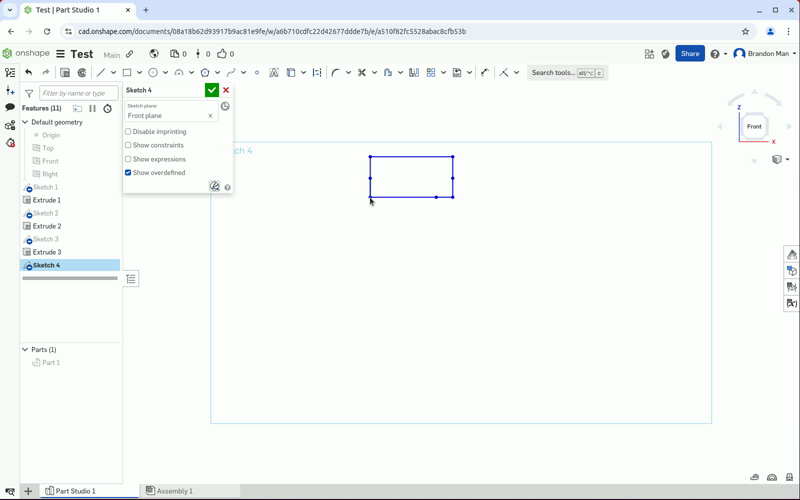
mouse_move(396, 160)
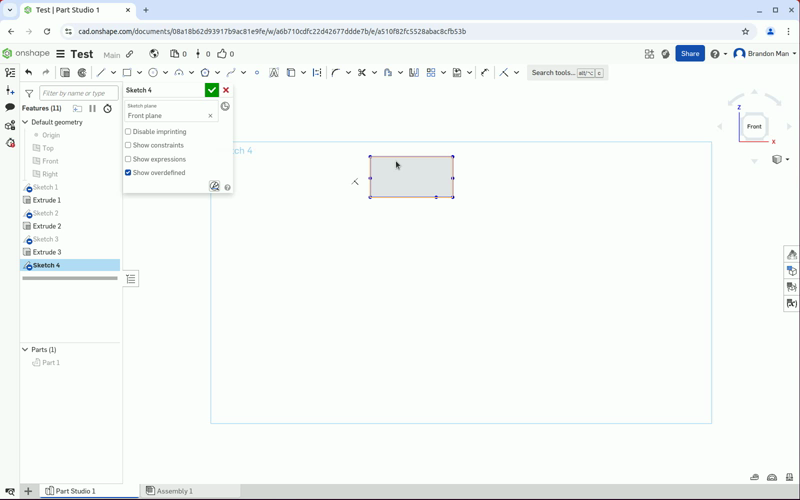
click(396, 160)
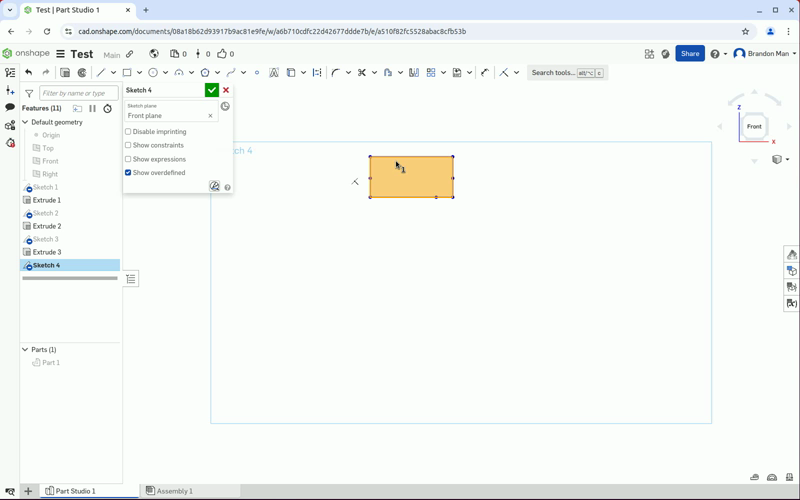
mouse_move(73, 352)
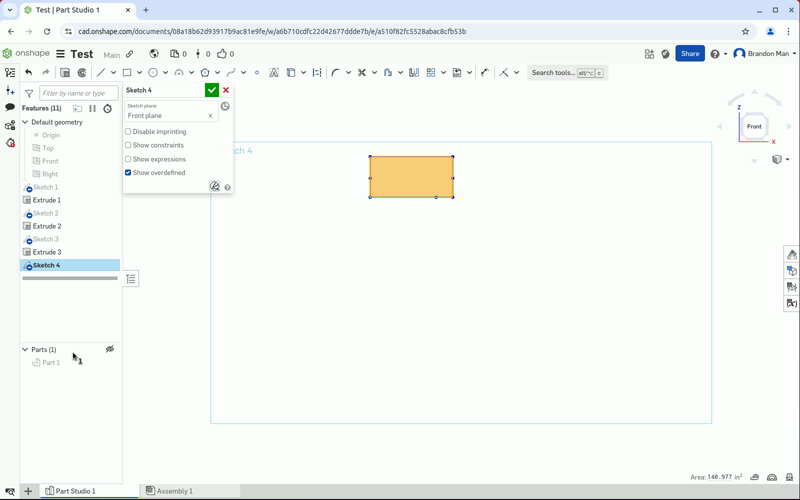
key(shift+y)
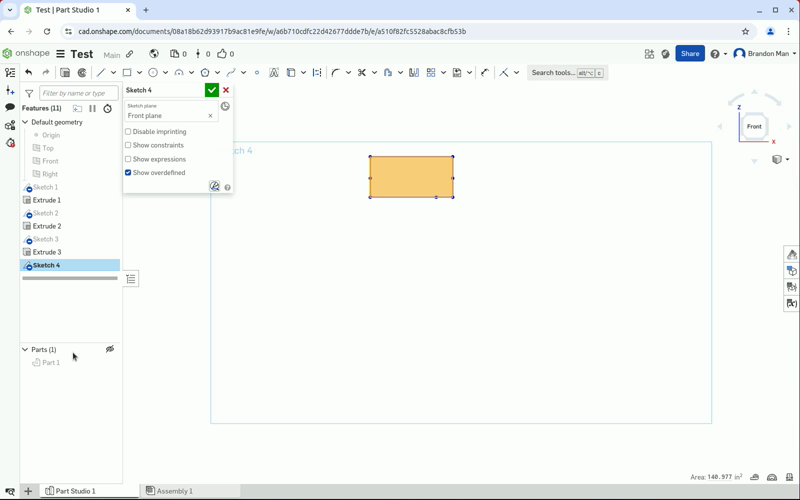
key(shift+e)
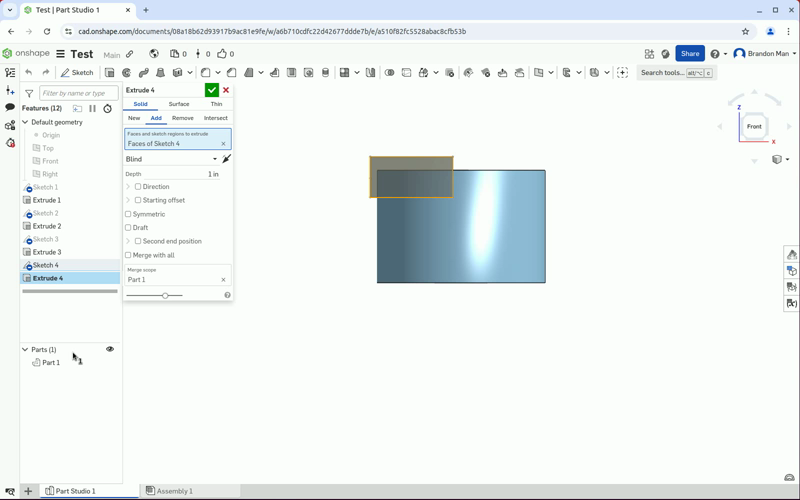
mouse_move(143, 106)
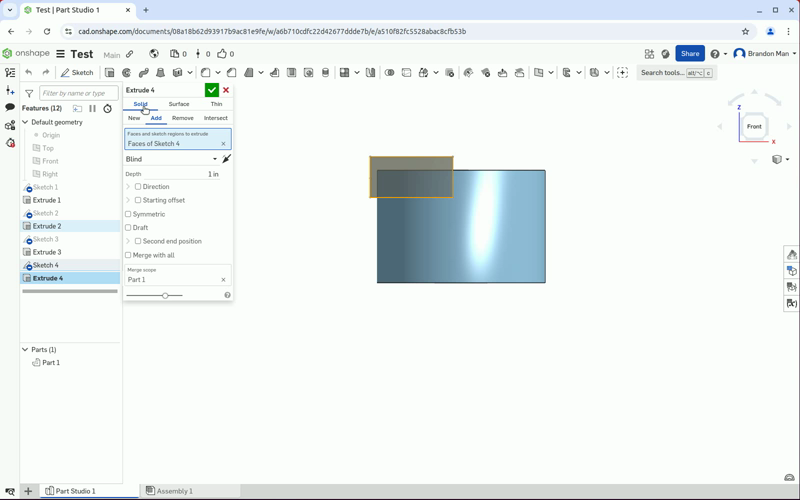
click(143, 106)
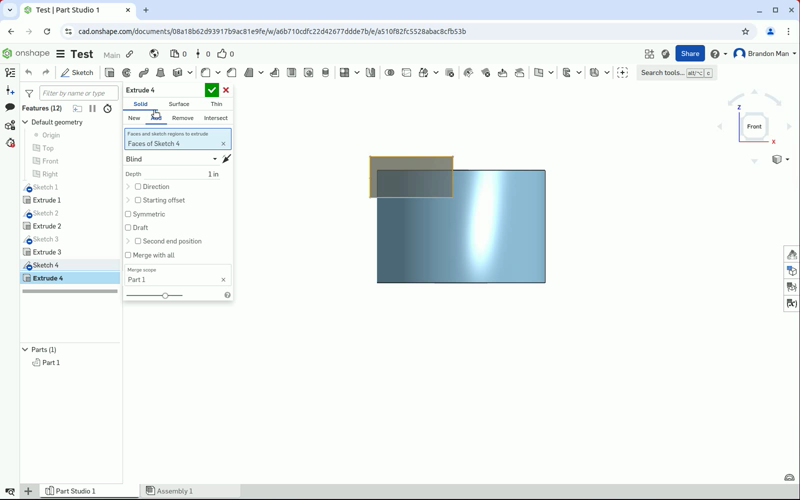
mouse_move(186, 120)
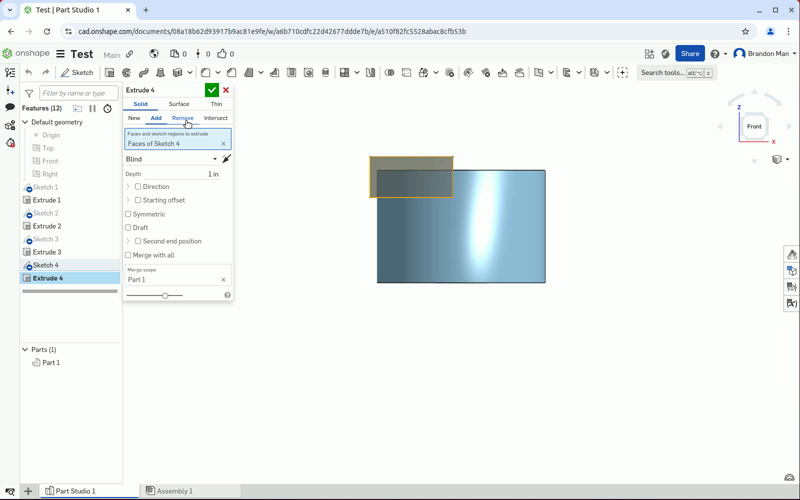
click(186, 120)
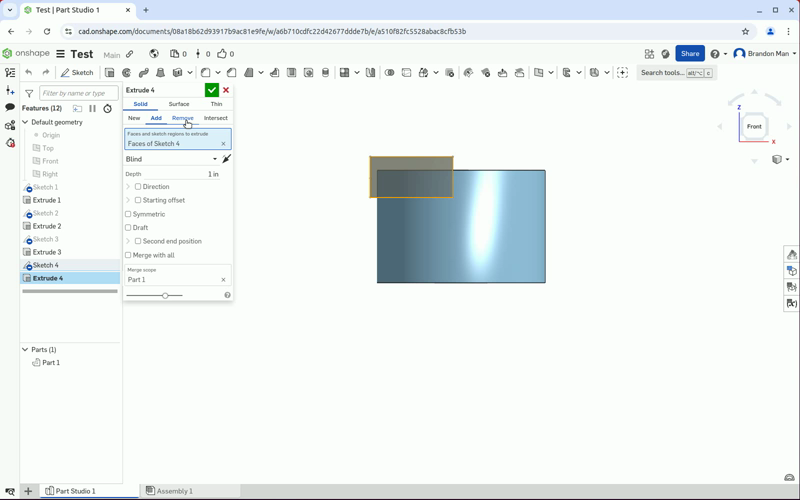
key(tab, 4)
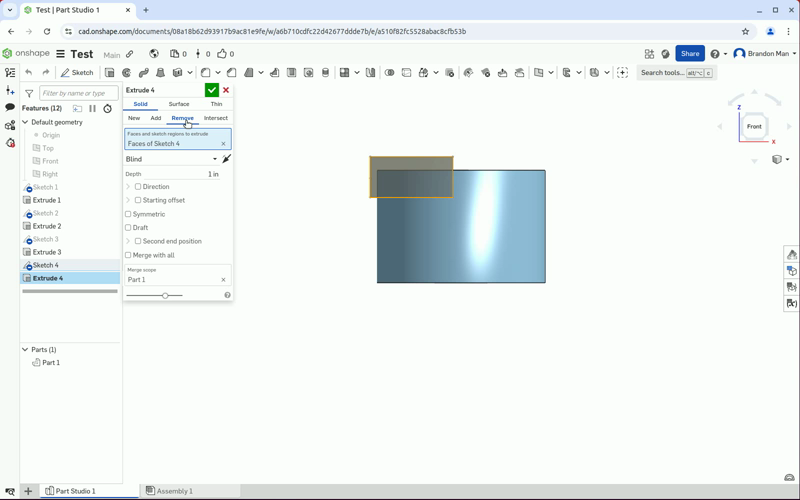
text(-19.498)
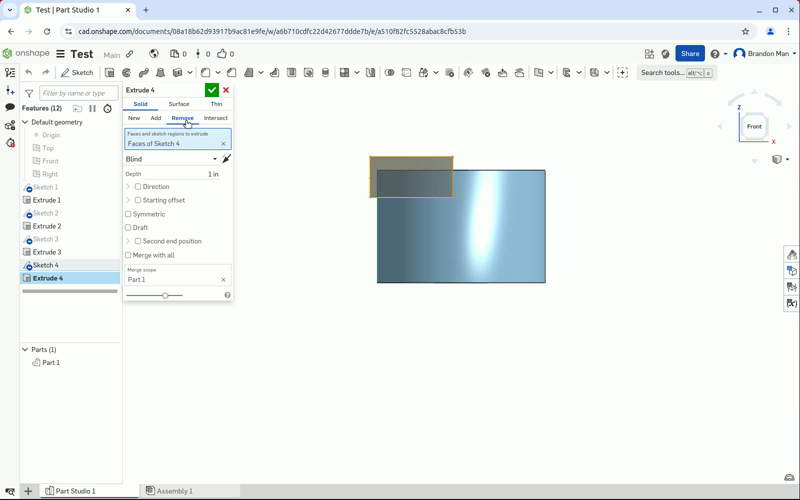
key(tab, 6)
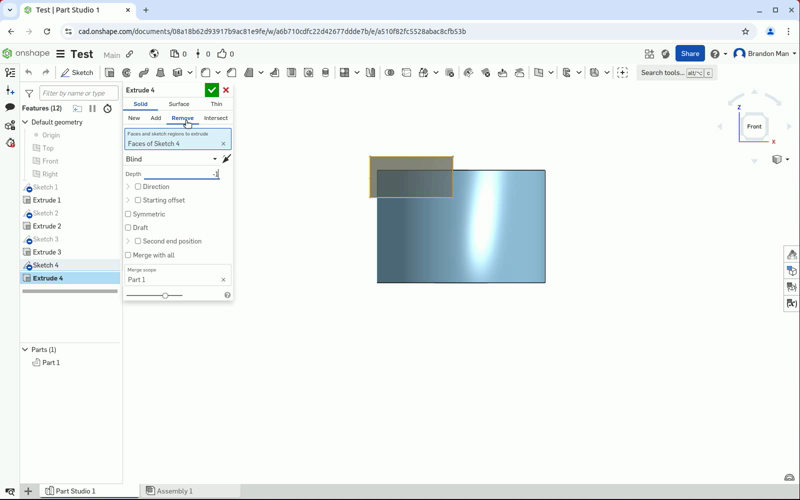
key(space)
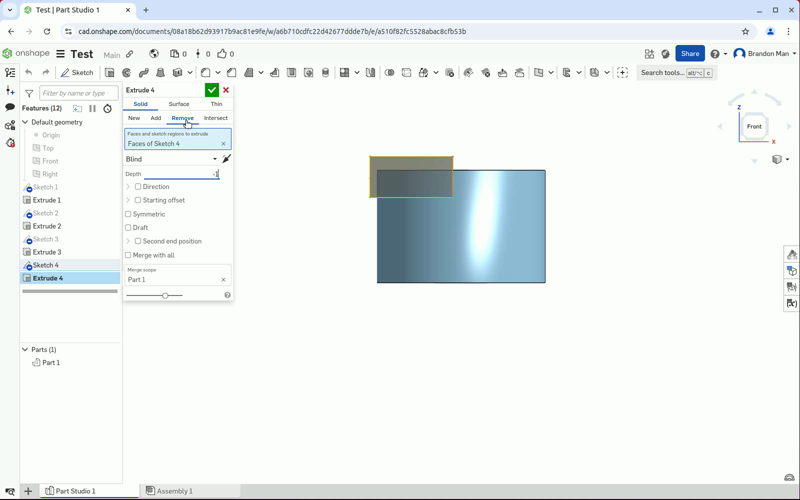
key(enter)
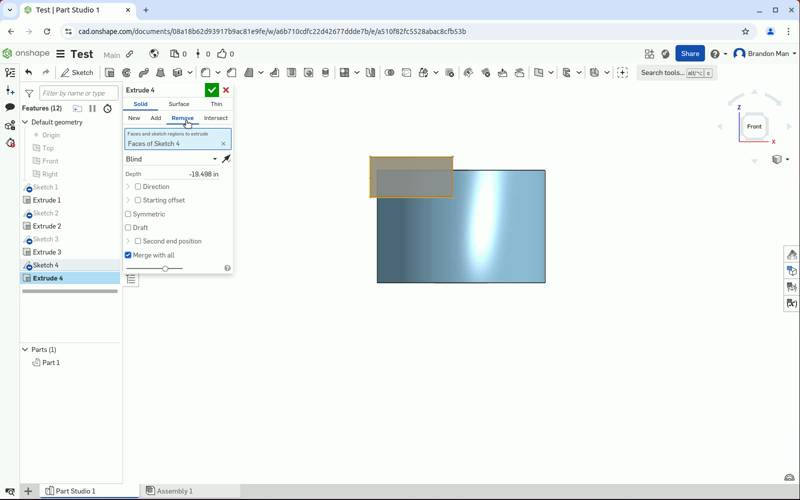
key(shift+h)
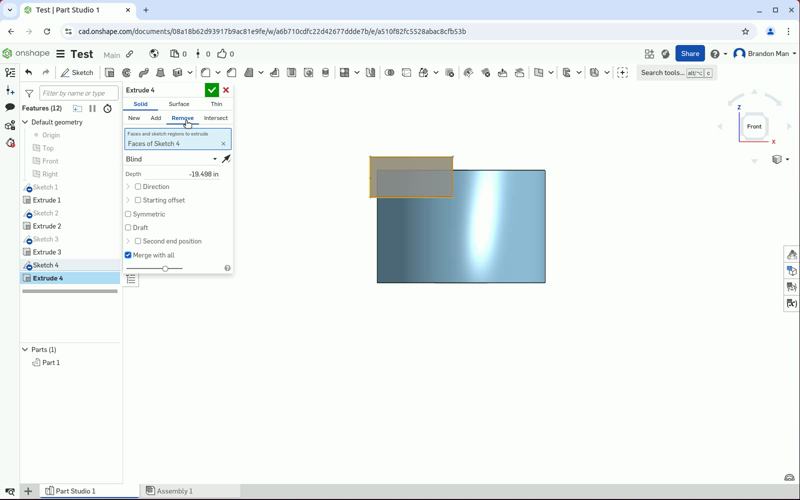
key(shift+h)
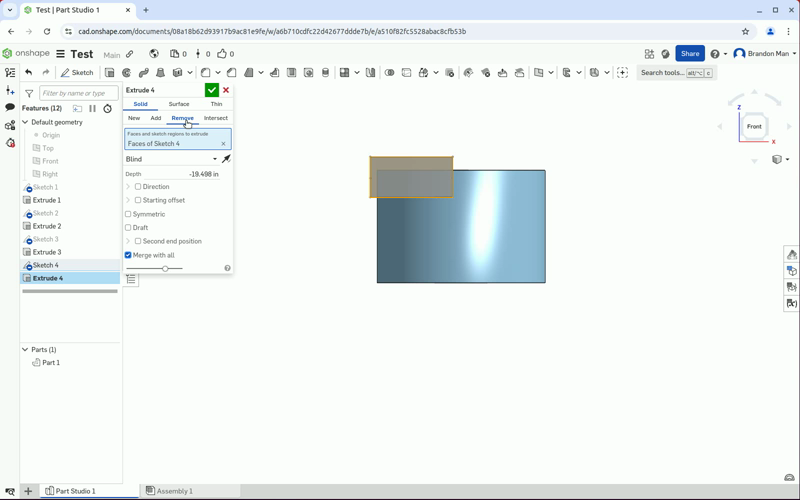
mouse_move(73, 189)
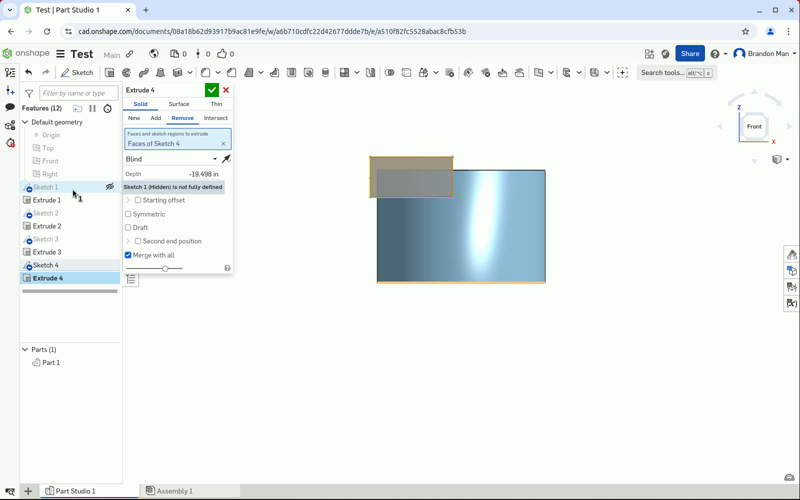
click(73, 189)
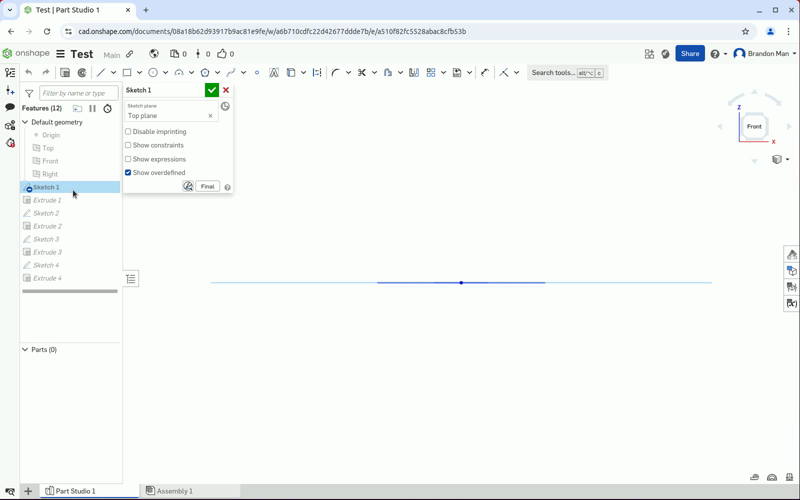
mouse_move(229, 92)
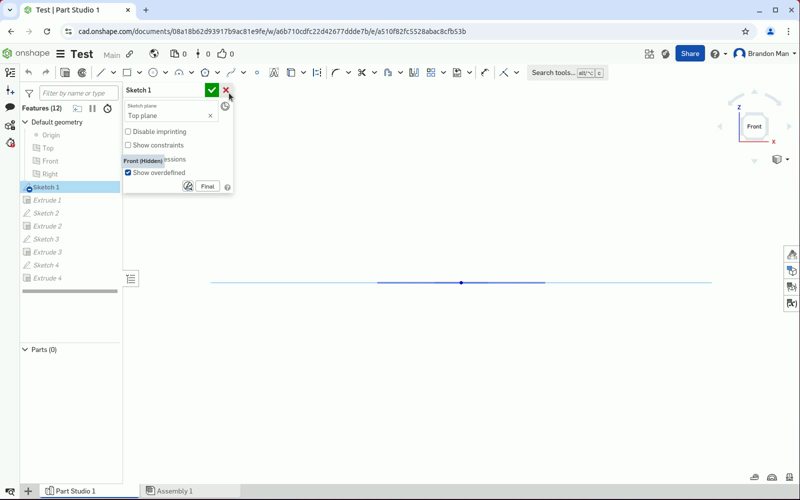
click(229, 92)
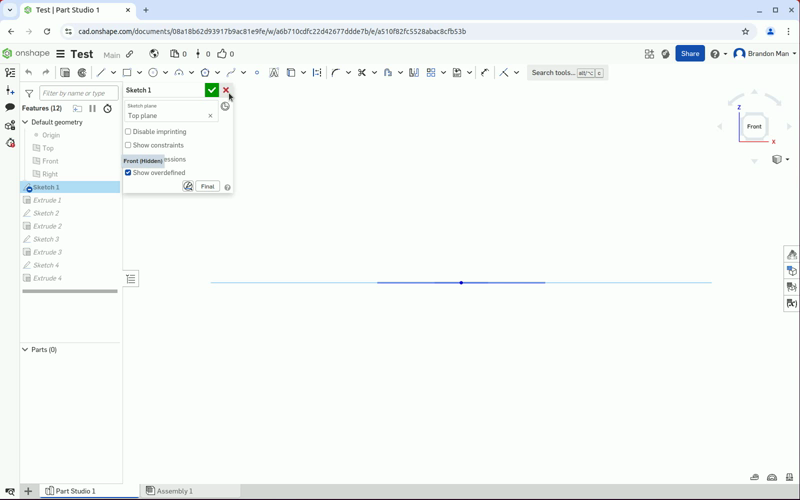
key(shift+s)
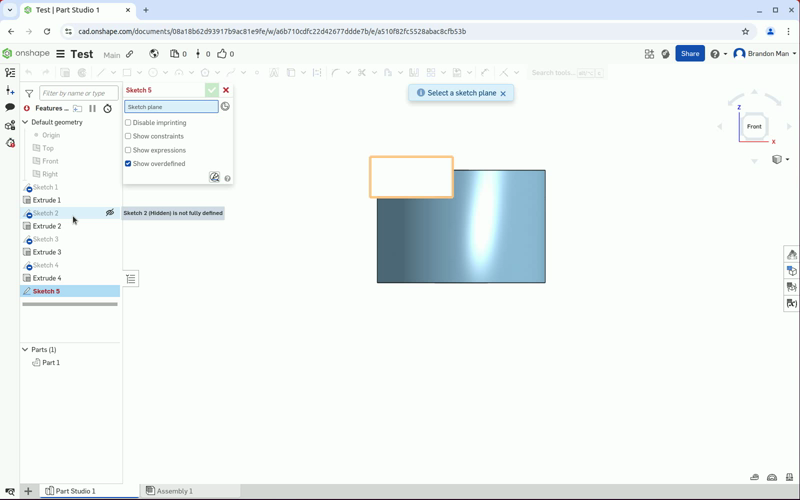
scroll(3)
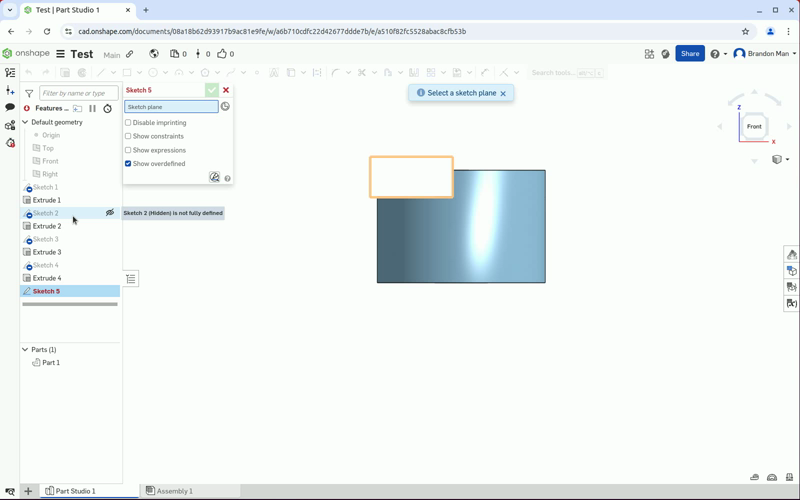
mouse_move(73, 163)
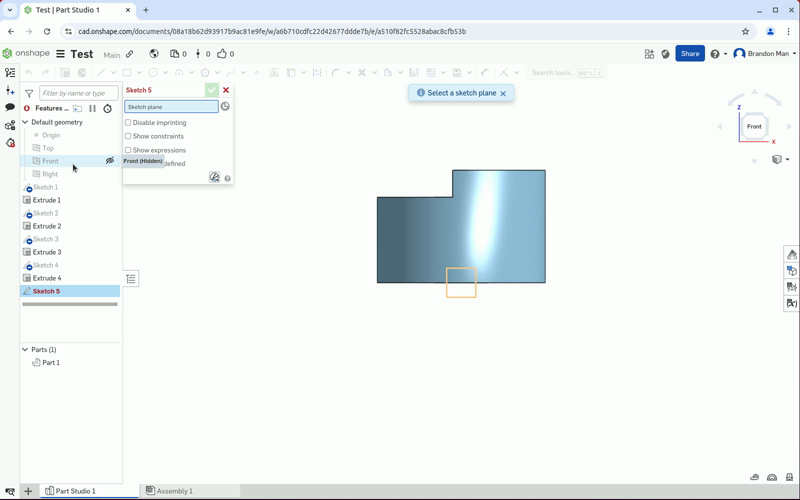
click(73, 163)
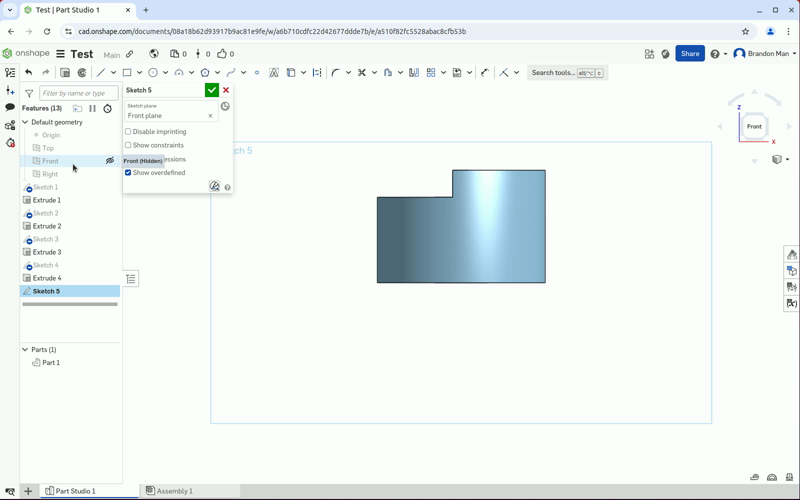
mouse_move(73, 352)
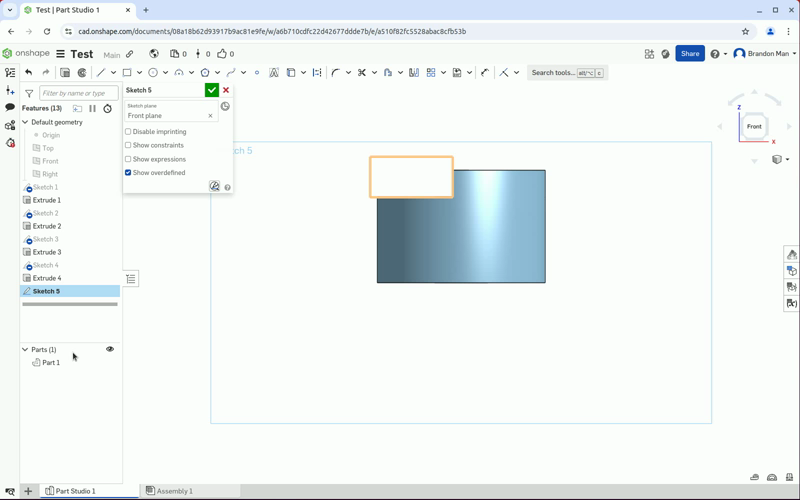
key(y)
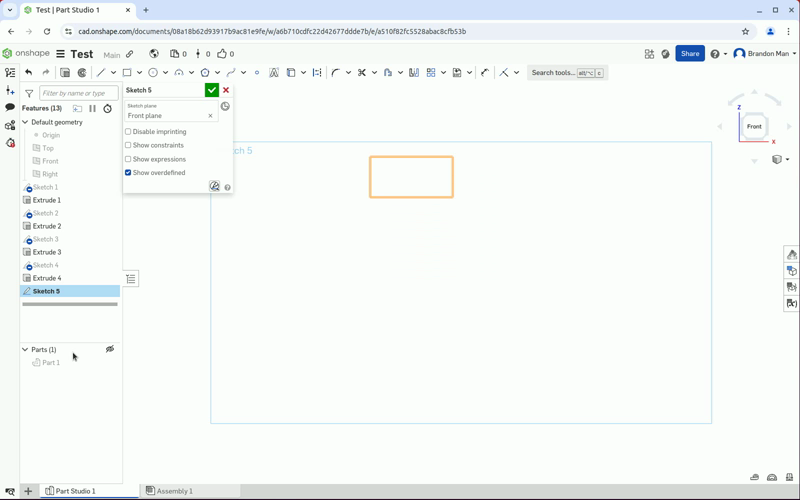
key(l)
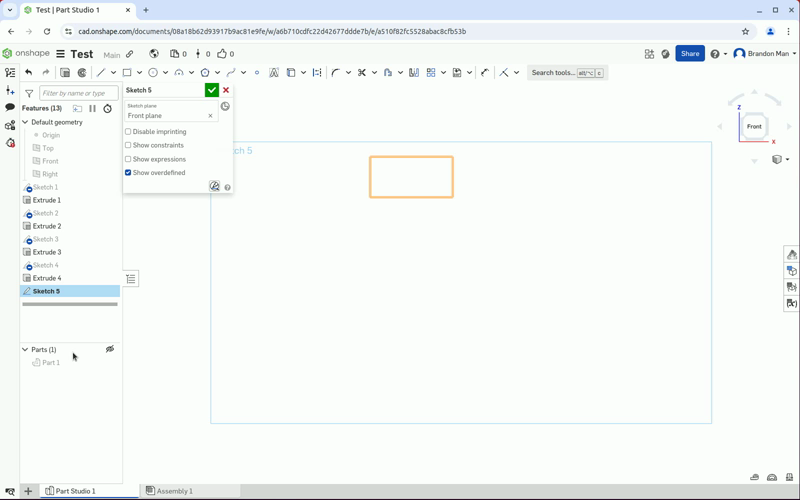
key_down(shift)
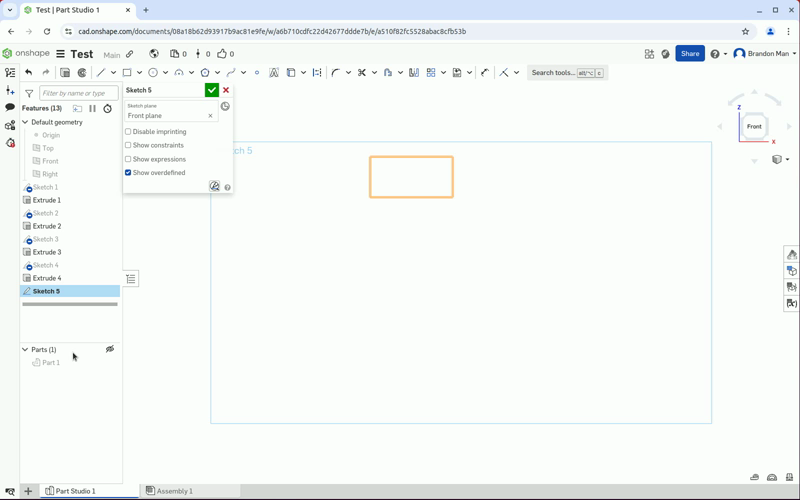
mouse_move(468, 197)
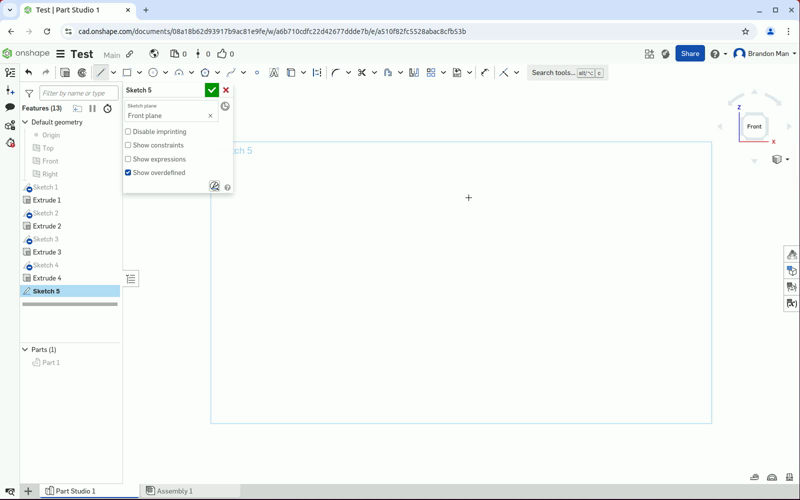
click(468, 197)
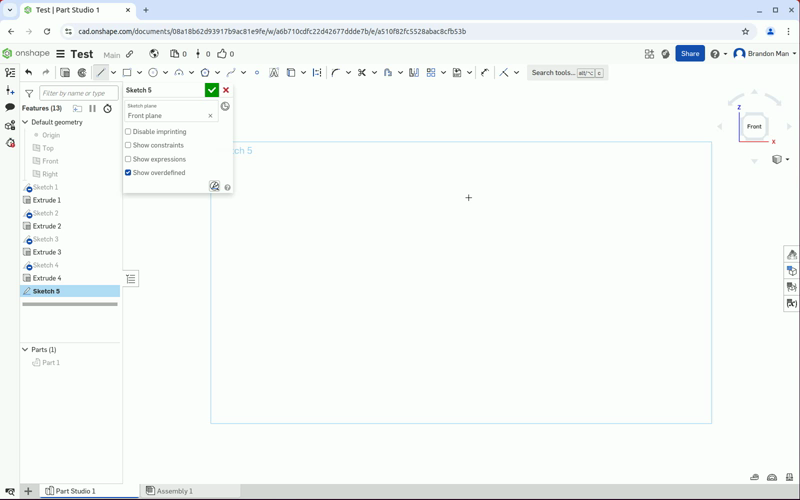
key_up(shift)
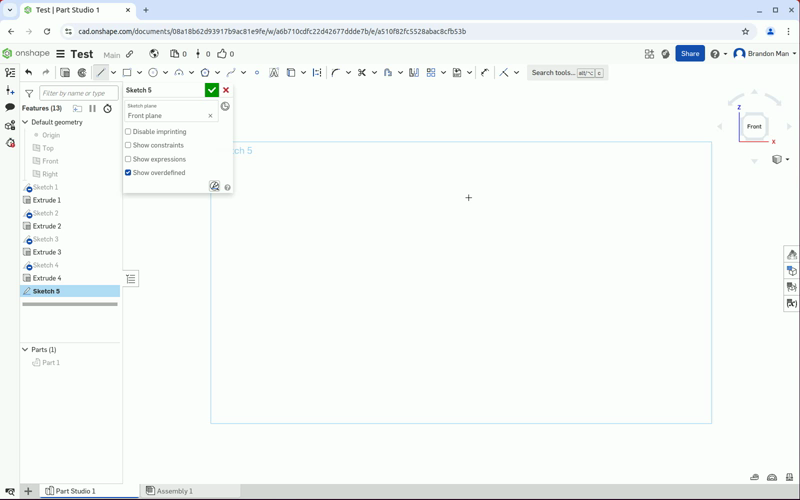
key_down(shift)
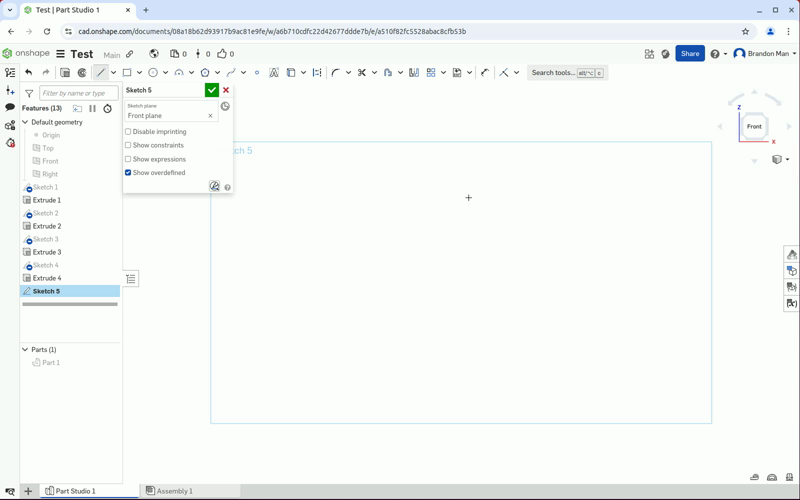
mouse_move(498, 197)
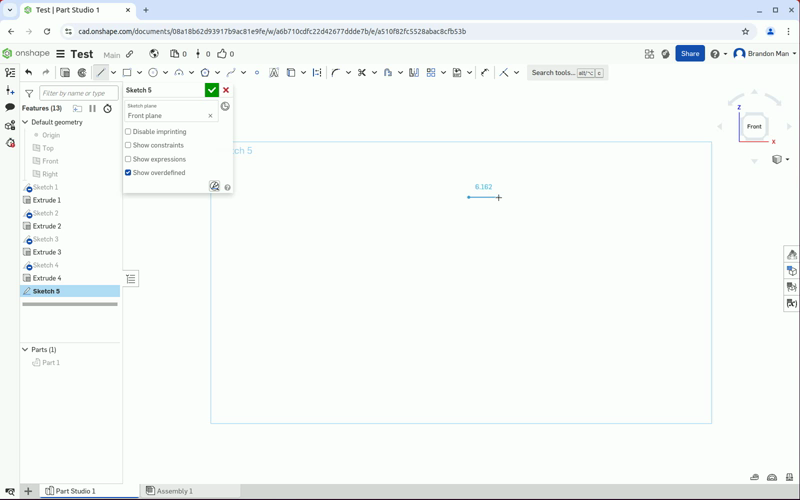
mouse_move(486, 197)
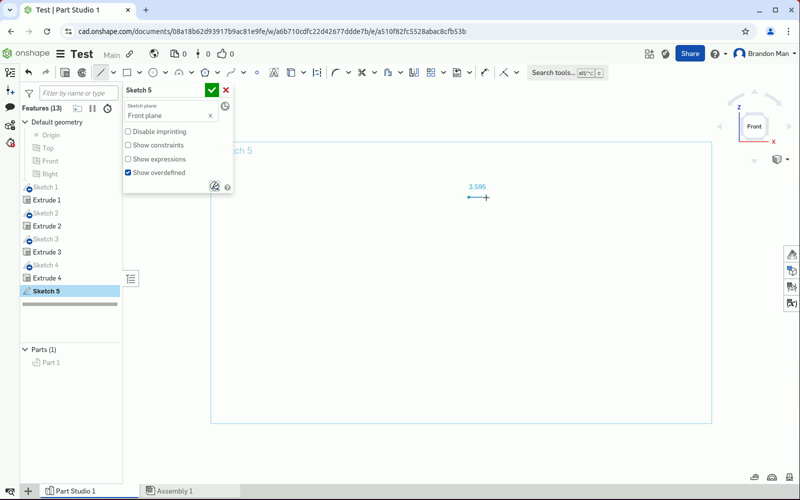
click(486, 197)
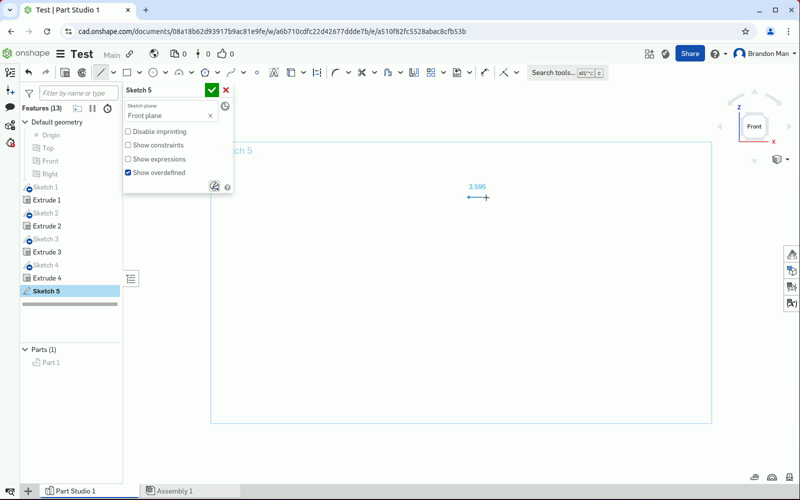
key_up(shift)
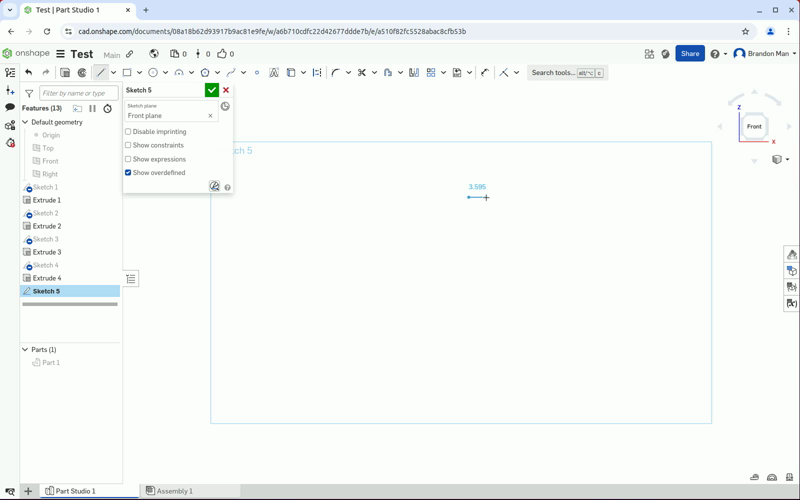
key_down(shift)
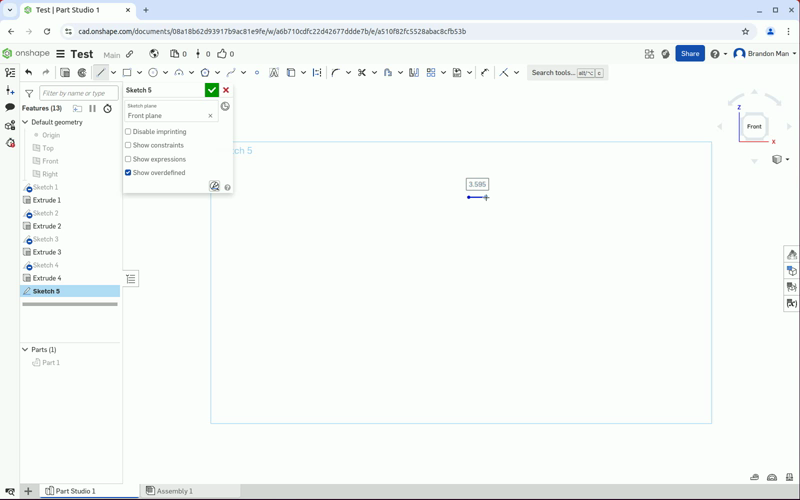
mouse_move(550, 197)
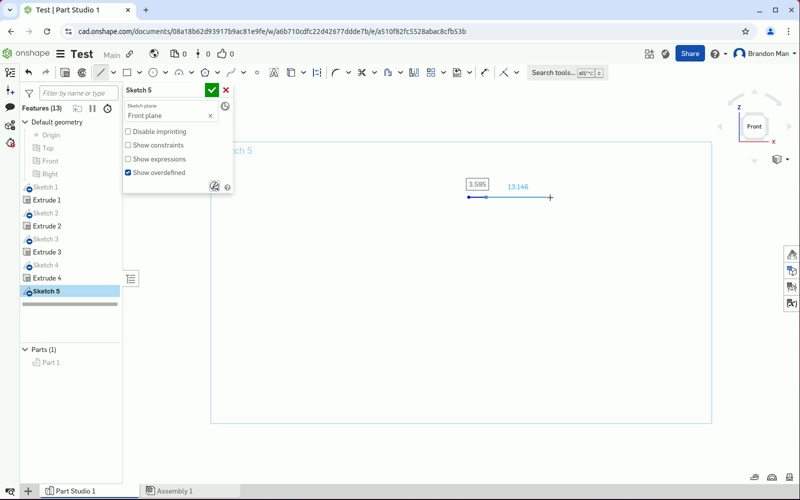
click(550, 197)
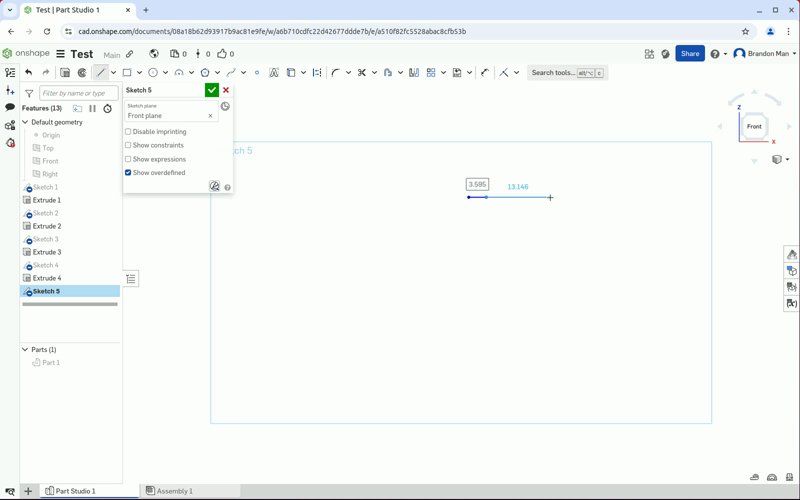
key_up(shift)
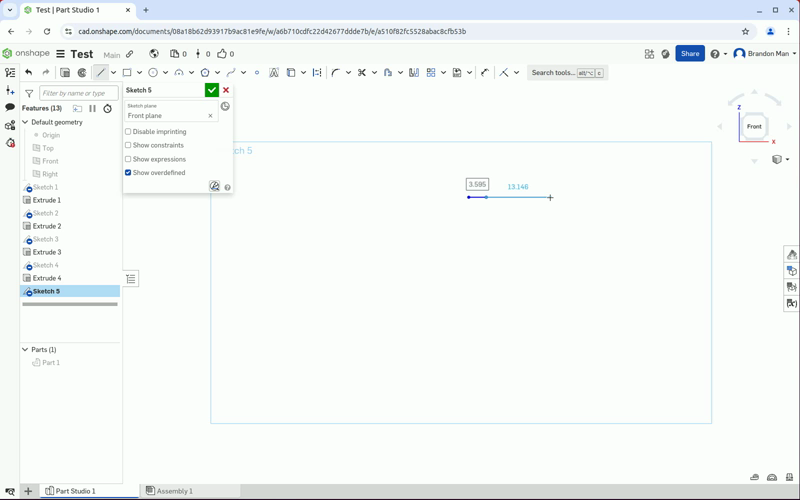
key_down(shift)
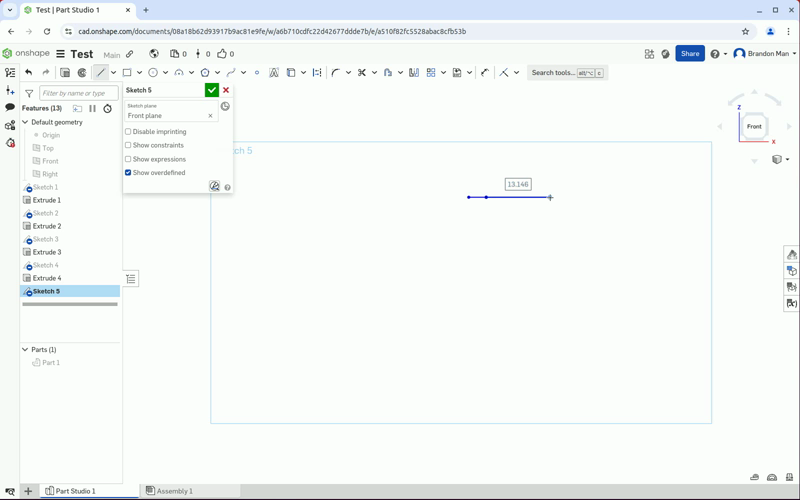
mouse_move(580, 197)
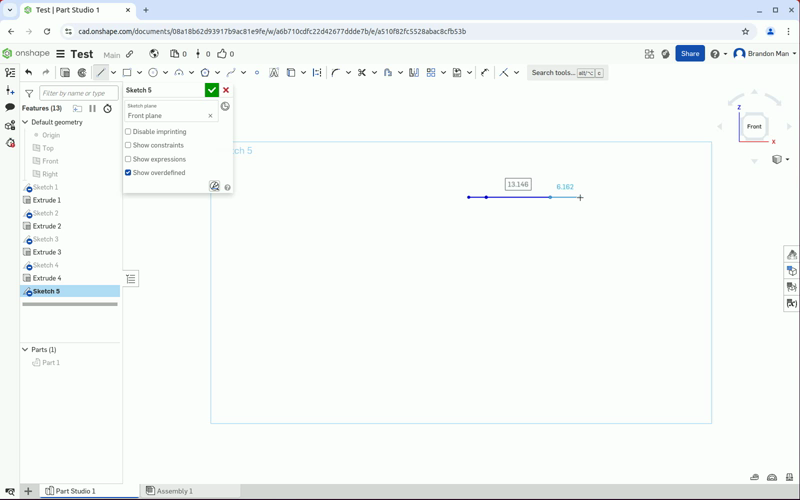
mouse_move(550, 178)
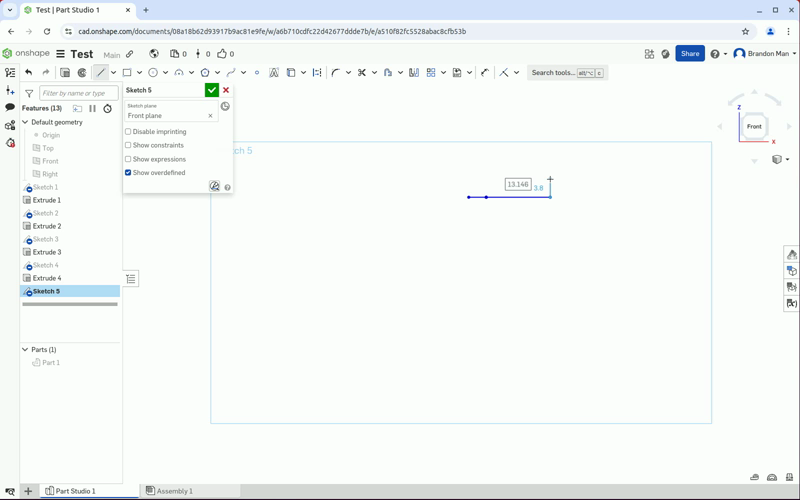
click(550, 178)
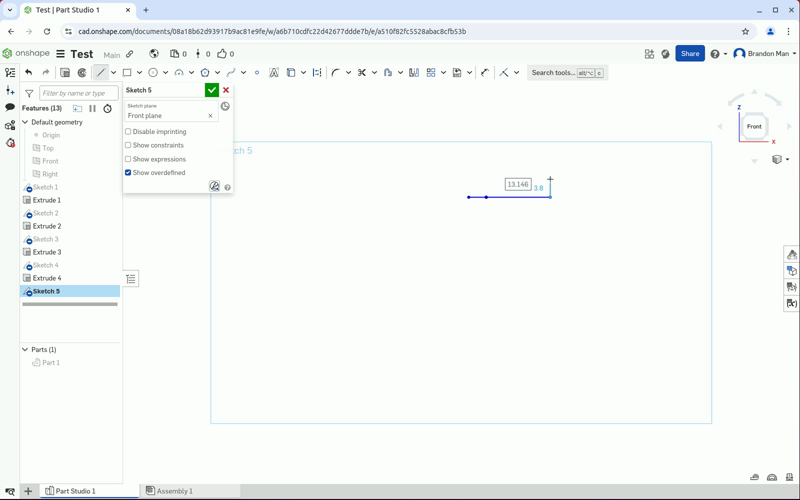
key_up(shift)
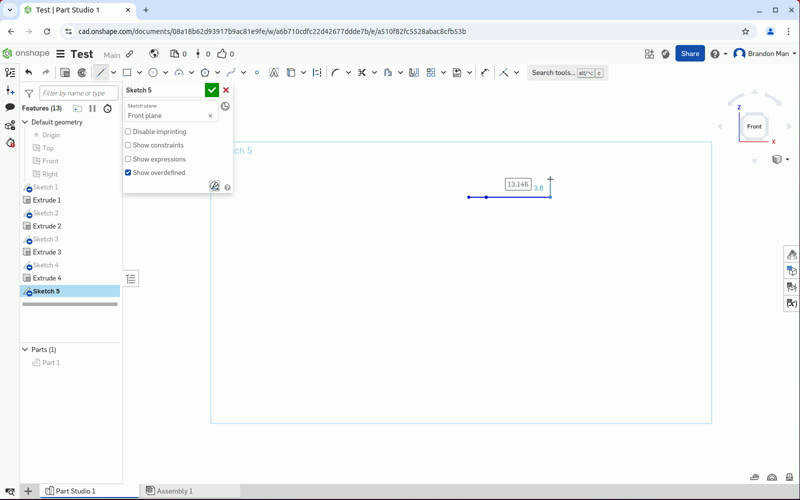
key_down(shift)
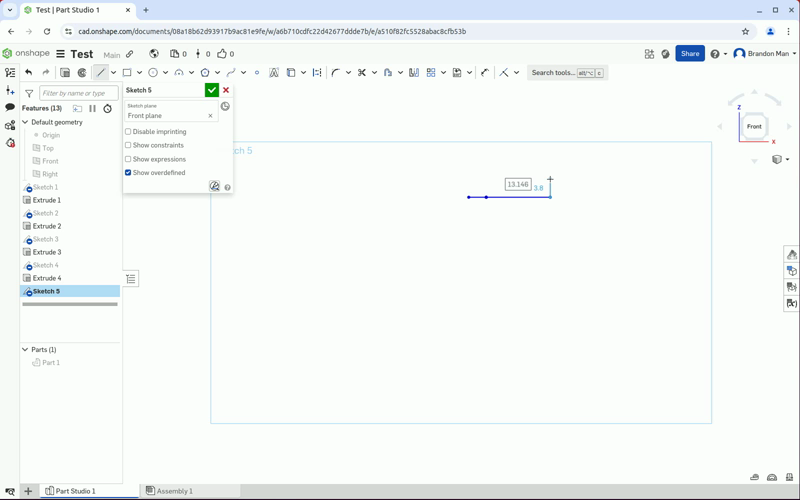
mouse_move(580, 178)
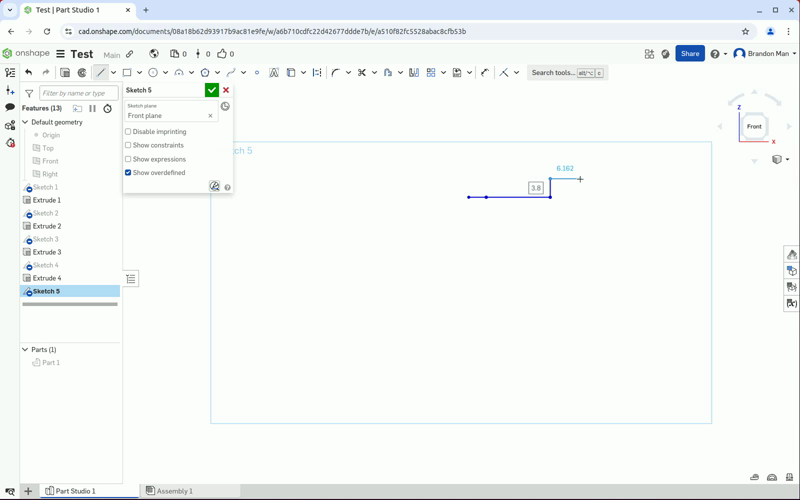
mouse_move(550, 156)
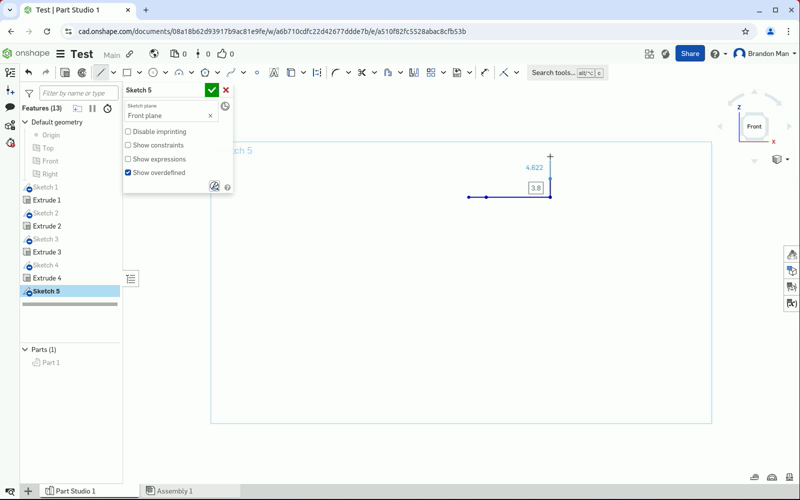
click(550, 156)
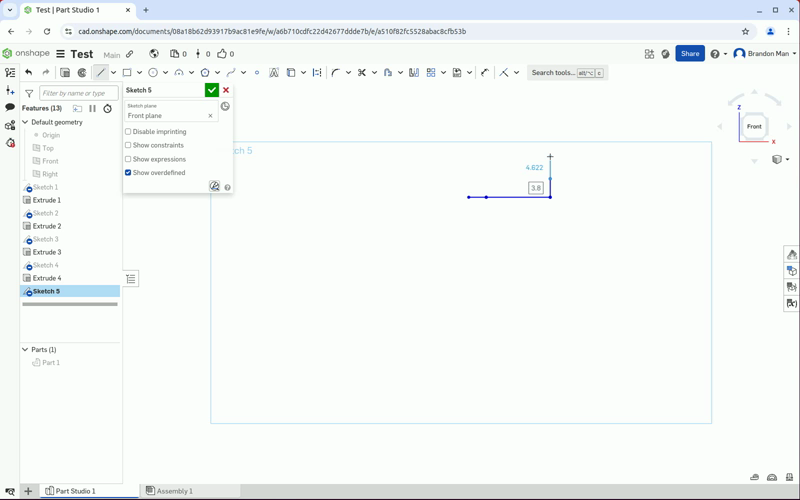
key_up(shift)
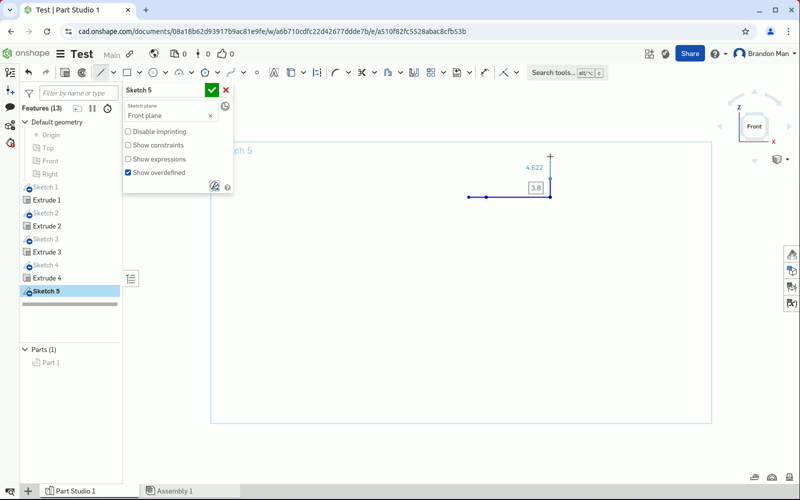
key_down(shift)
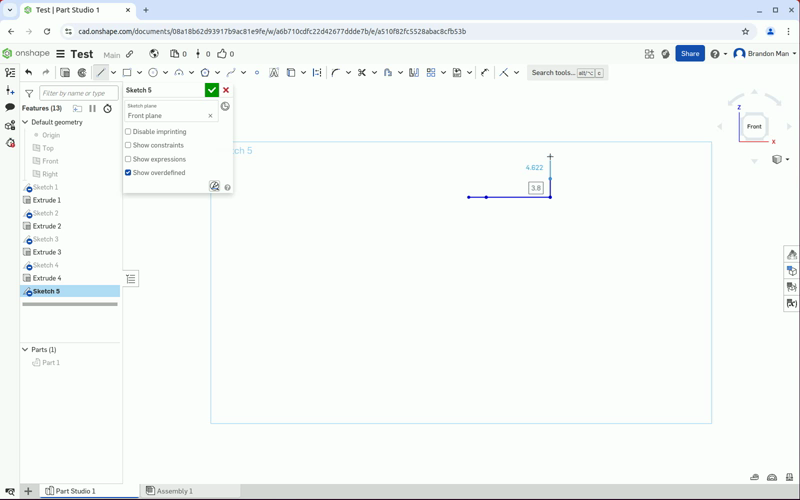
mouse_move(468, 156)
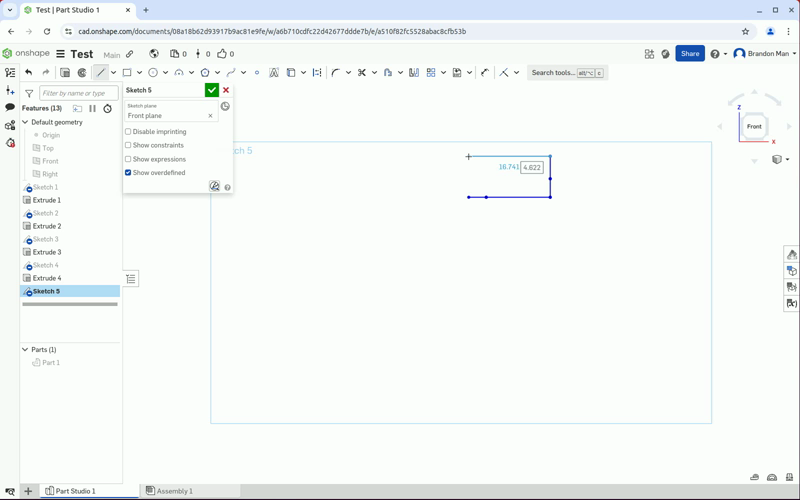
click(468, 156)
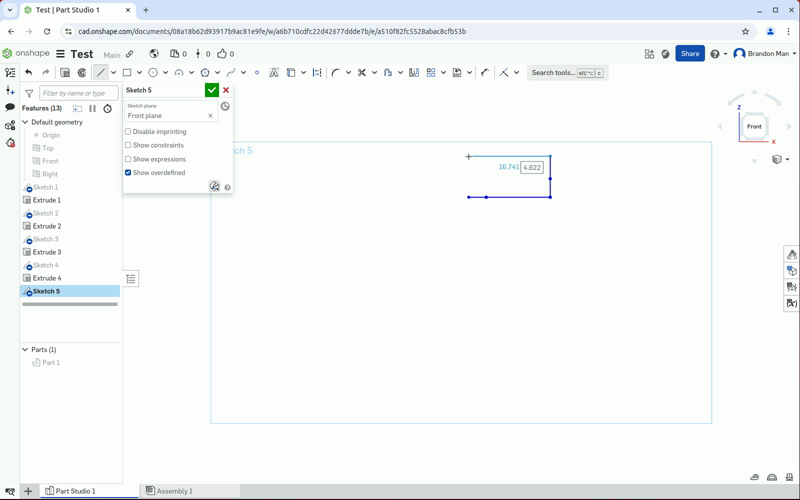
key_up(shift)
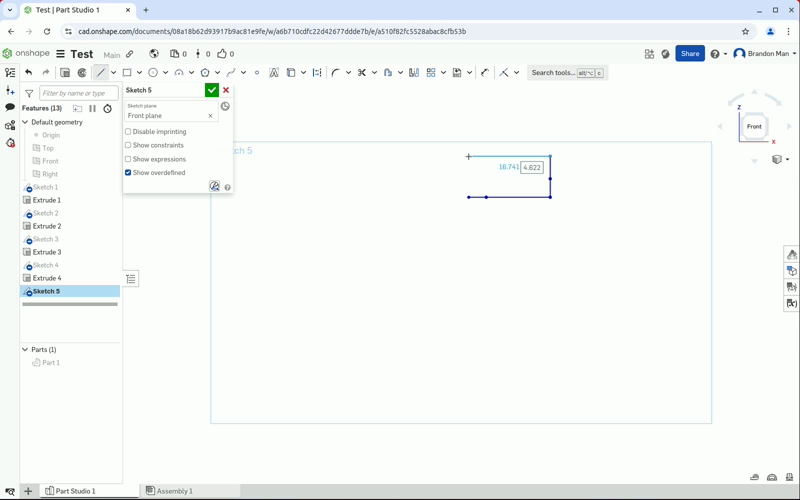
key_down(shift)
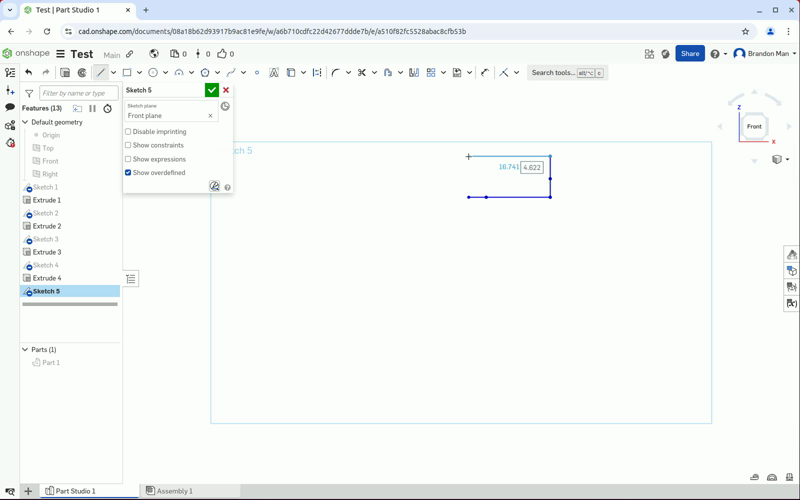
mouse_move(498, 156)
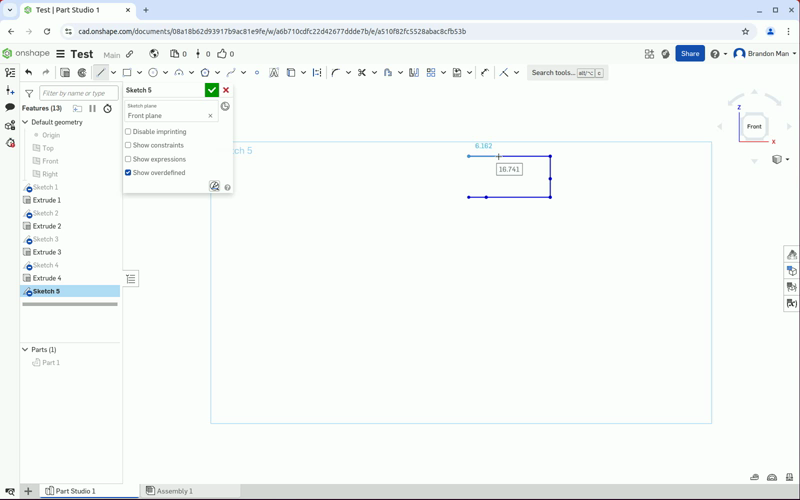
mouse_move(468, 178)
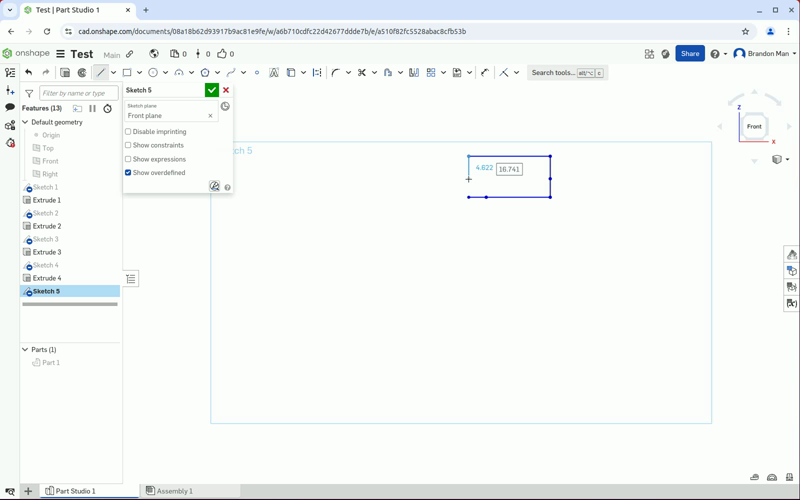
click(468, 178)
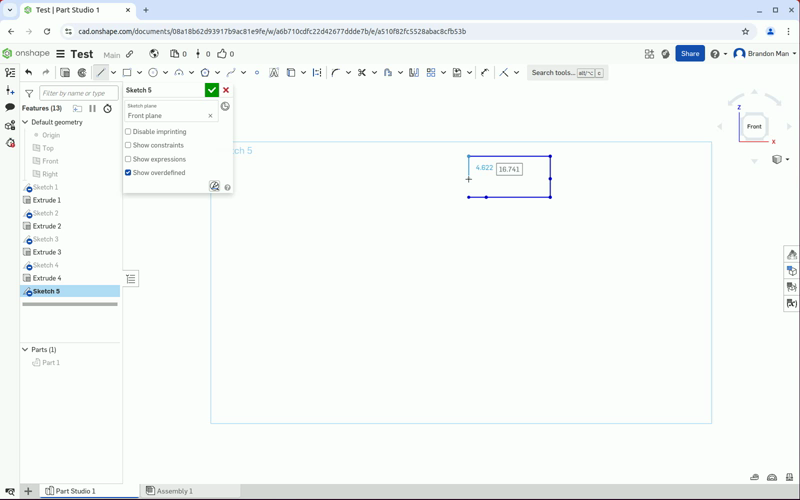
key_up(shift)
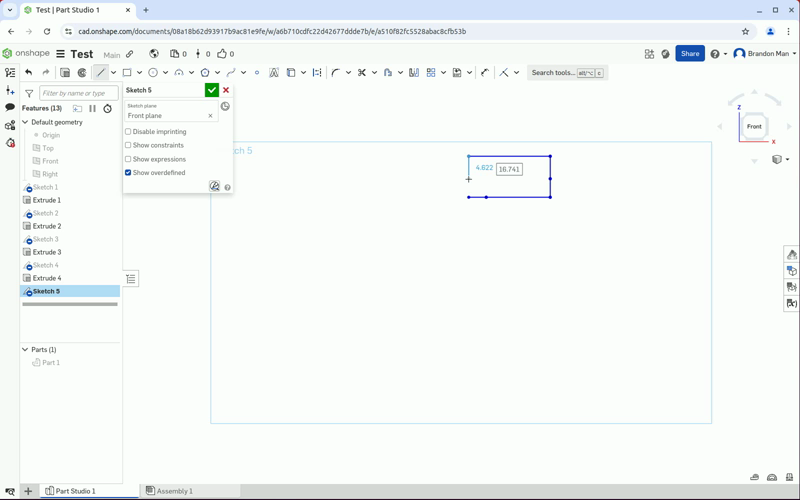
mouse_move(498, 178)
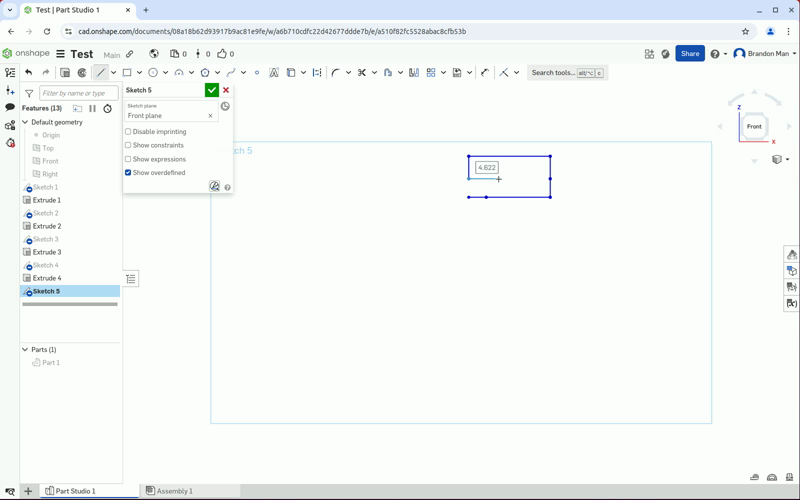
key_down(shift)
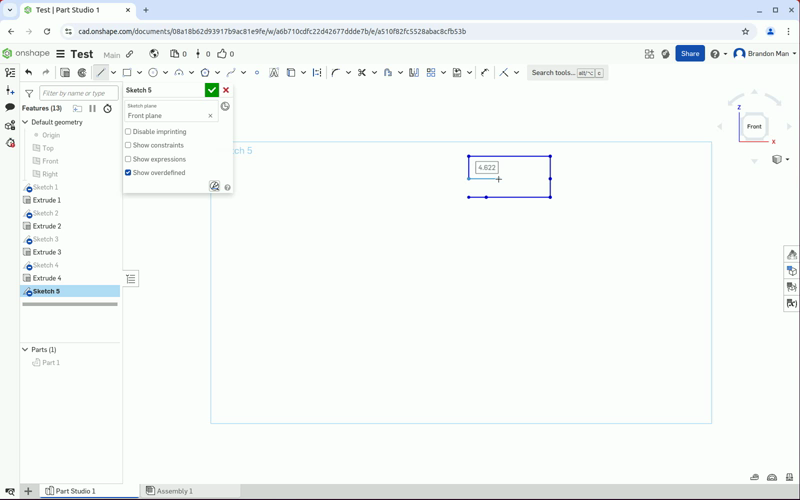
mouse_move(468, 197)
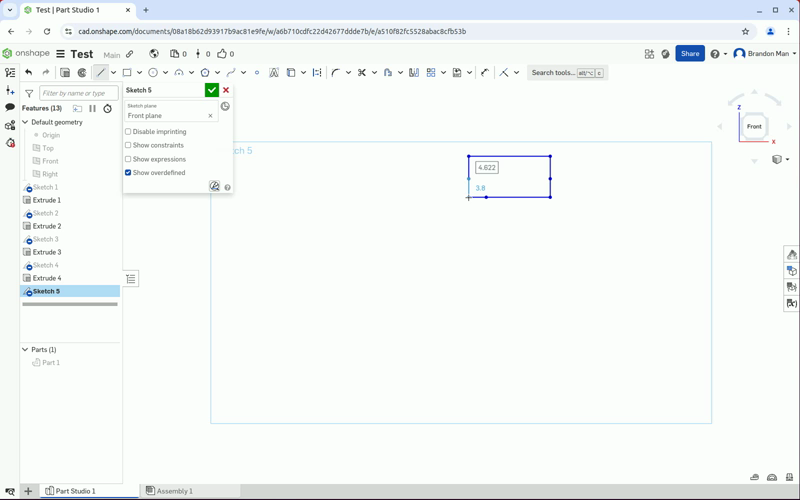
key_up(shift)
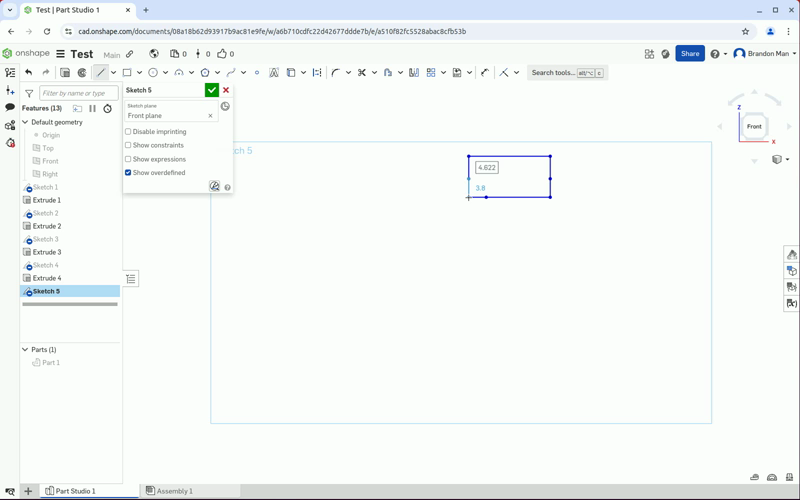
click(468, 197)
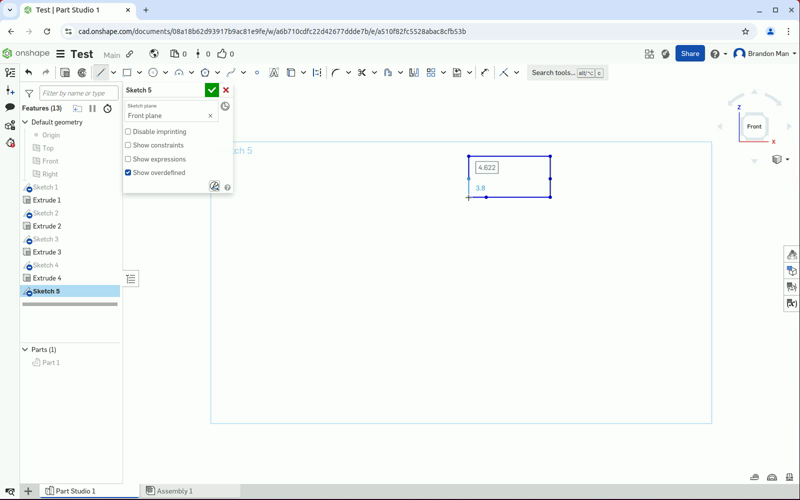
key(esc)
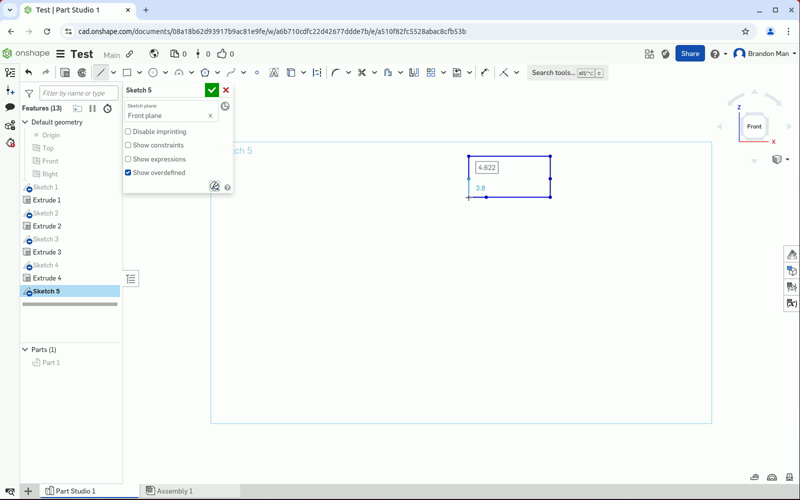
mouse_move(502, 184)
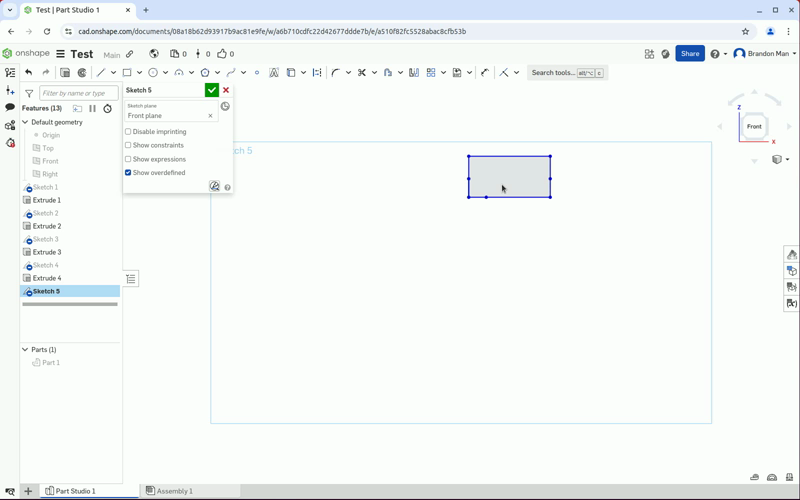
click(502, 184)
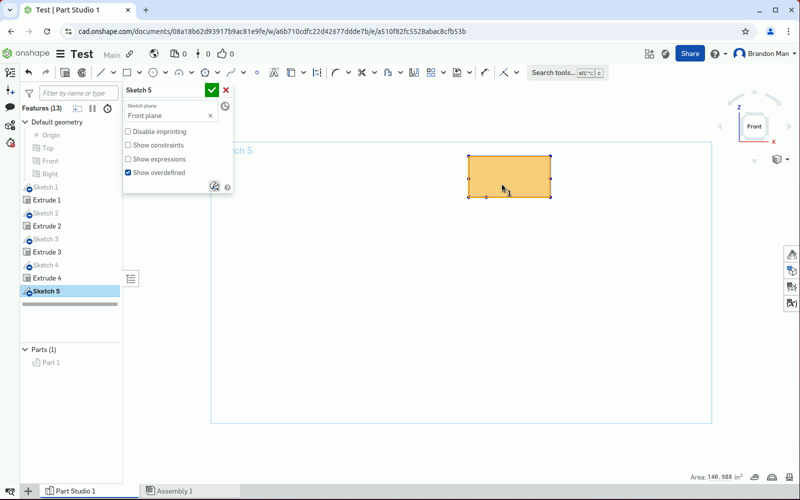
mouse_move(73, 352)
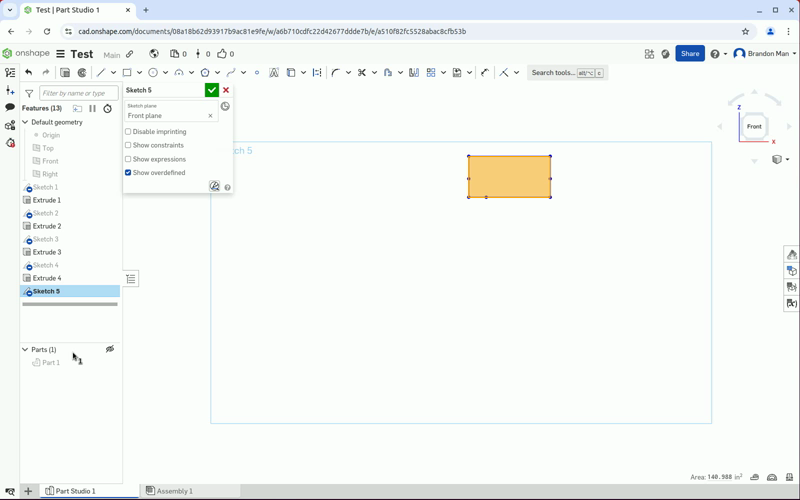
key(shift+y)
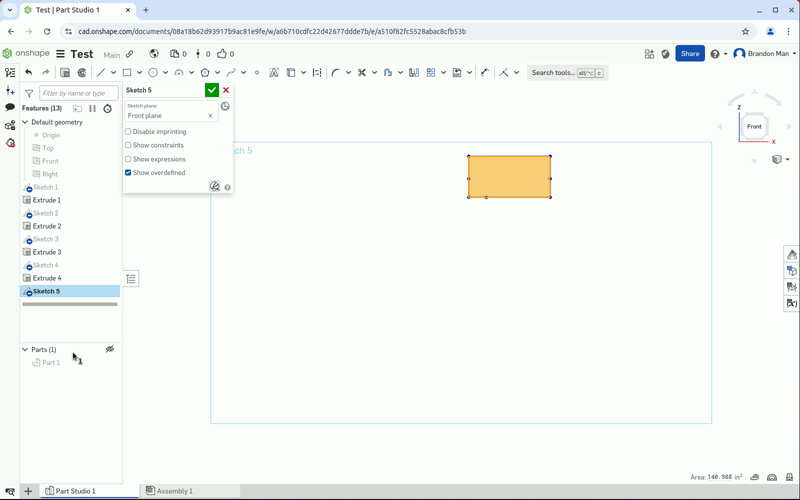
key(shift+e)
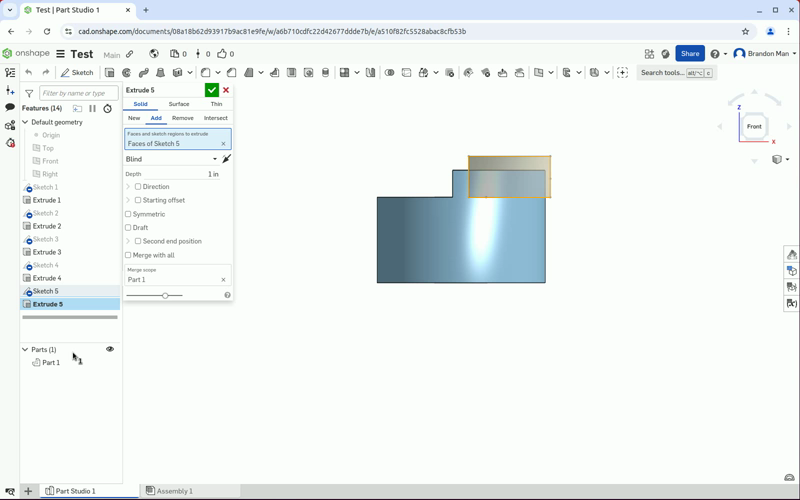
mouse_move(143, 106)
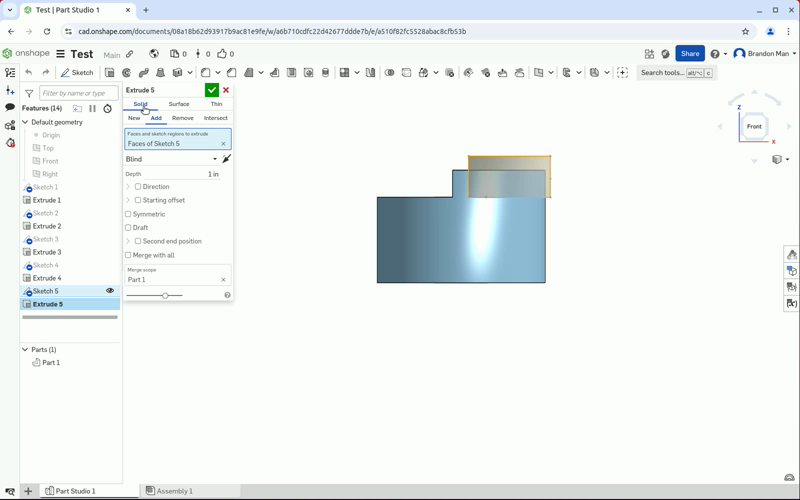
click(143, 106)
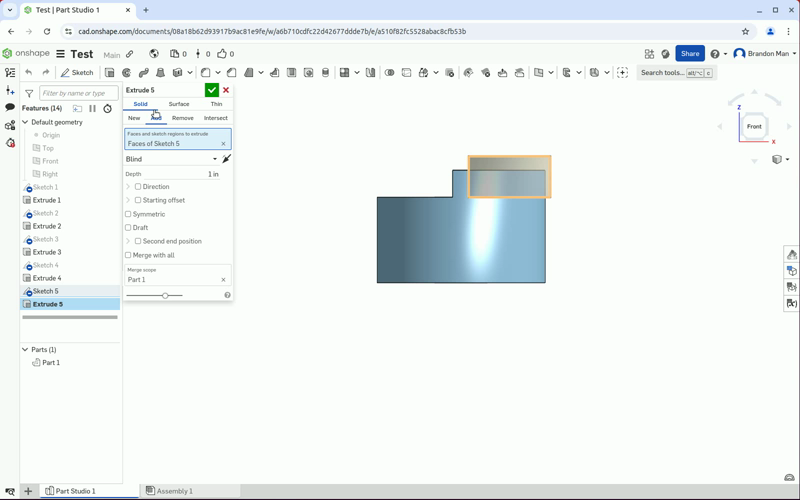
mouse_move(186, 120)
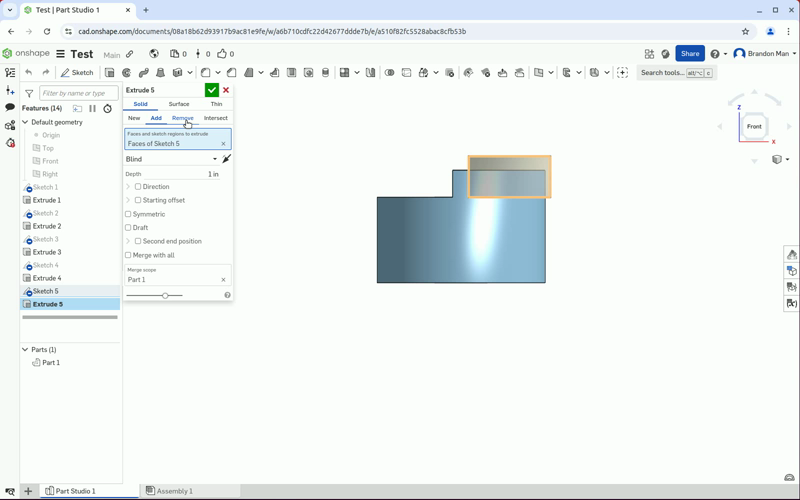
click(186, 120)
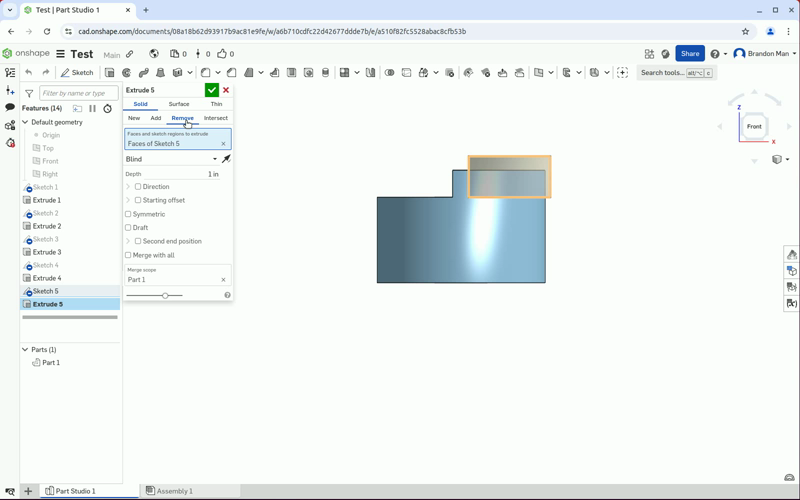
key(tab, 4)
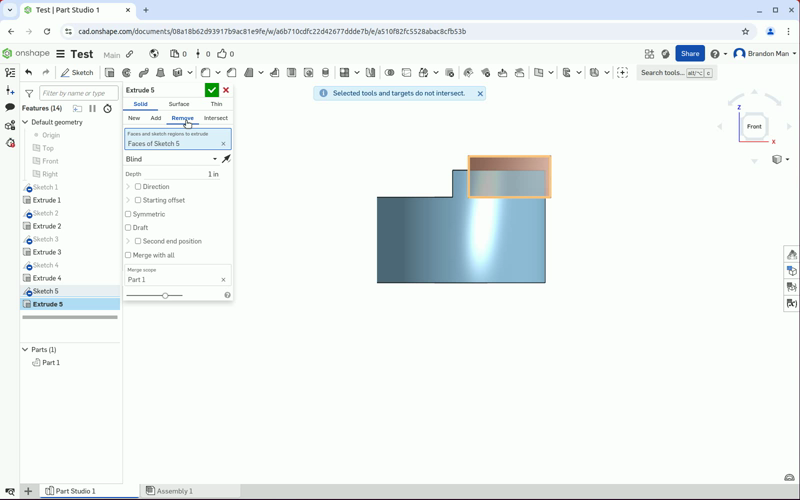
text(-19.498)
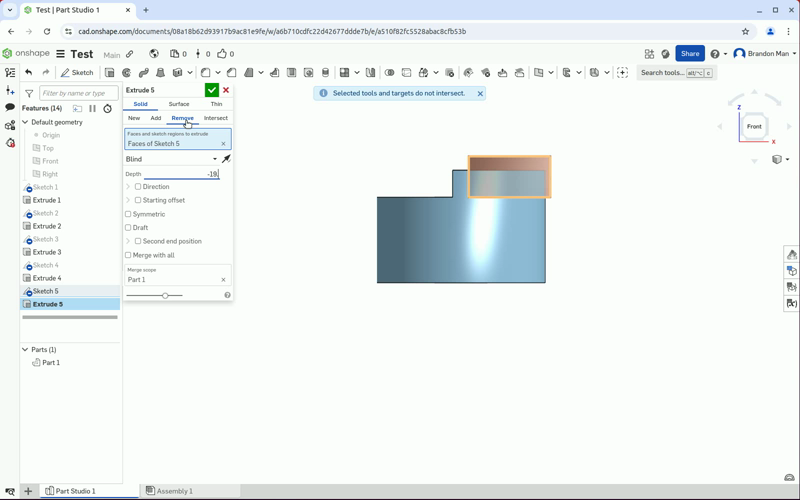
key(tab, 6)
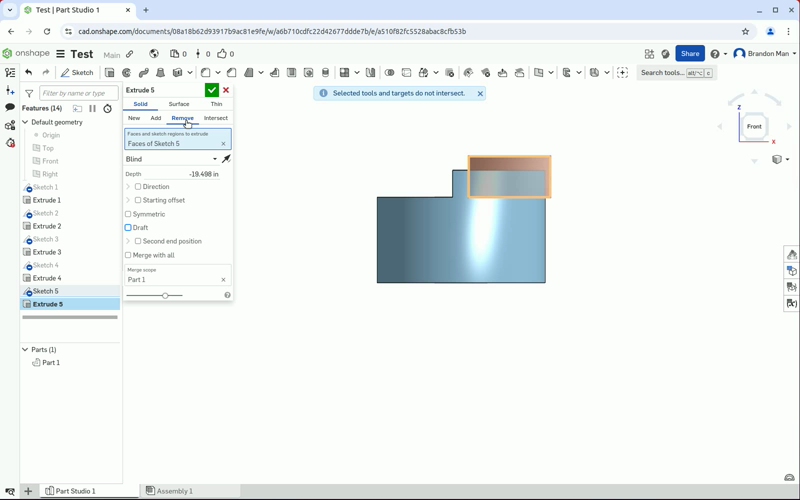
key(space)
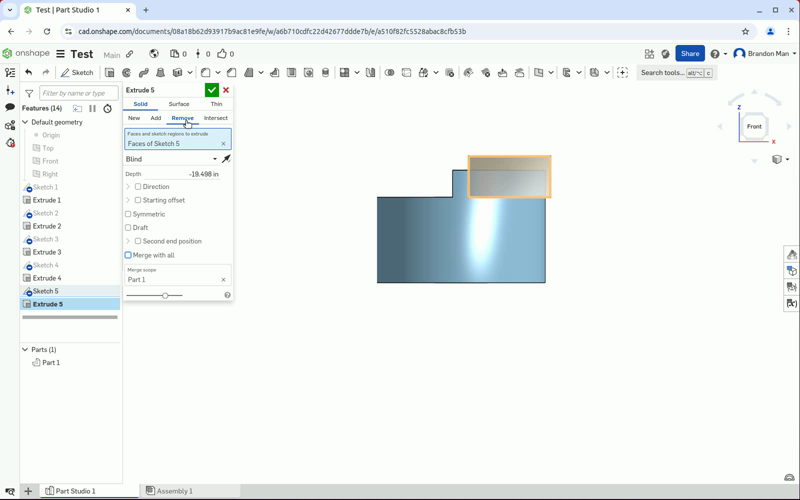
key(enter)
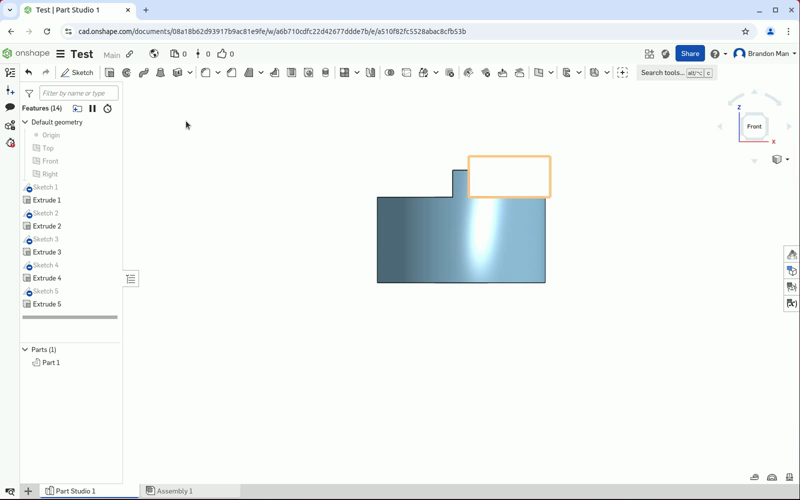
key(shift+h)
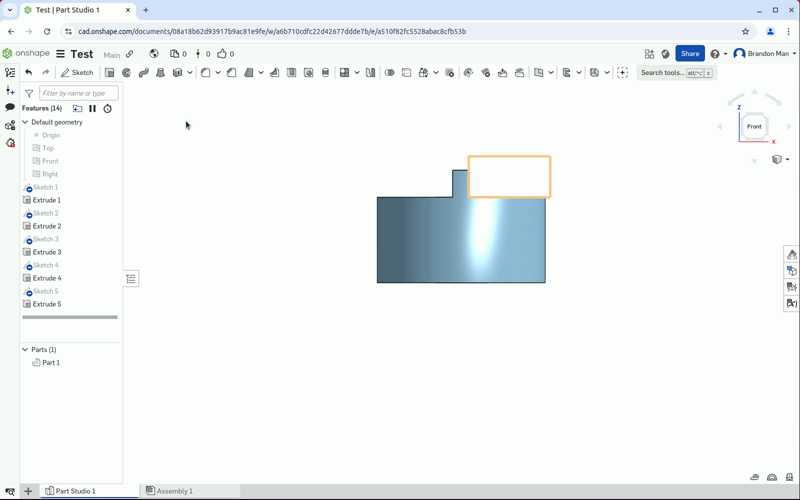
key(shift+h)
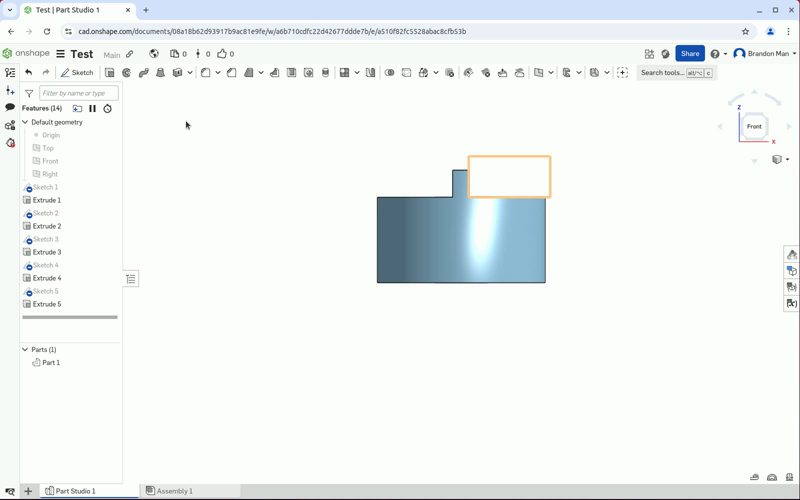
key(shift+7)
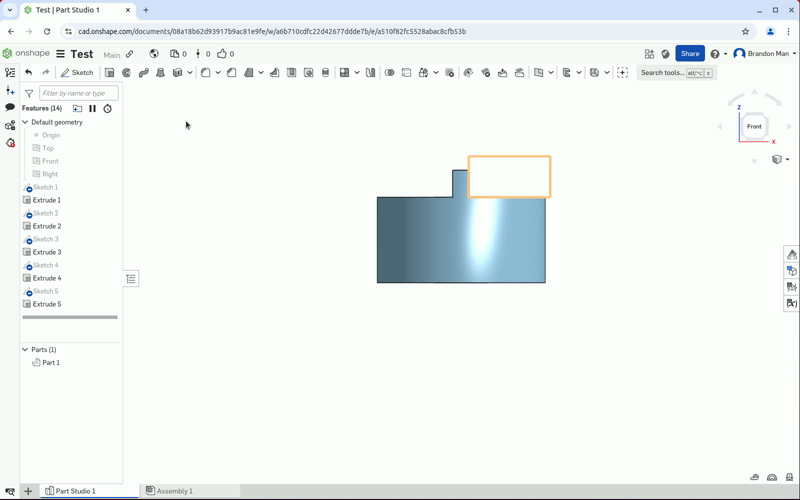
key(left, 2)
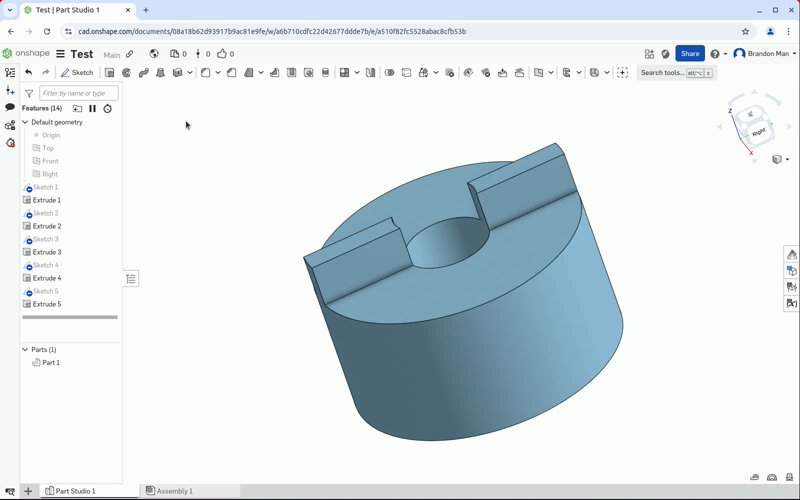
key(down, 2)
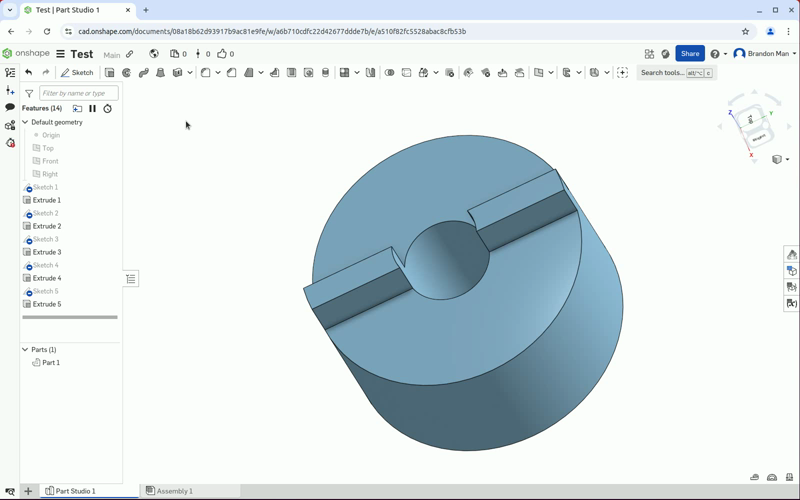
key(up, 2)
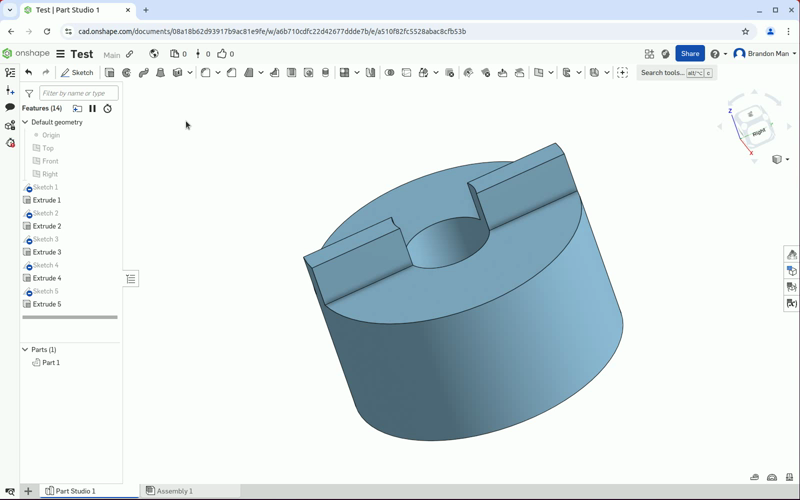
key(right, 2)
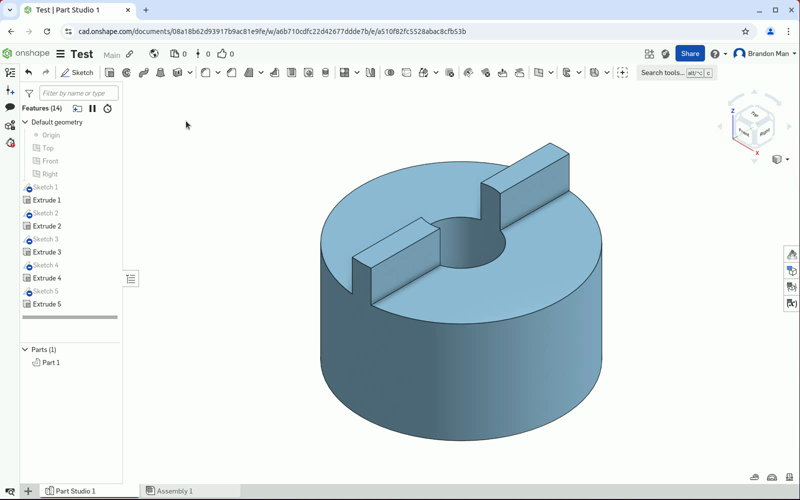
mouse_move(73, 189)
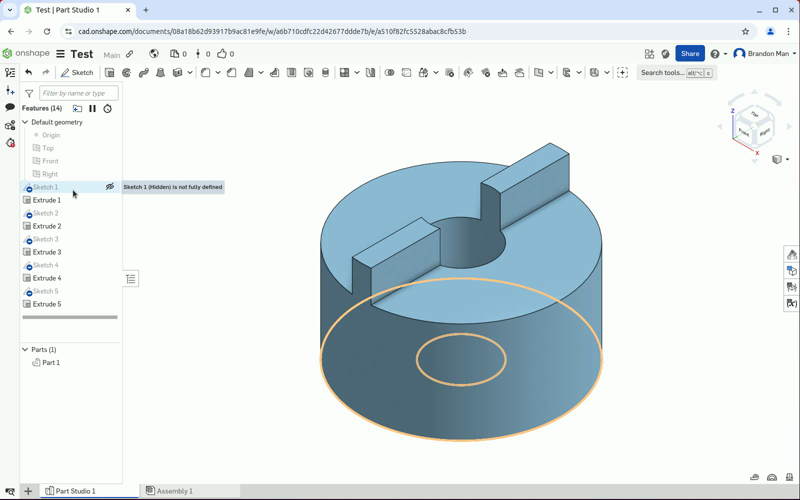
click(73, 189)